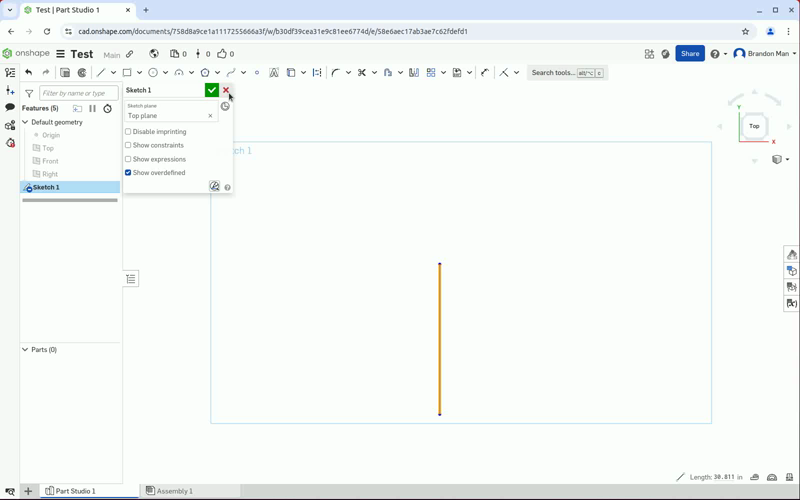
key(shift+h)
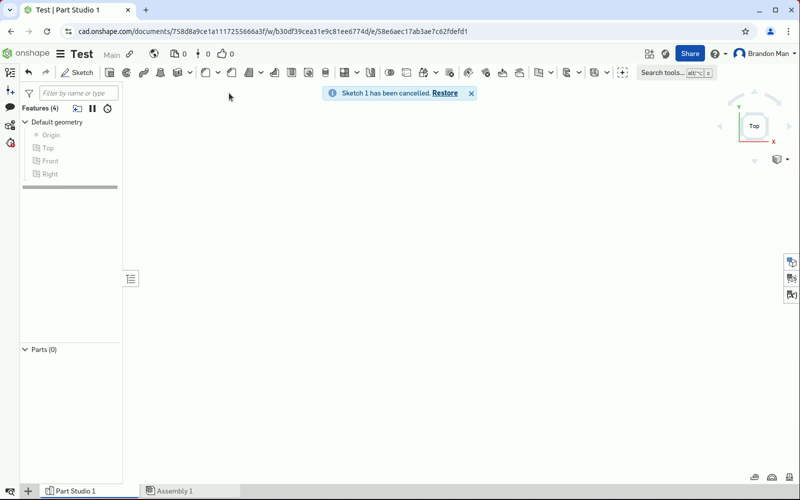
mouse_move(73, 352)
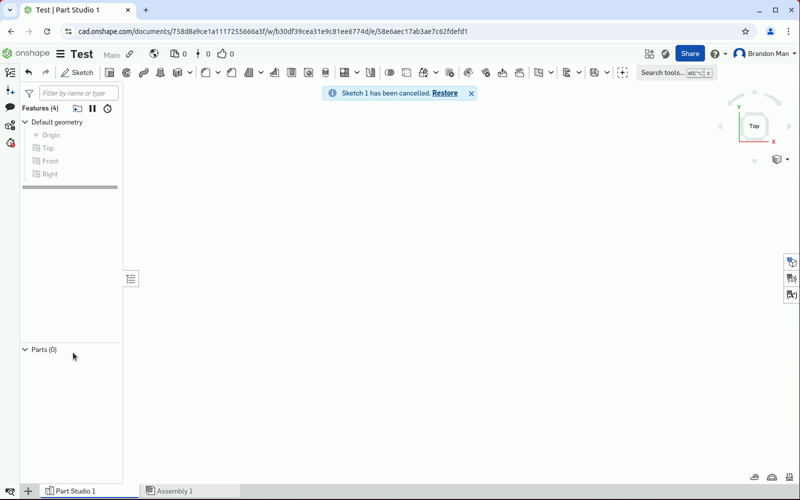
key(y)
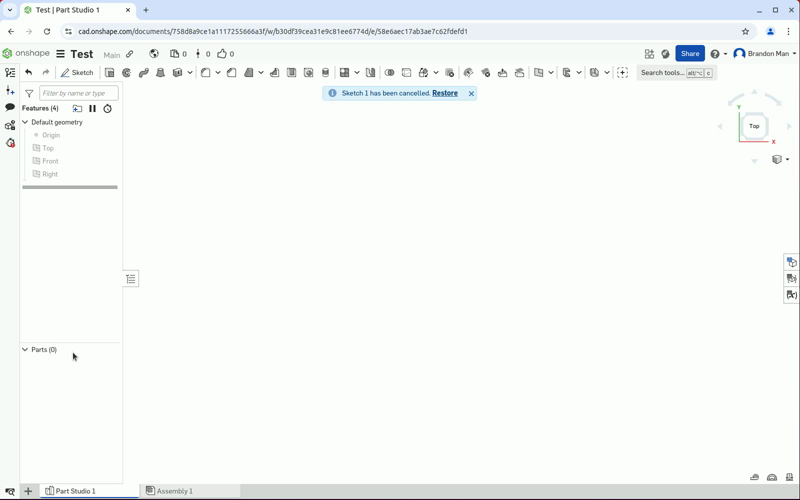
key(shift+p)
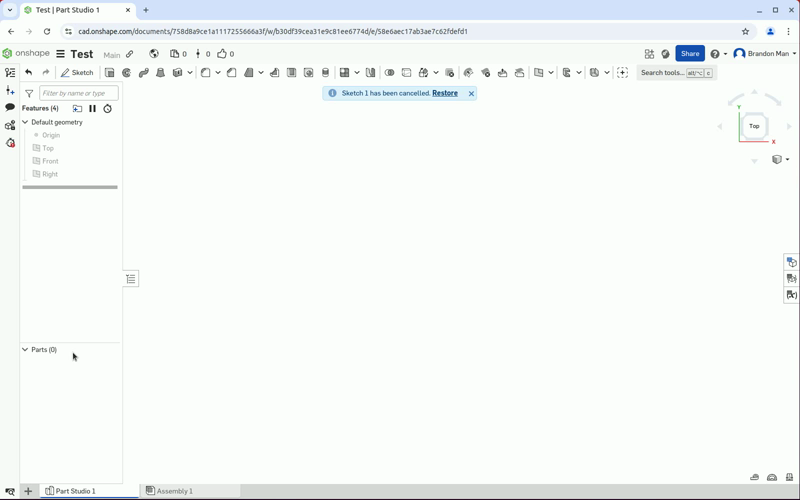
key(space)
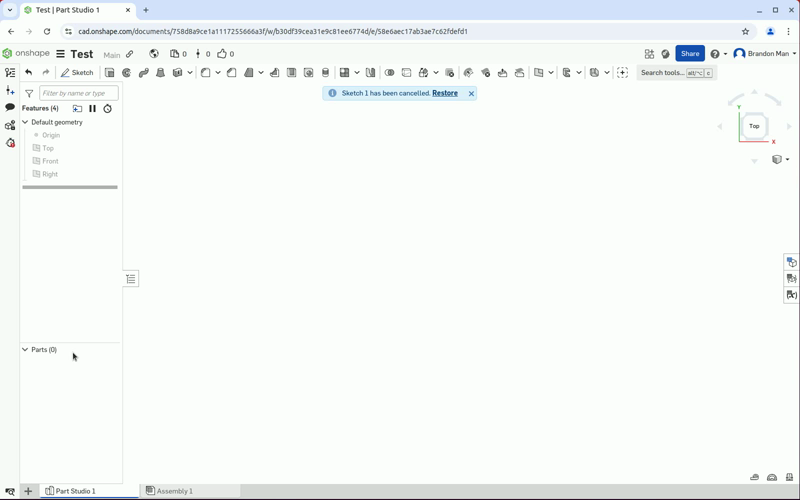
key_down(shift)
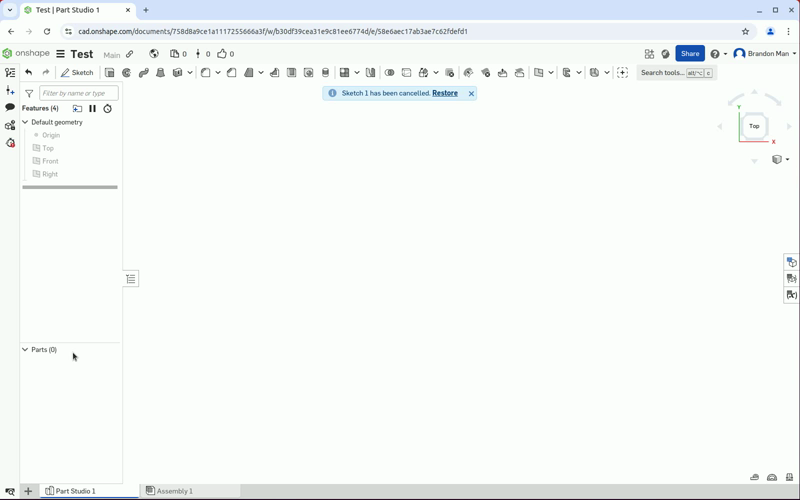
key(up)
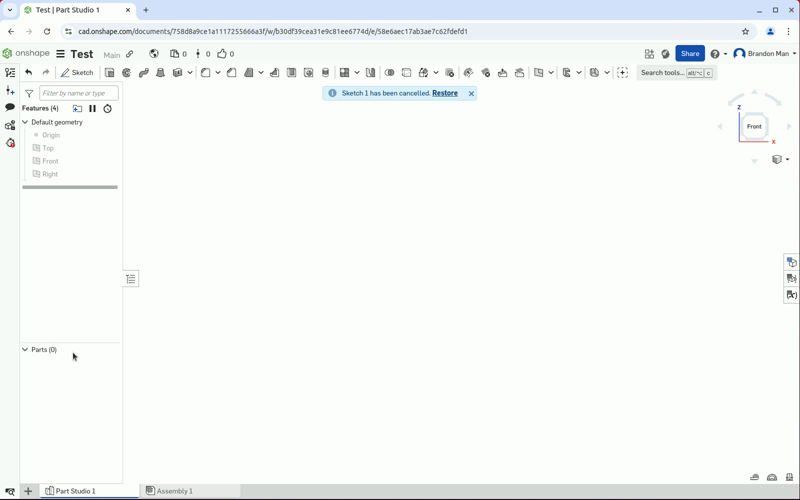
key_up(shift)
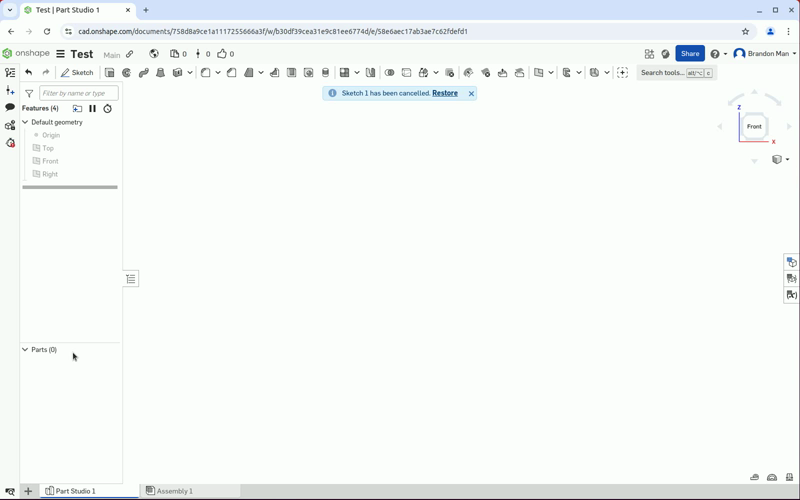
mouse_move(73, 352)
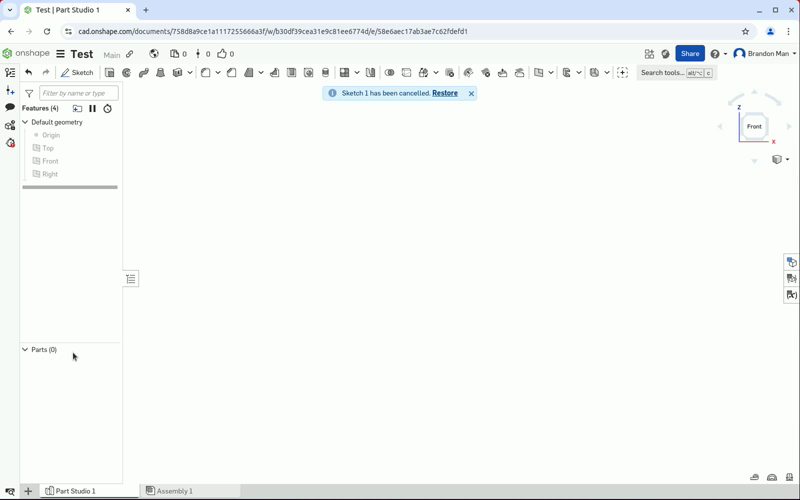
key(shift+y)
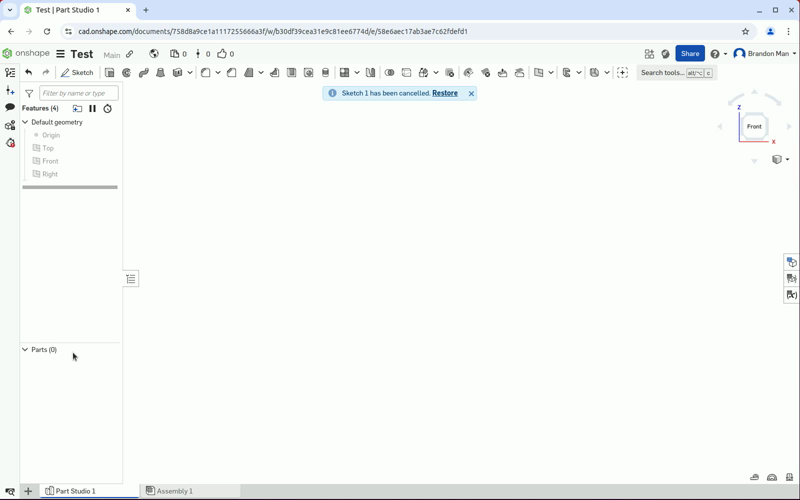
key(shift+s)
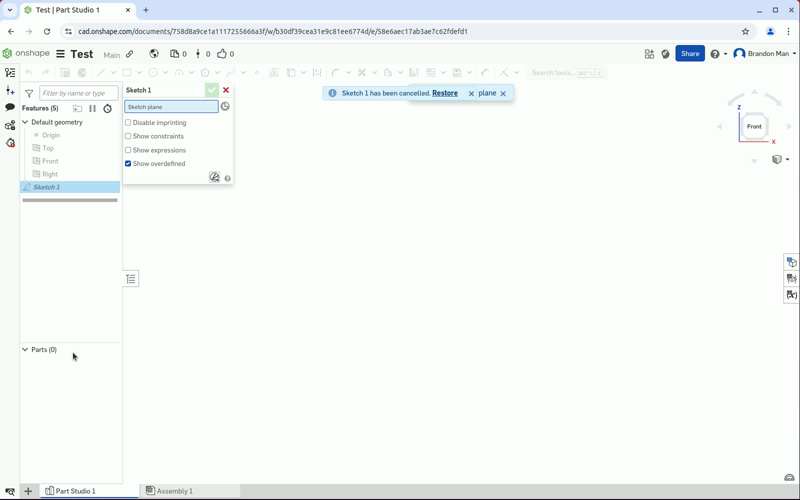
mouse_move(73, 163)
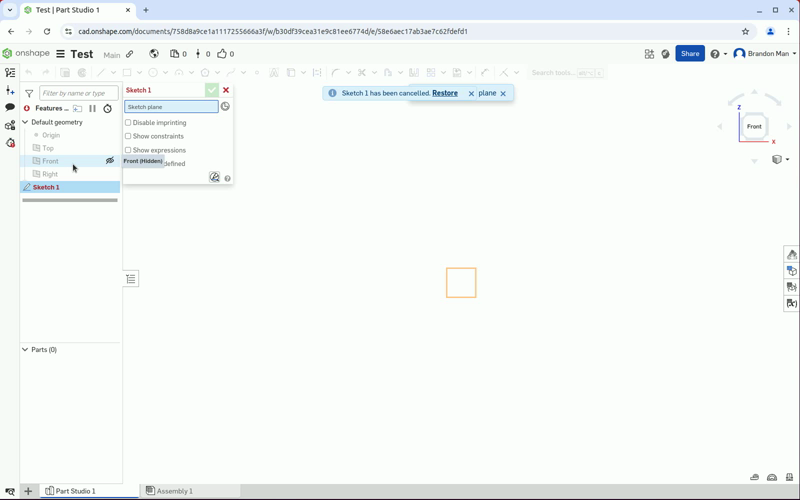
click(73, 163)
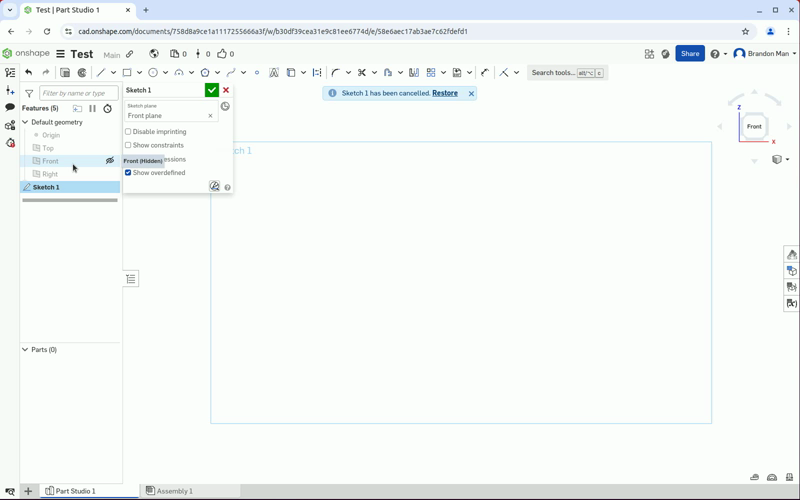
mouse_move(73, 352)
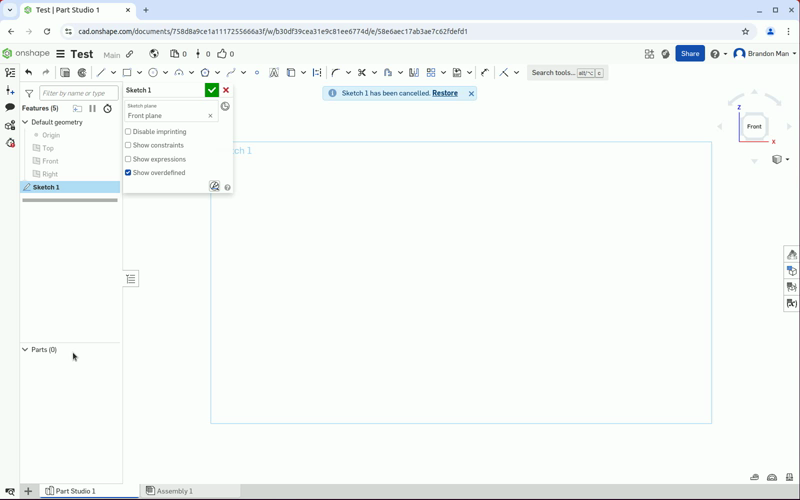
key(y)
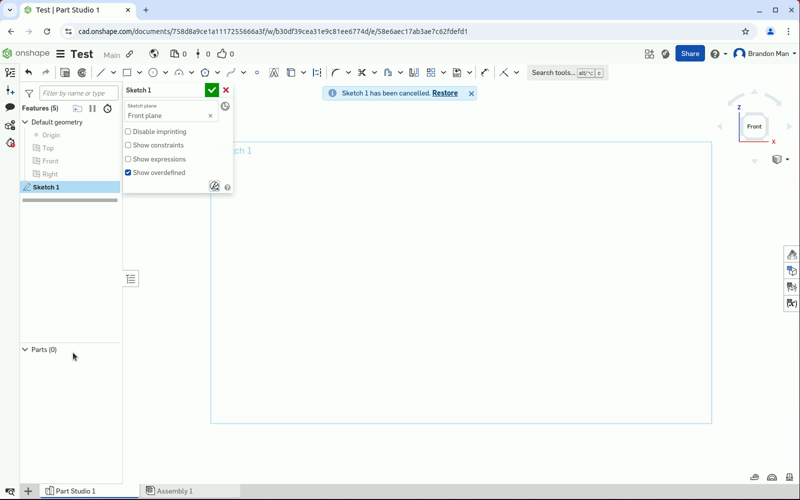
key(c)
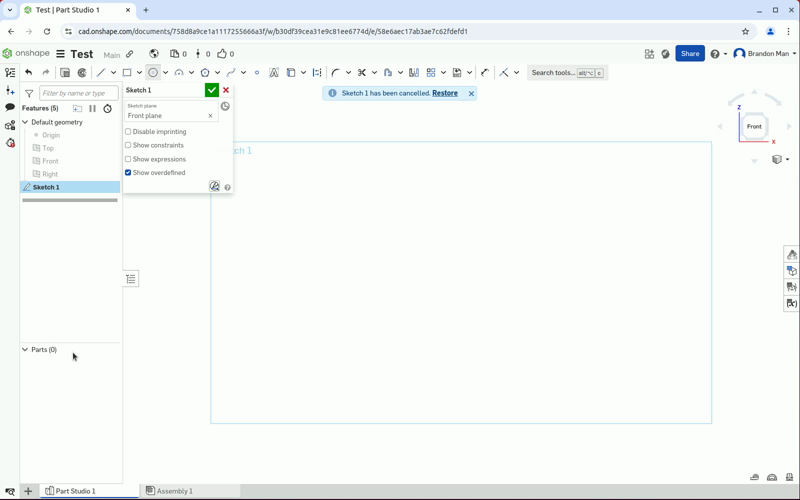
key_down(shift)
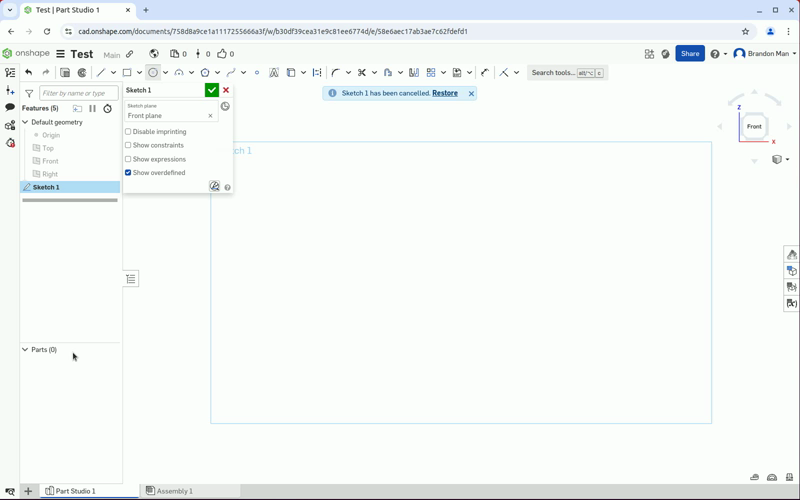
mouse_move(461, 282)
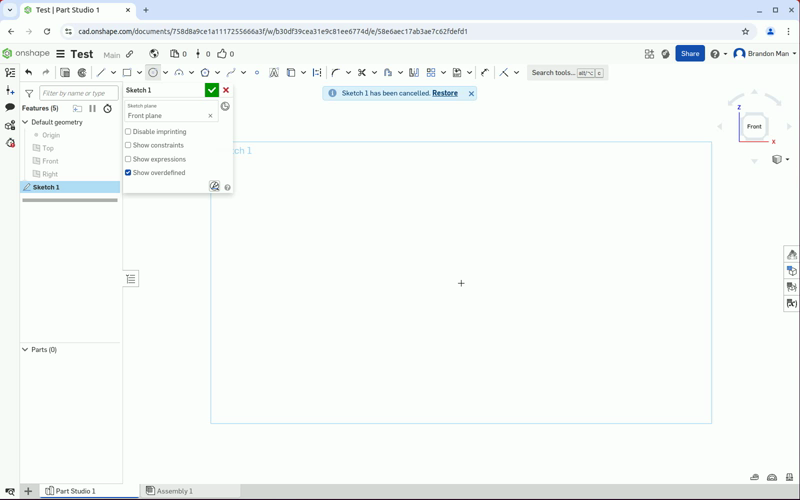
click(461, 282)
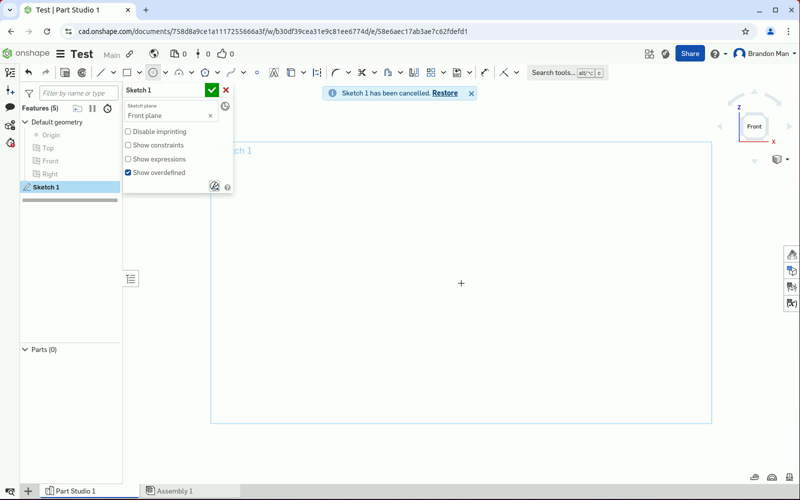
key_up(shift)
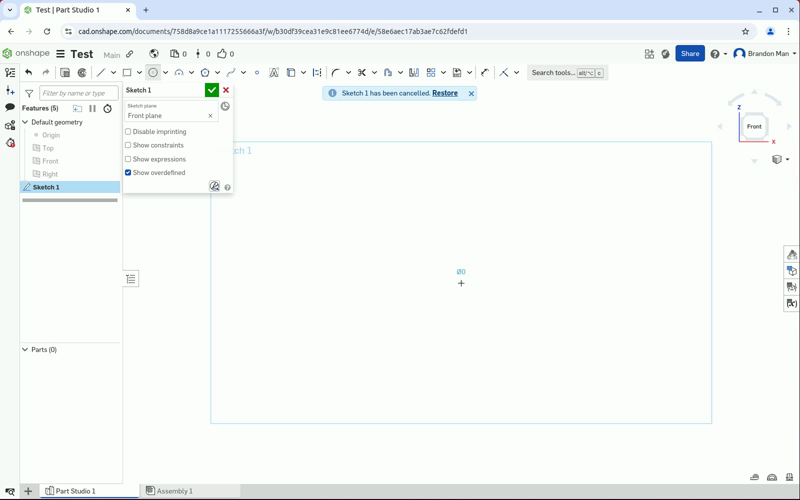
mouse_move(574, 282)
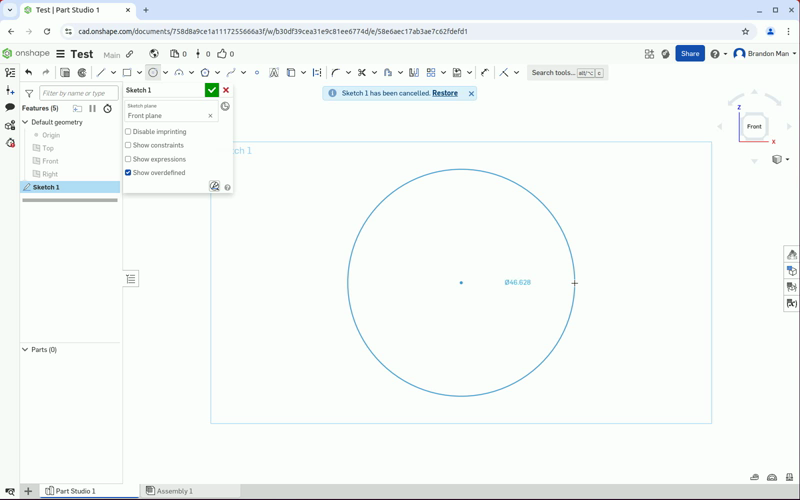
click(574, 282)
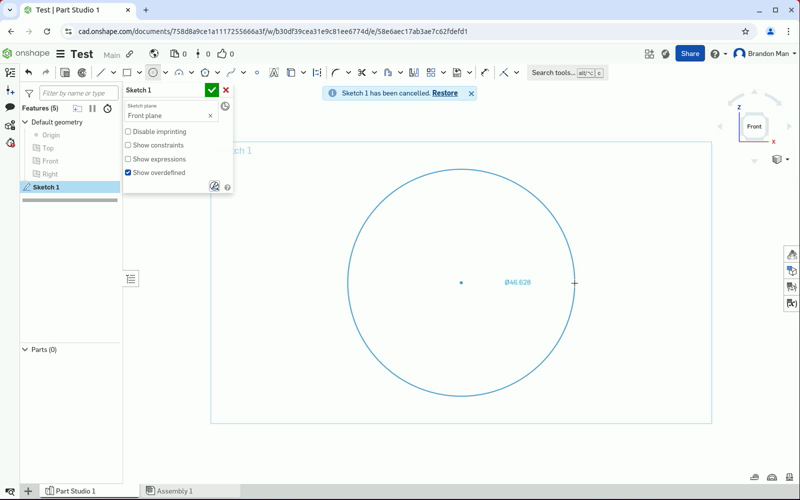
key(esc)
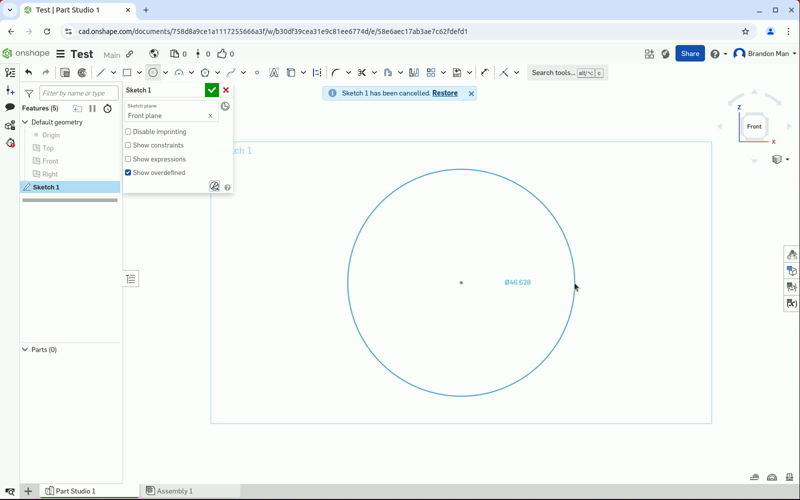
key(c)
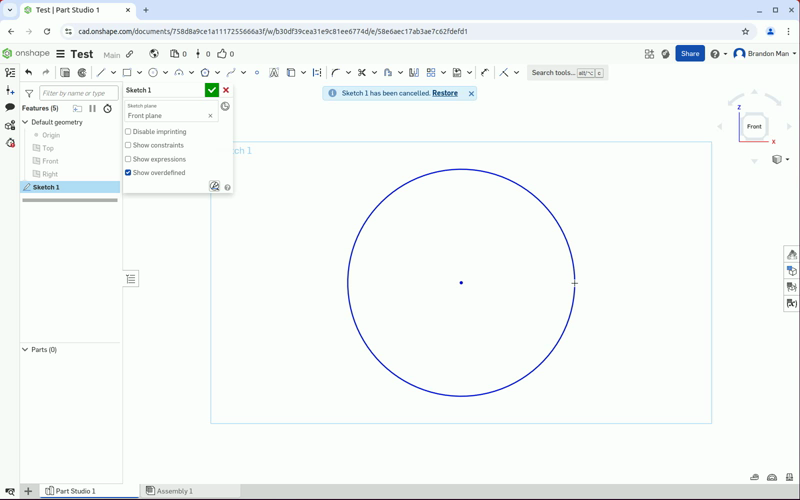
key_down(shift)
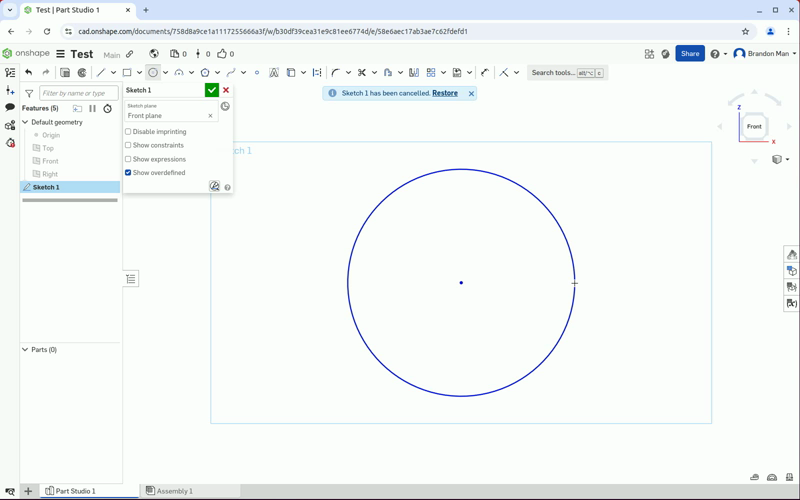
mouse_move(461, 282)
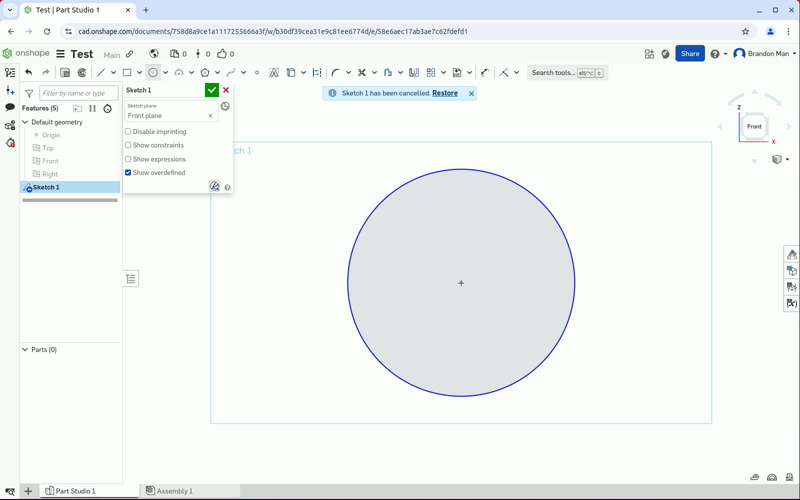
click(461, 282)
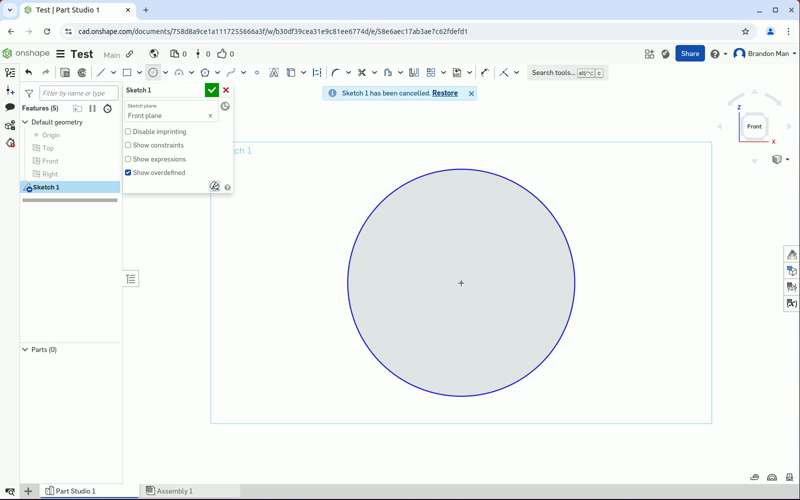
key_up(shift)
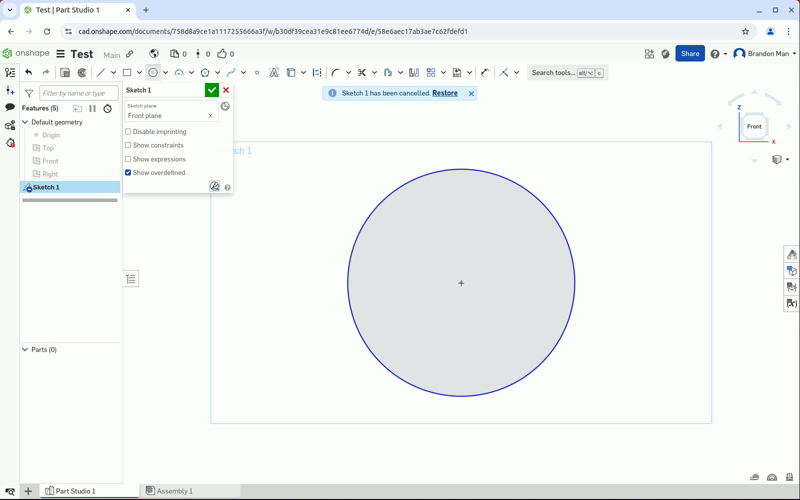
mouse_move(558, 282)
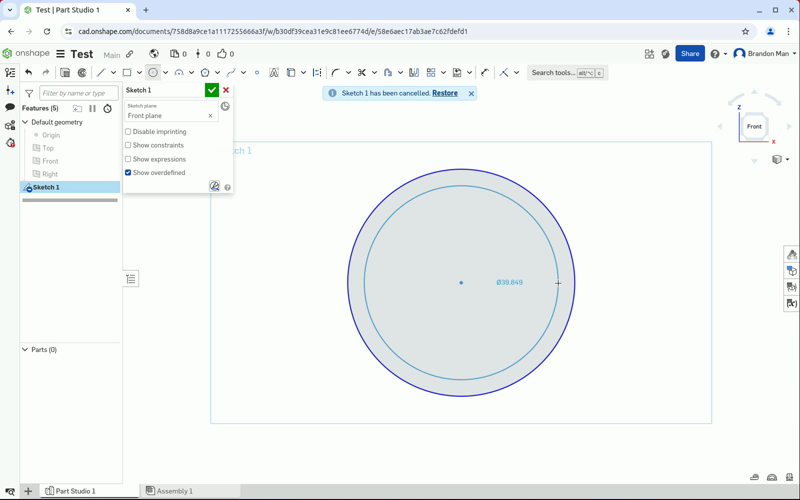
click(558, 282)
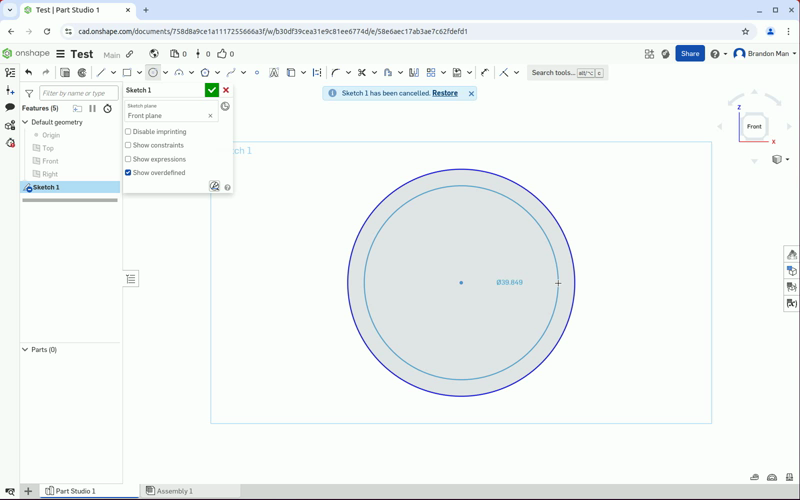
key(esc)
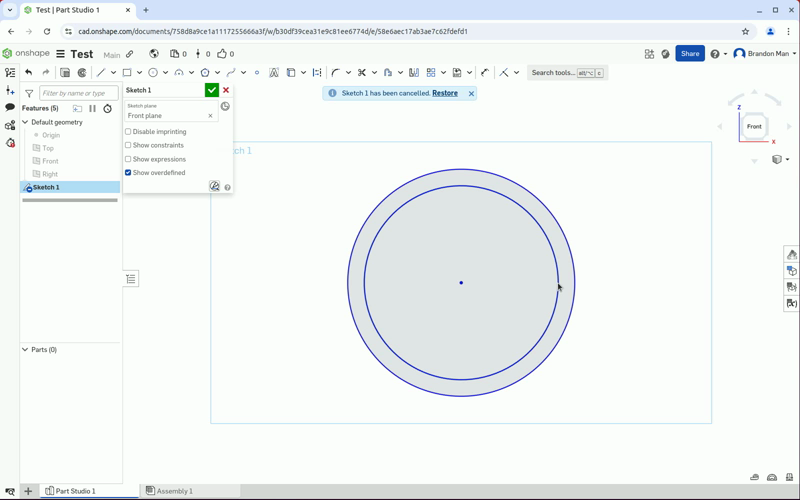
mouse_move(466, 388)
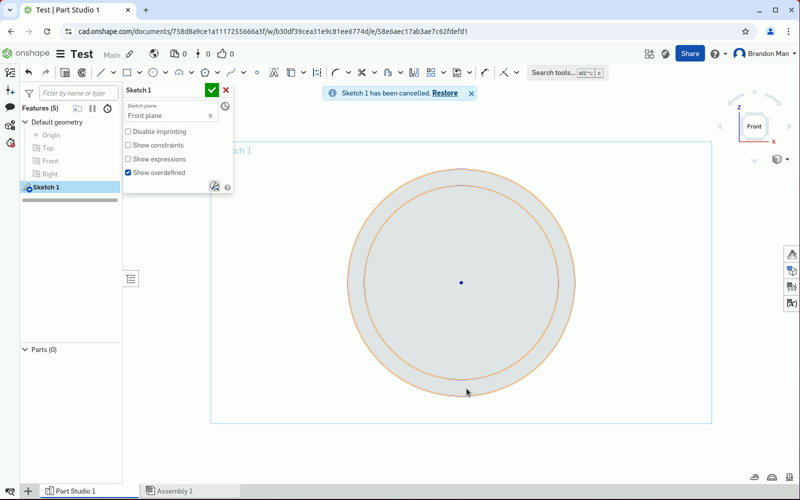
click(466, 388)
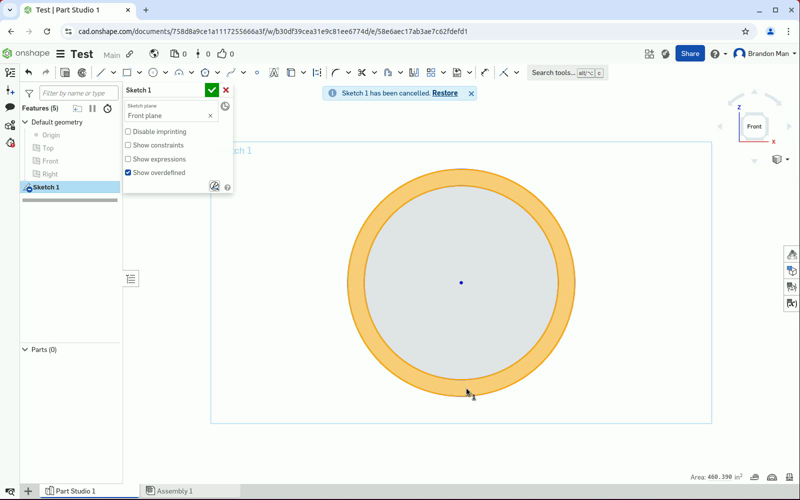
mouse_move(73, 352)
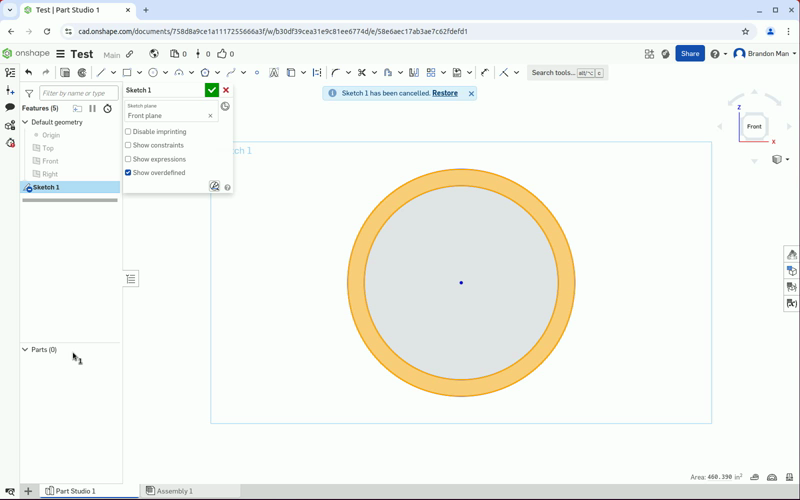
key(shift+y)
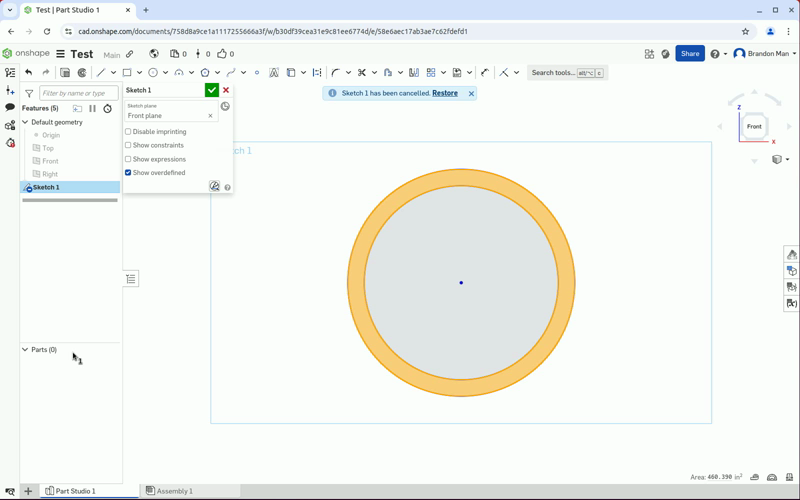
key(shift+e)
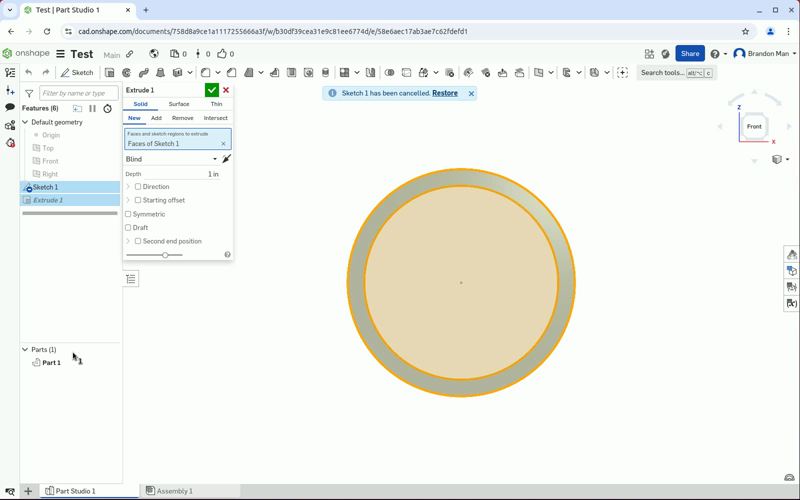
mouse_move(143, 106)
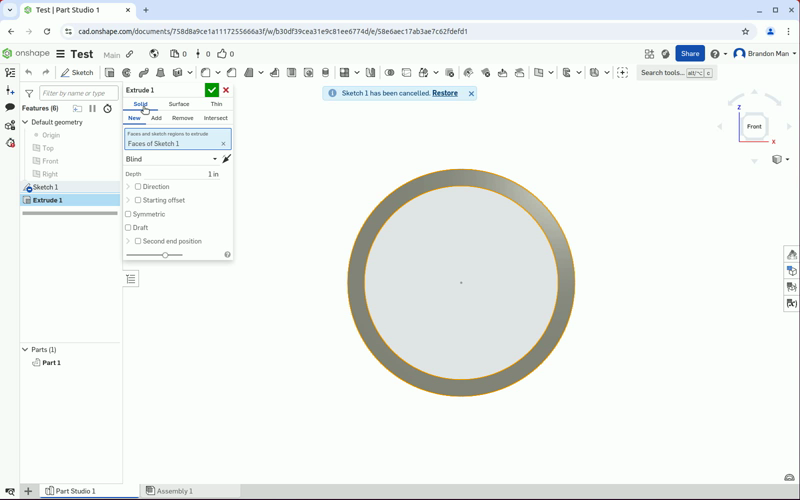
click(143, 106)
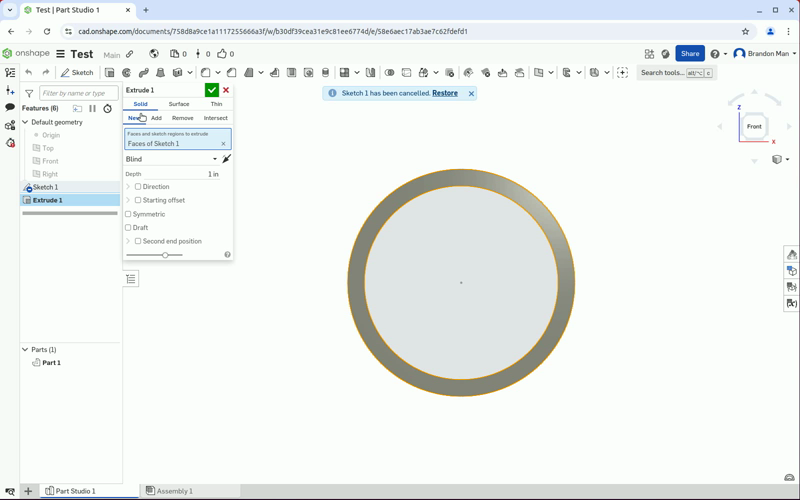
mouse_move(137, 120)
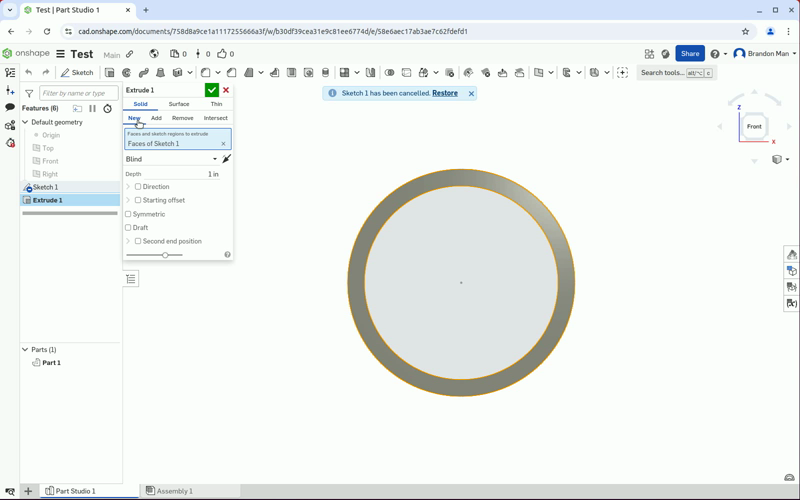
click(137, 120)
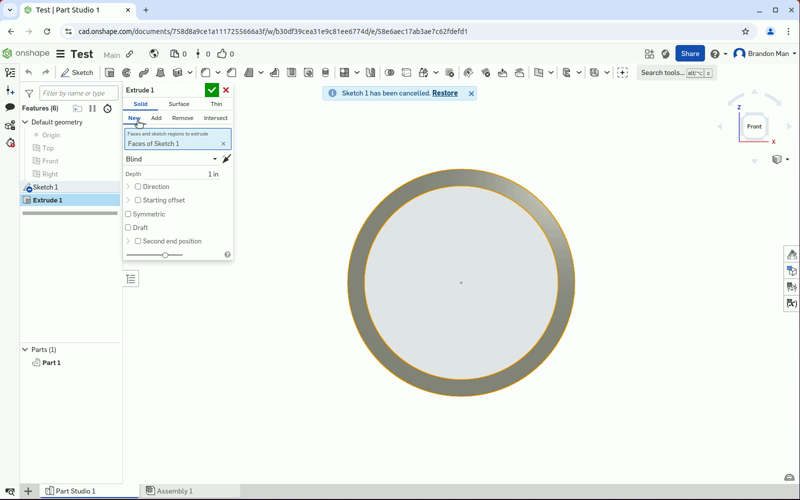
key(tab, 4)
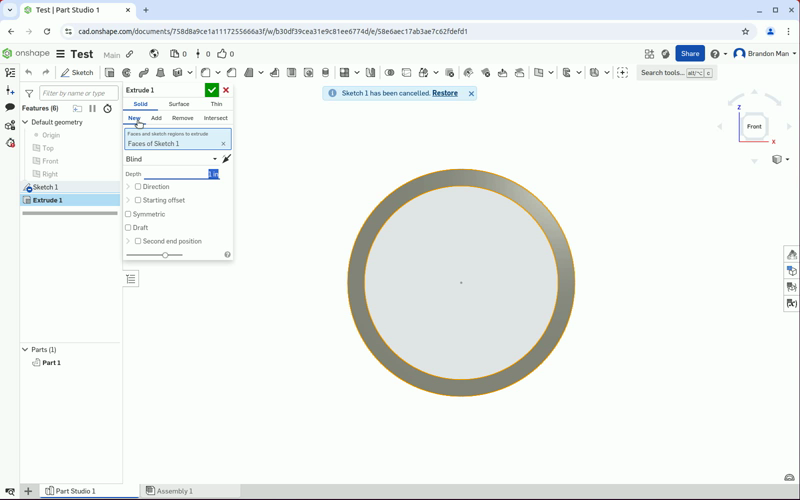
text(1.926)
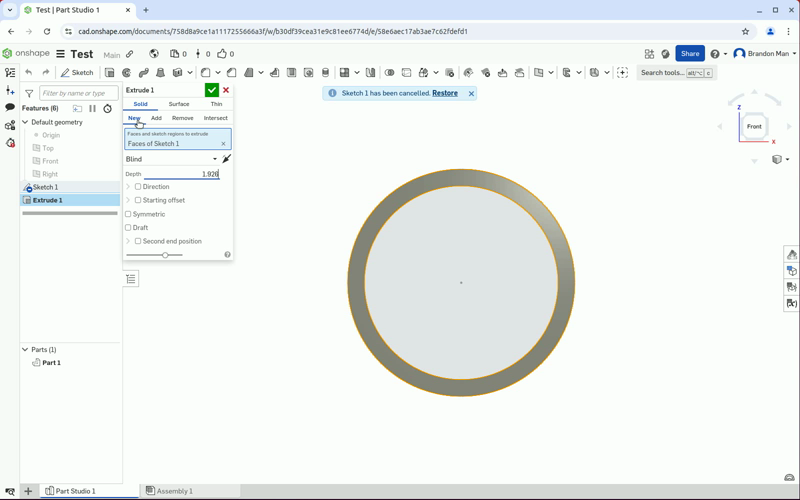
key(enter)
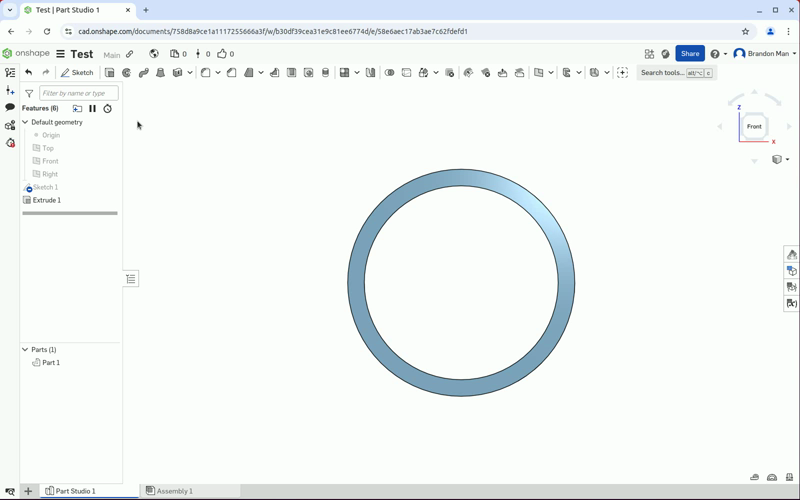
key(shift+h)
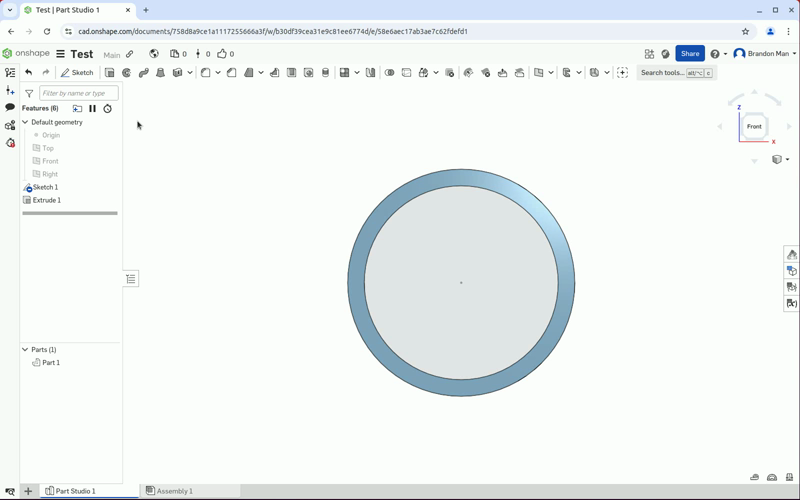
key(shift+h)
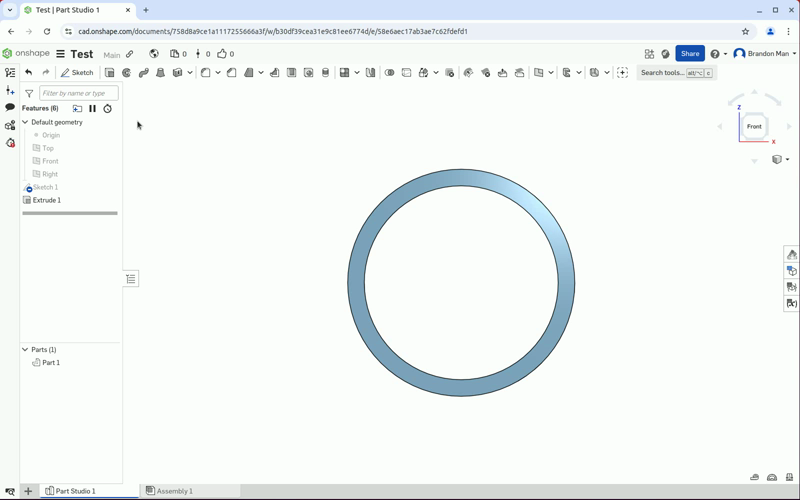
mouse_move(73, 189)
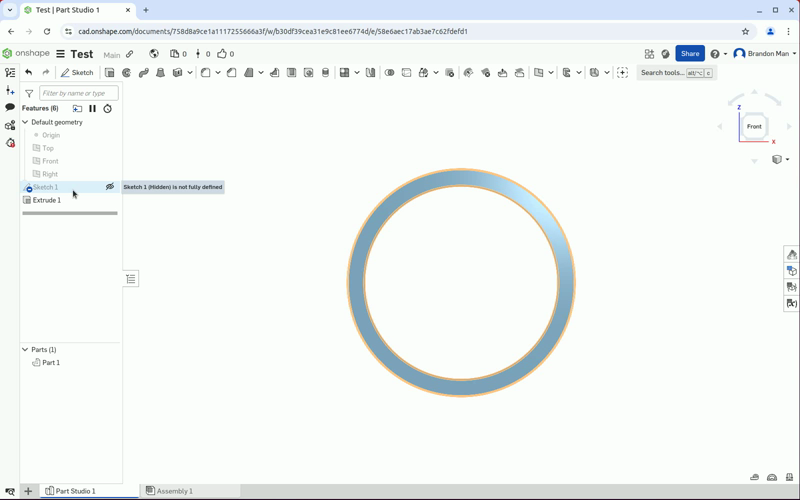
click(73, 189)
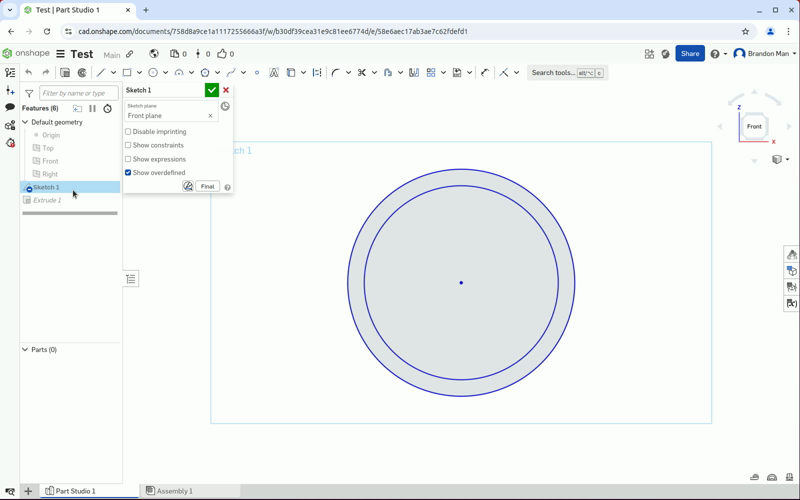
mouse_move(229, 92)
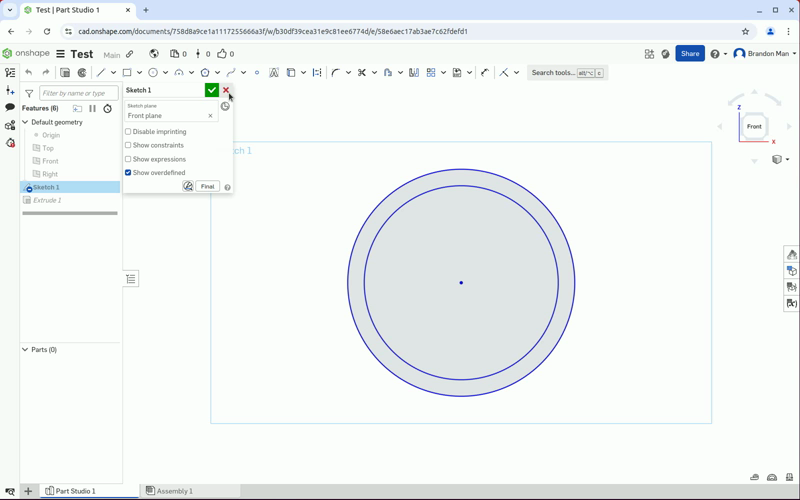
click(229, 92)
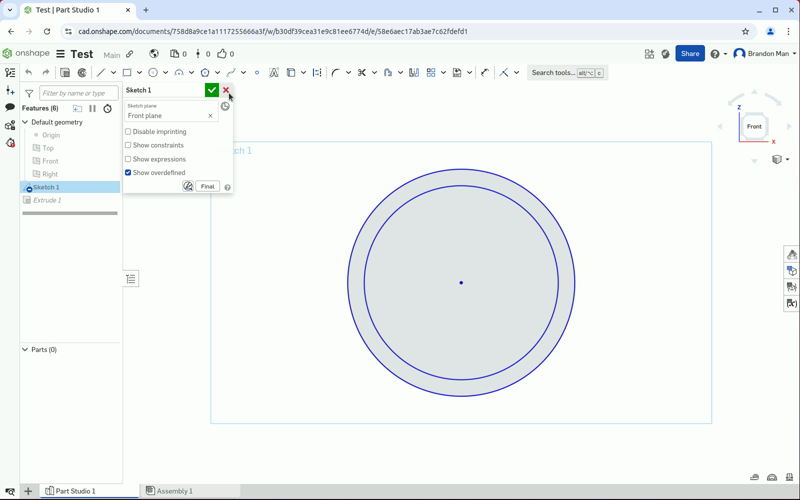
key(shift+s)
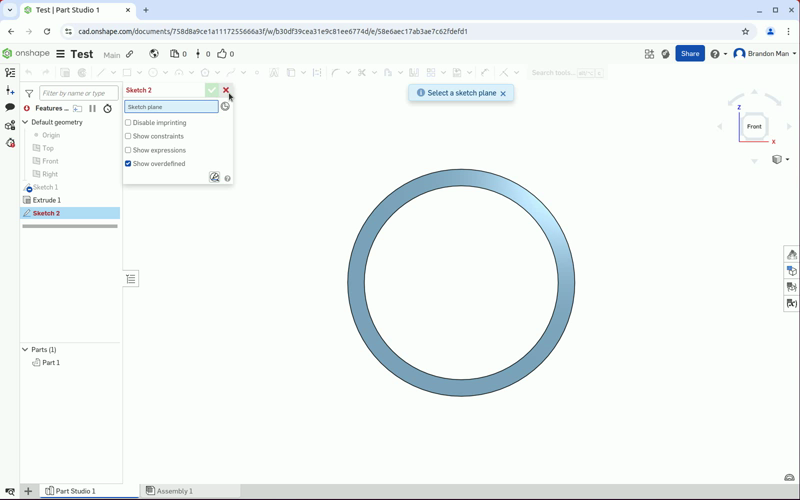
mouse_move(73, 163)
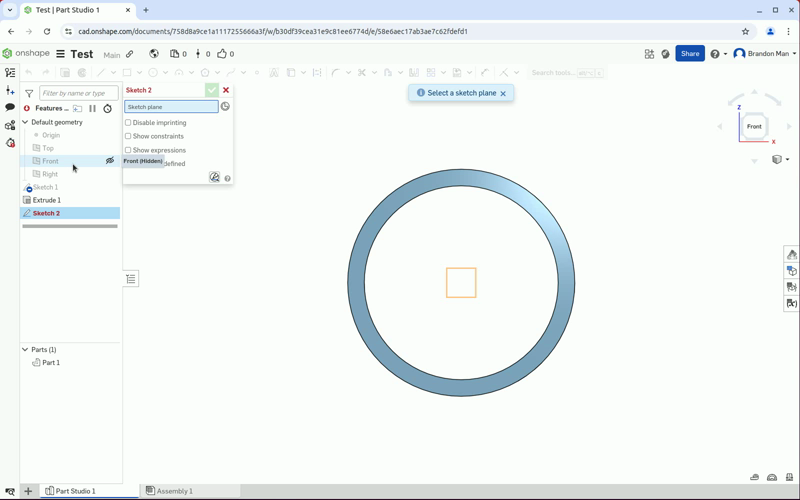
click(73, 163)
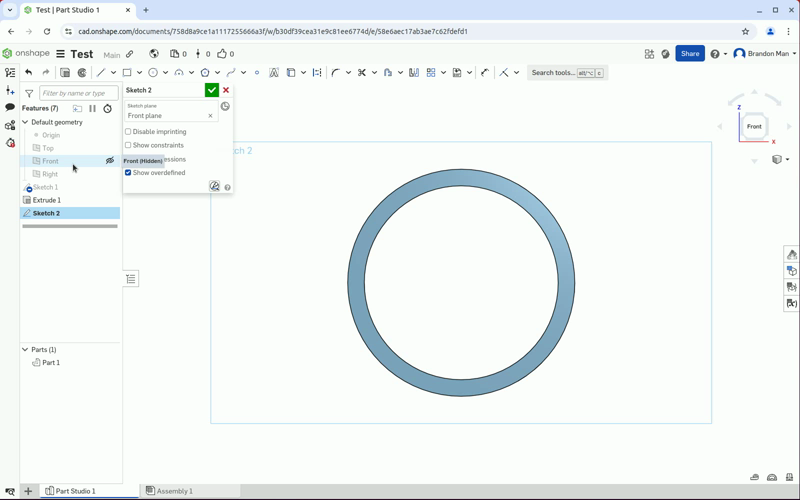
mouse_move(73, 352)
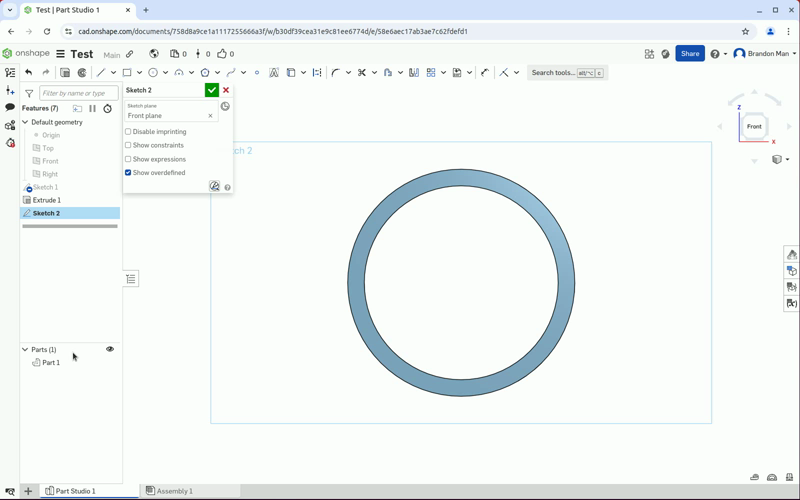
key(y)
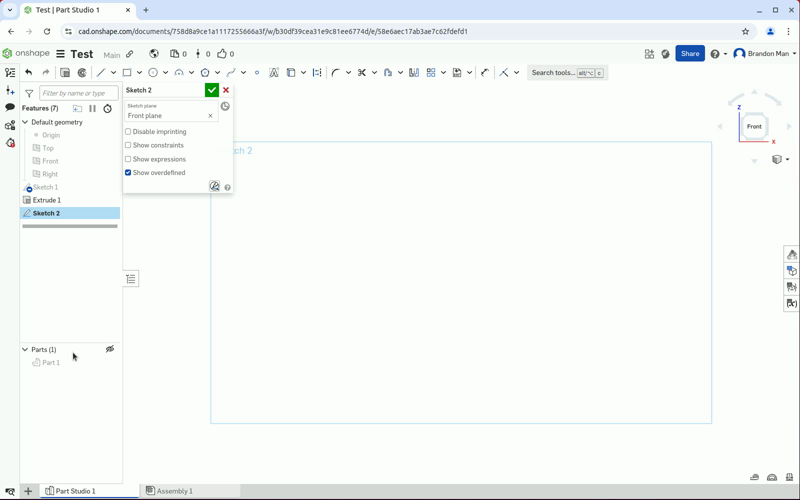
key(c)
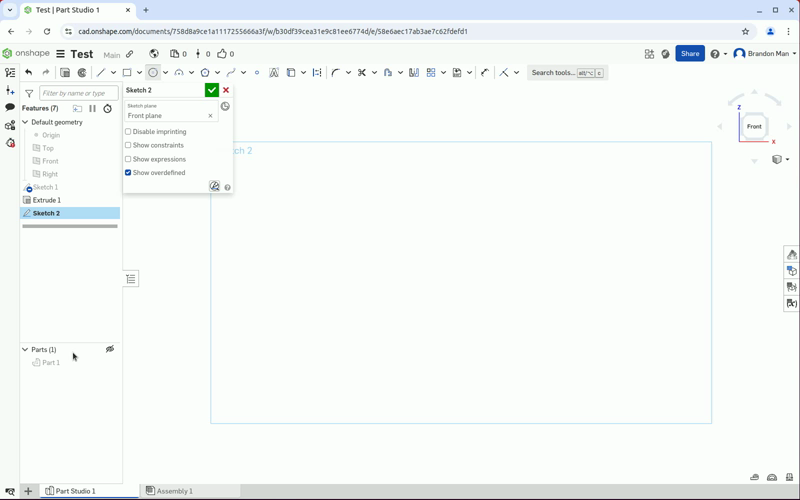
key_down(shift)
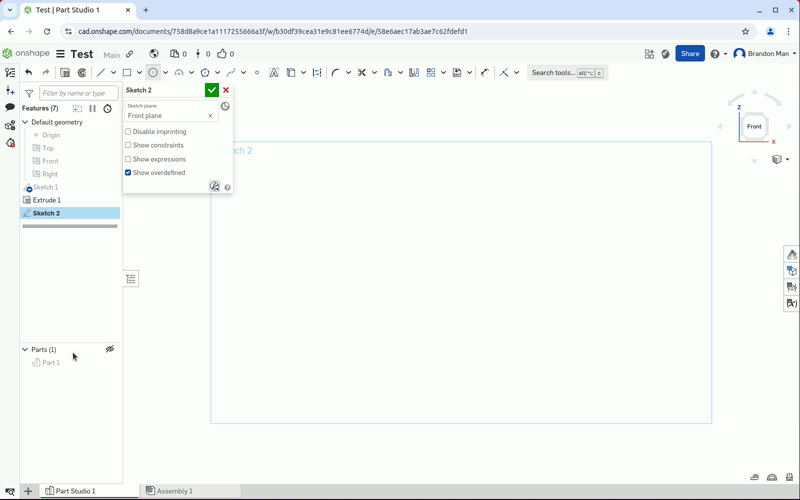
mouse_move(461, 282)
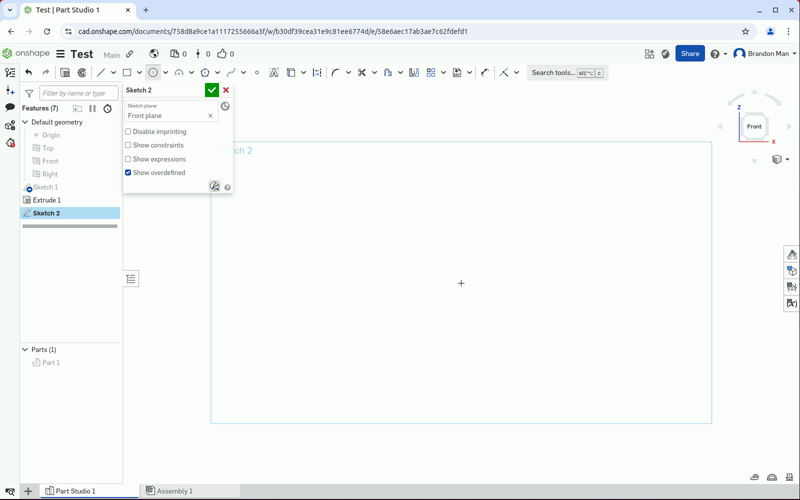
click(461, 282)
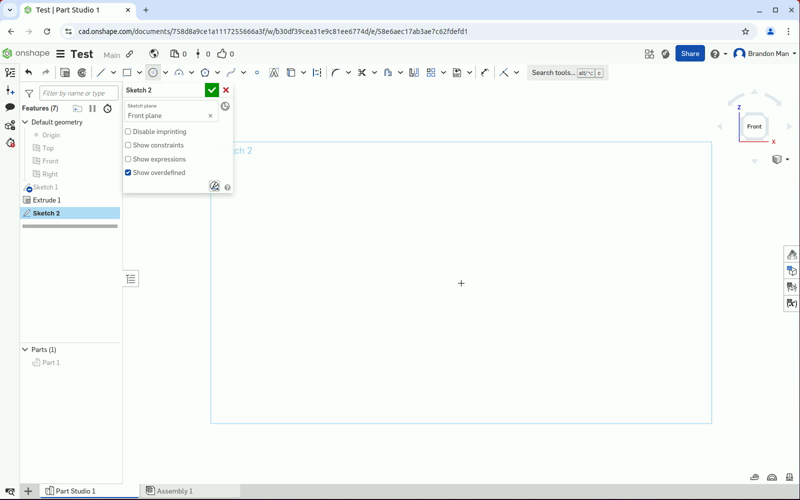
key_up(shift)
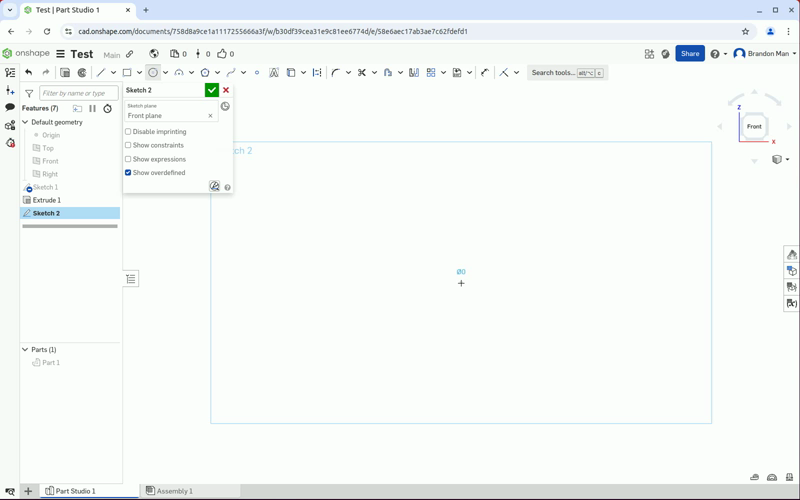
mouse_move(551, 282)
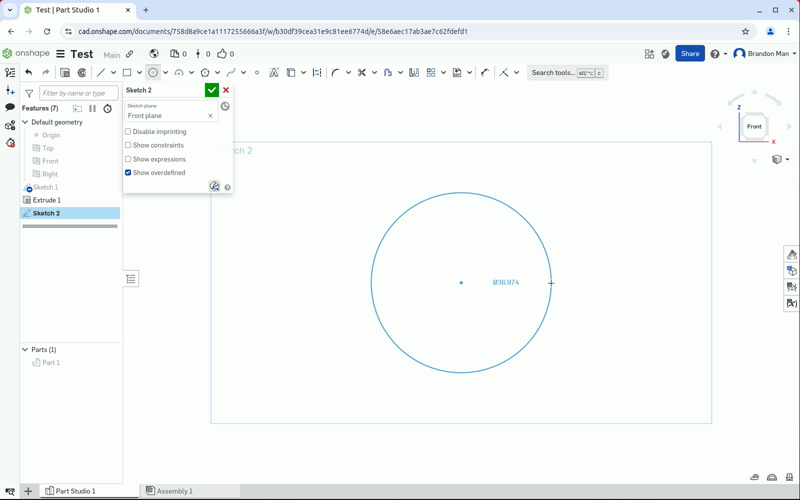
click(551, 282)
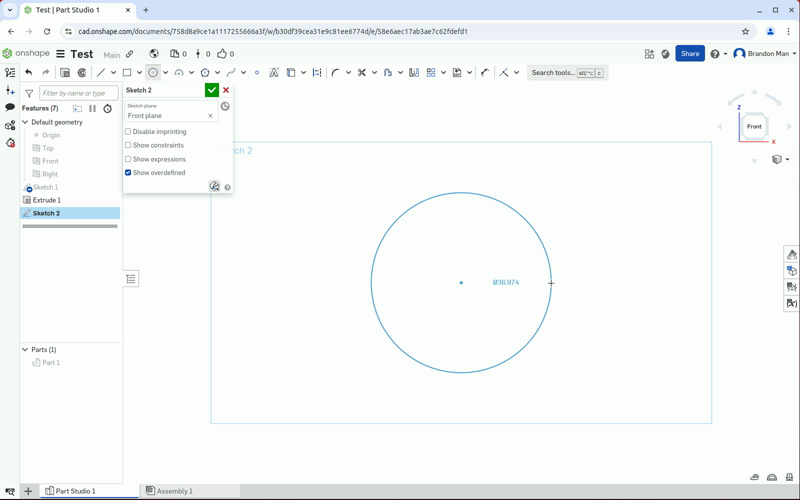
key(esc)
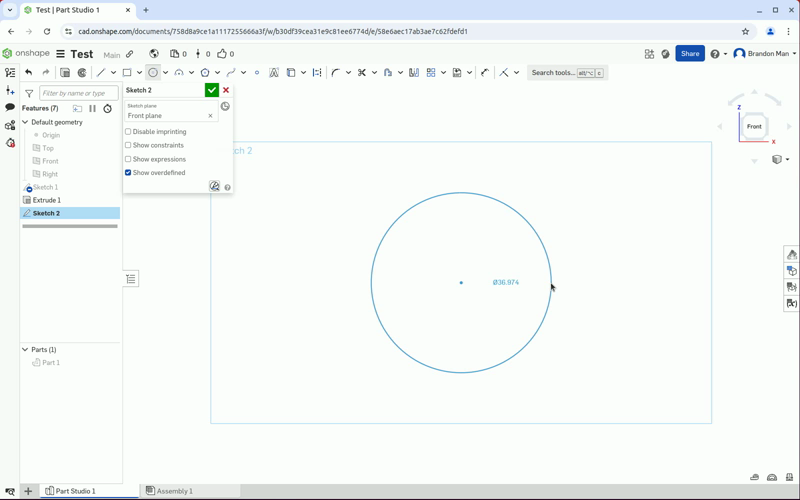
key(c)
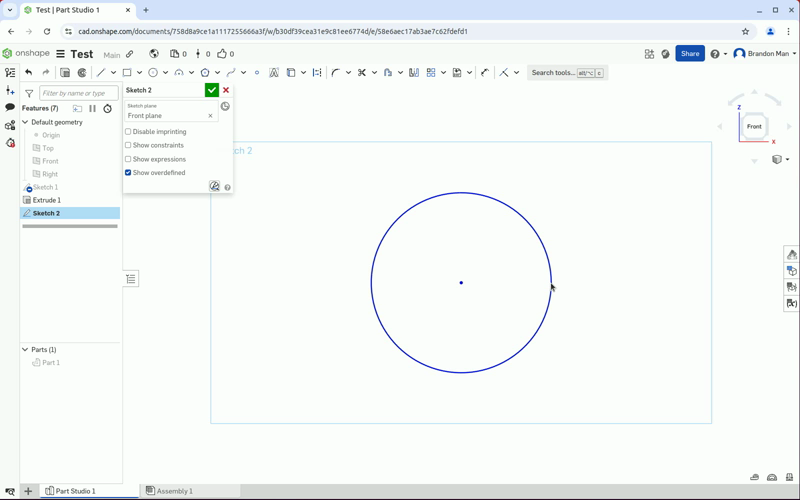
key_down(shift)
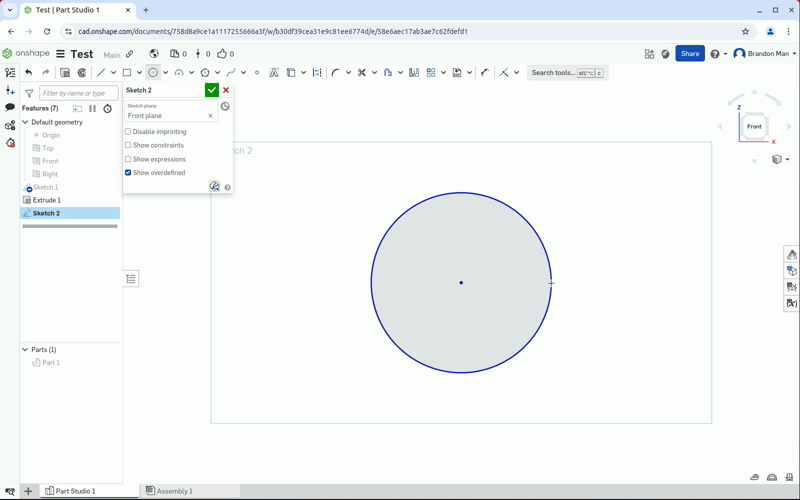
mouse_move(461, 282)
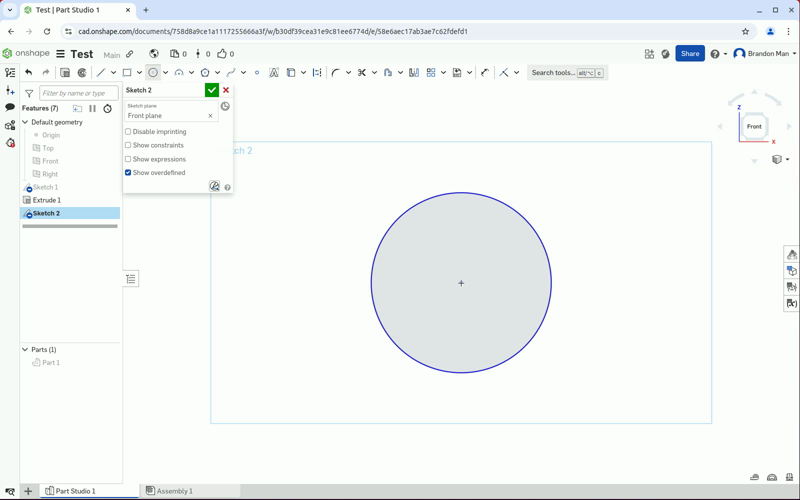
click(461, 282)
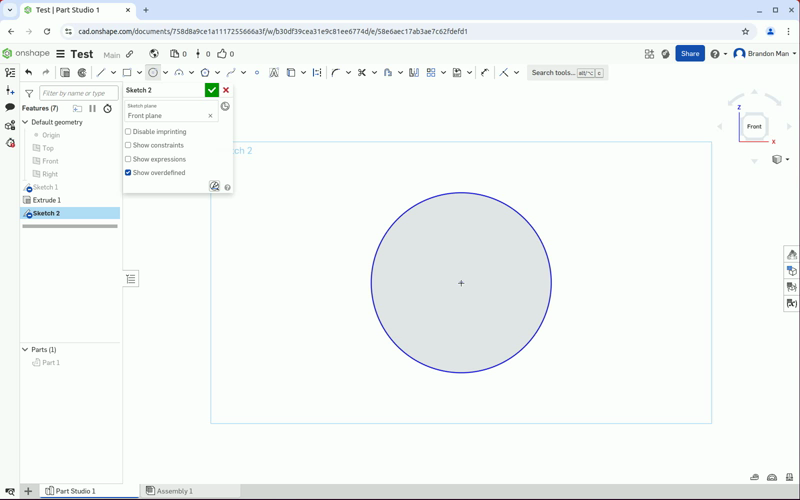
key_up(shift)
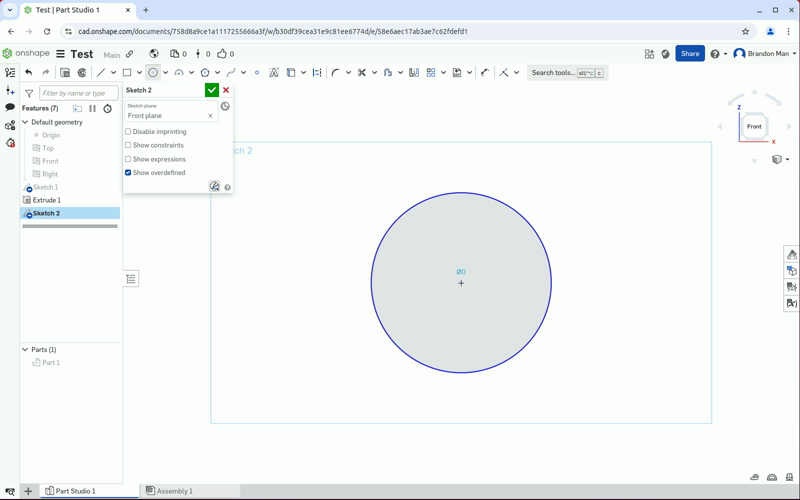
mouse_move(537, 282)
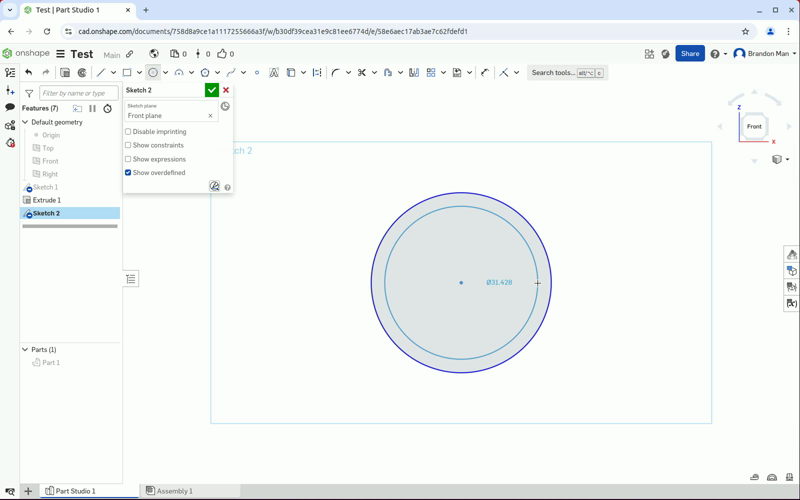
click(537, 282)
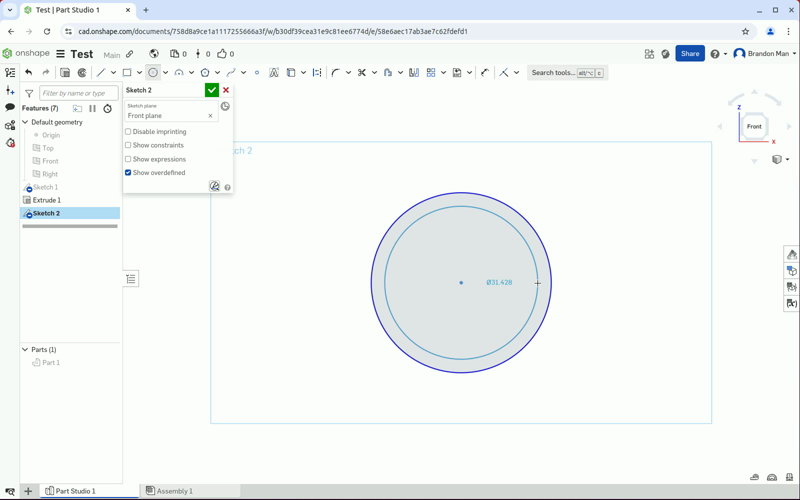
key(esc)
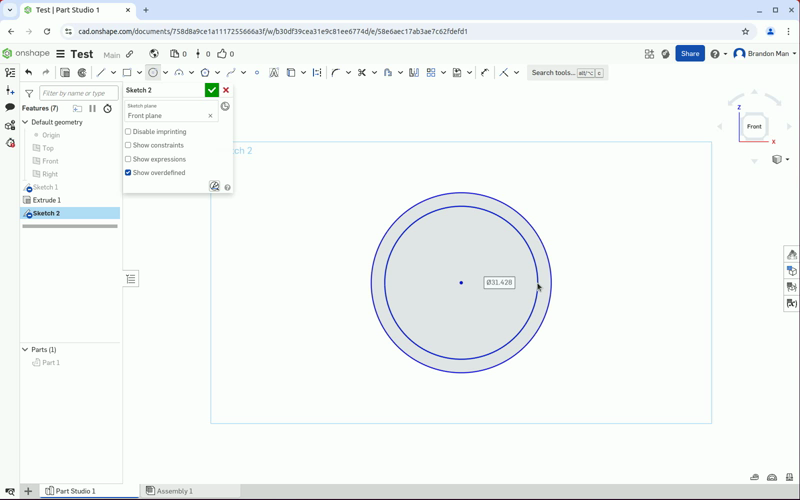
mouse_move(387, 324)
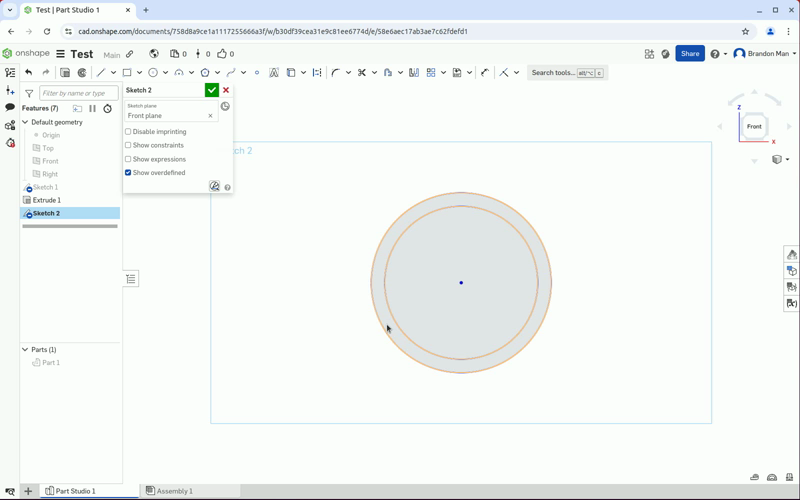
click(387, 324)
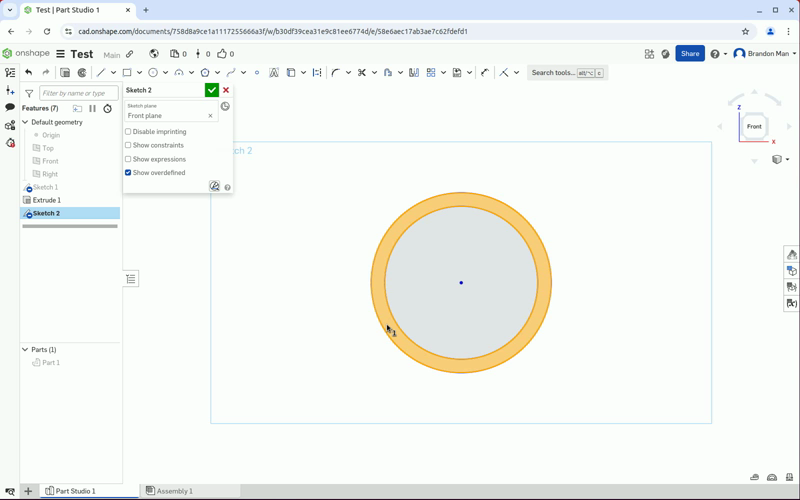
mouse_move(73, 352)
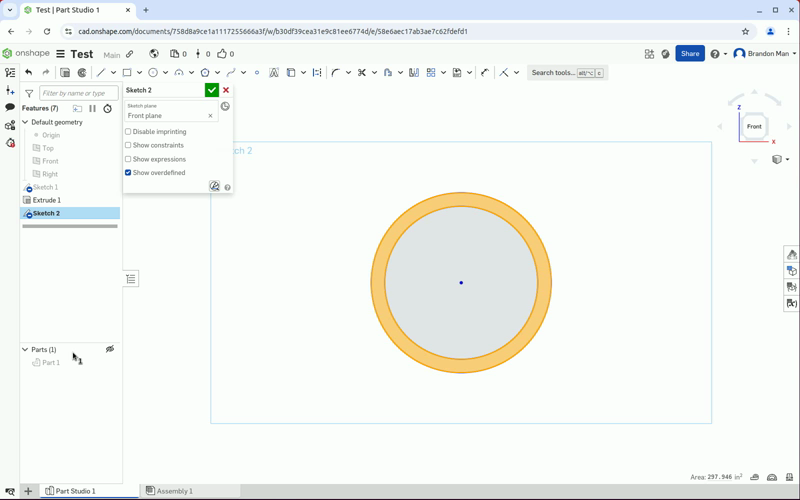
key(shift+y)
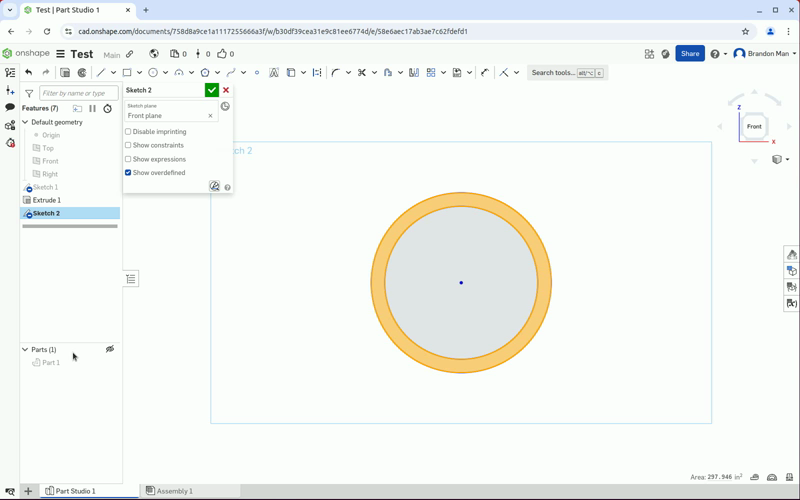
key(shift+e)
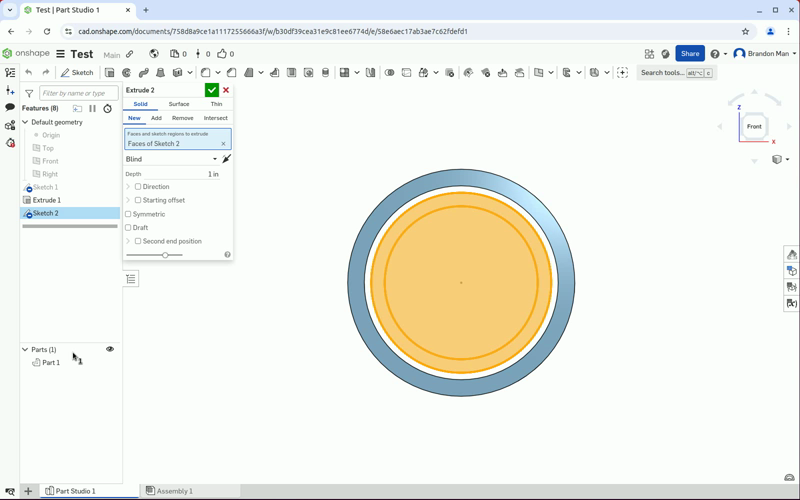
mouse_move(143, 106)
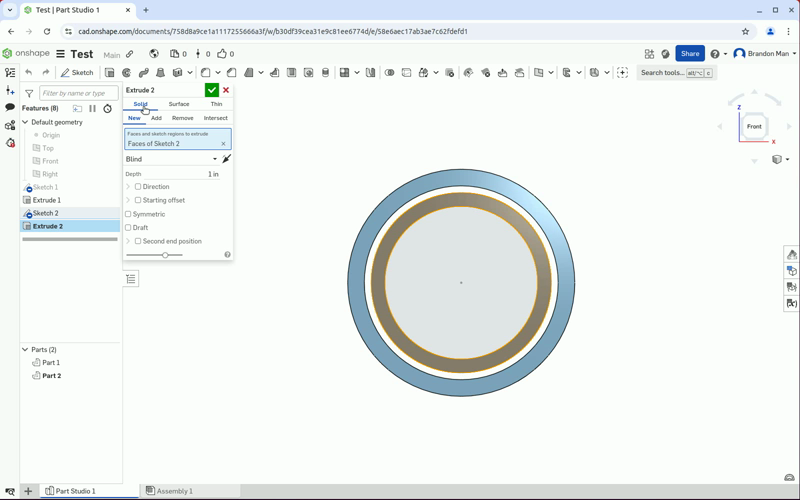
click(143, 106)
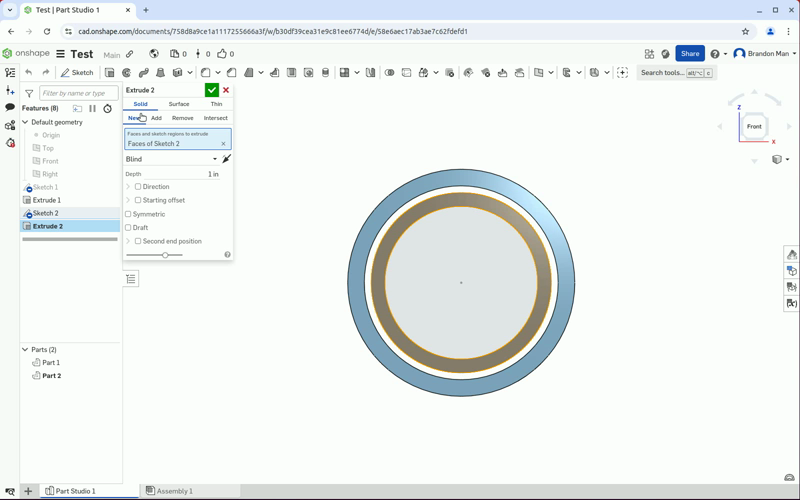
mouse_move(137, 120)
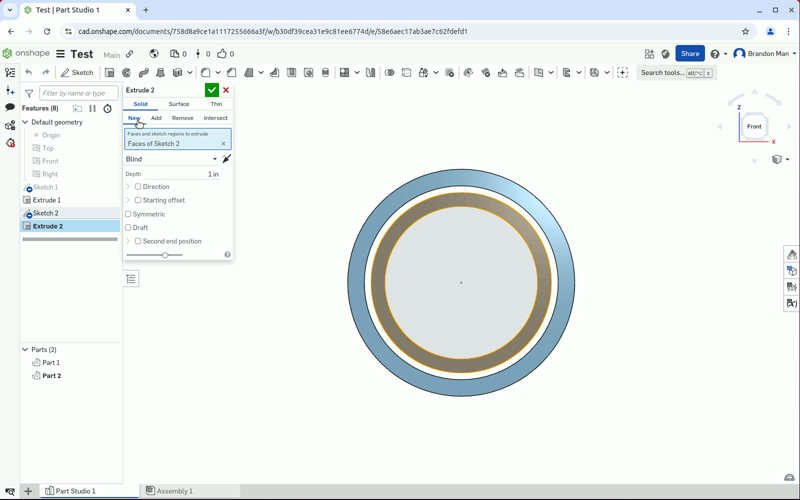
click(137, 120)
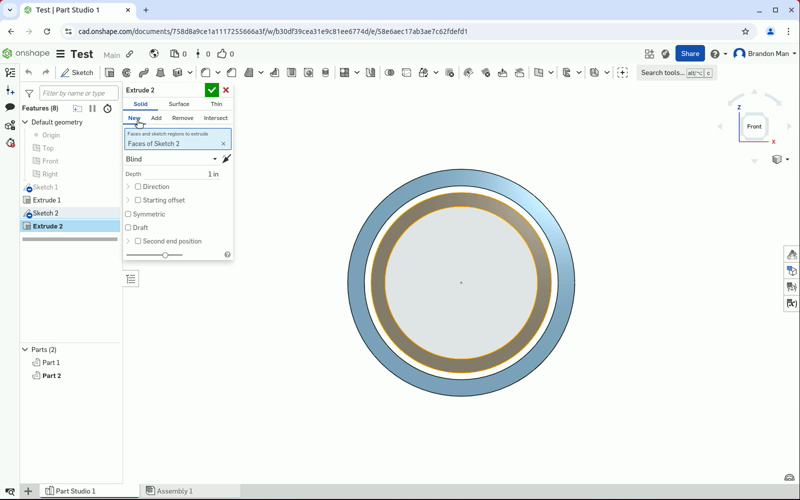
key(tab, 4)
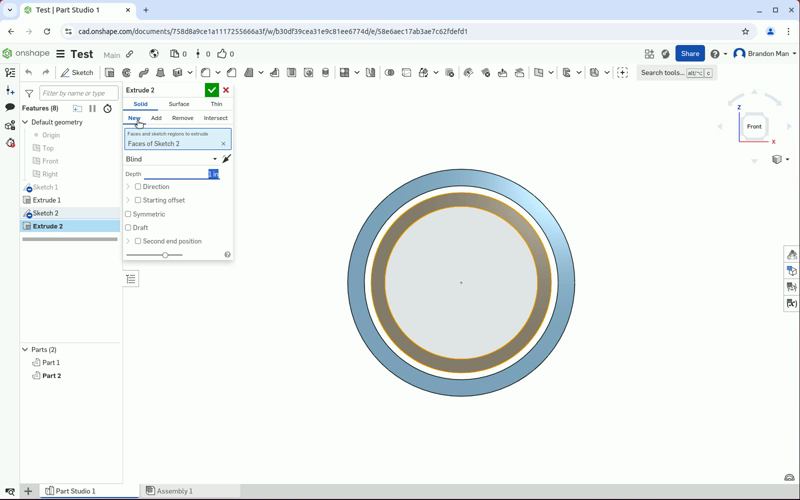
text(1.926)
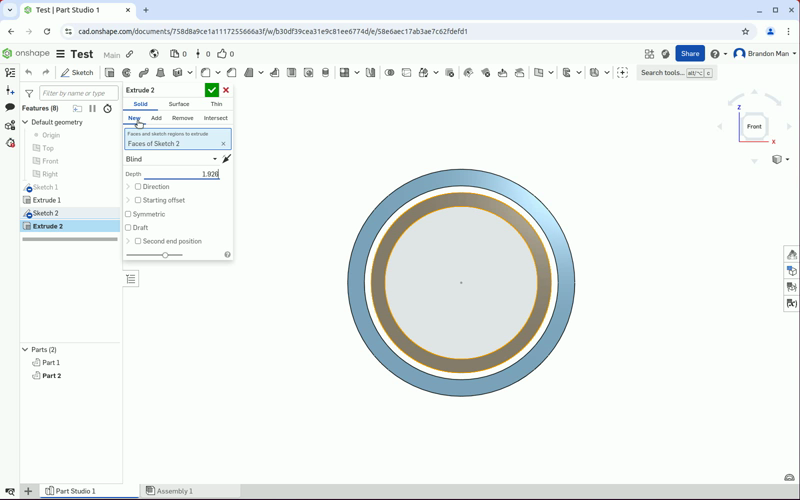
key(enter)
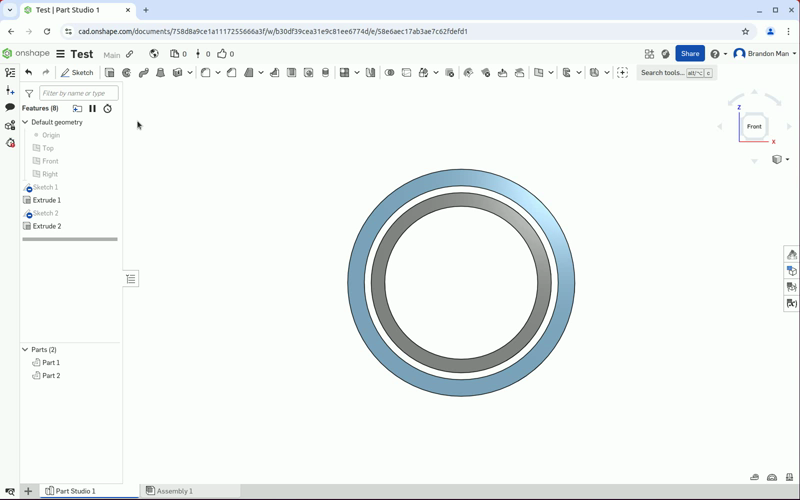
key(shift+h)
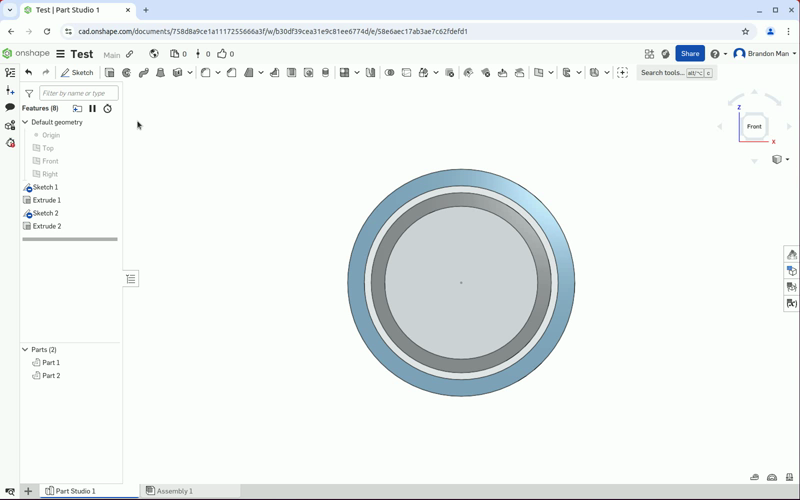
key(shift+h)
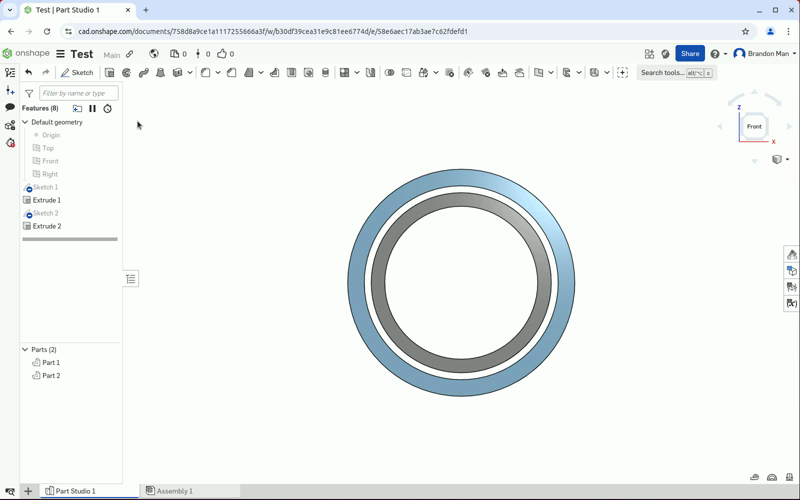
mouse_move(73, 189)
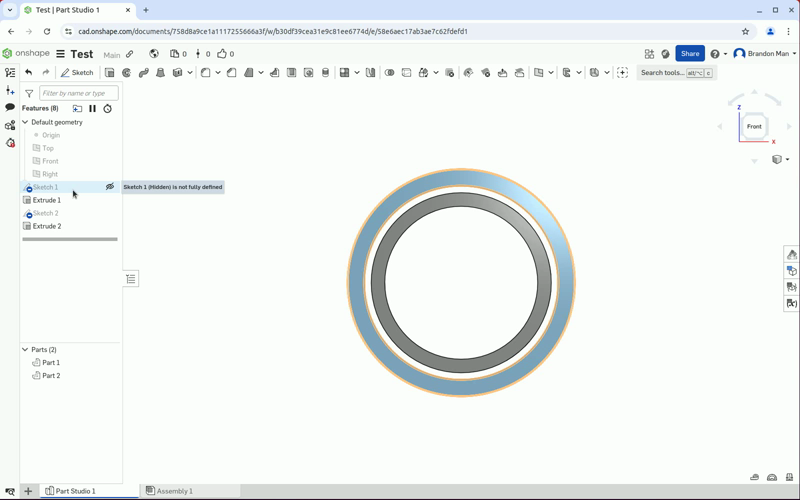
click(73, 189)
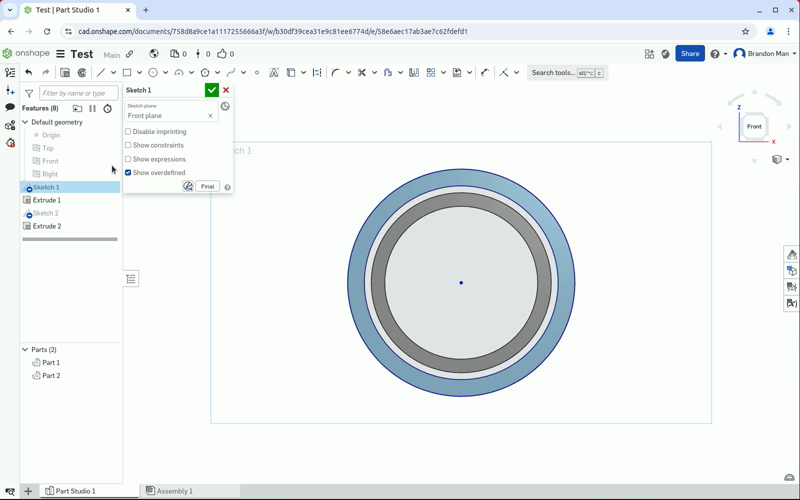
mouse_move(229, 92)
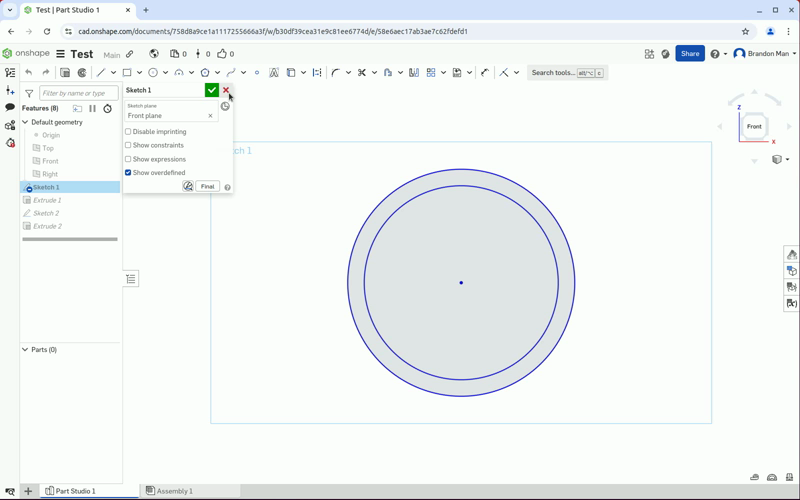
click(229, 92)
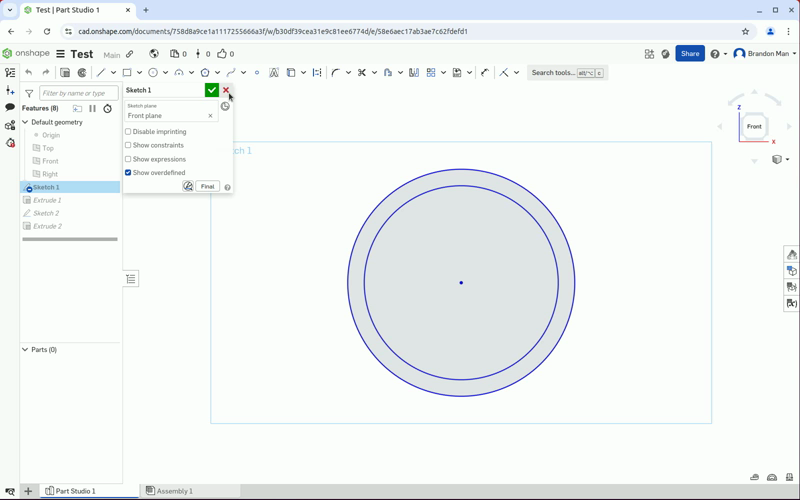
key(shift+s)
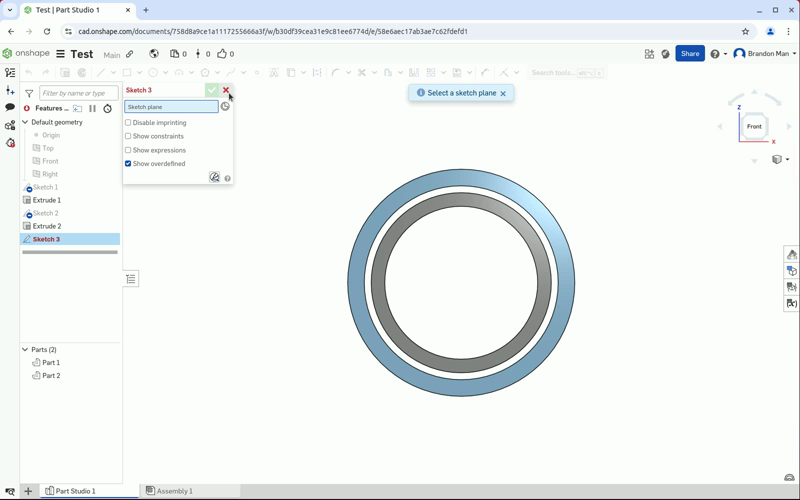
mouse_move(73, 163)
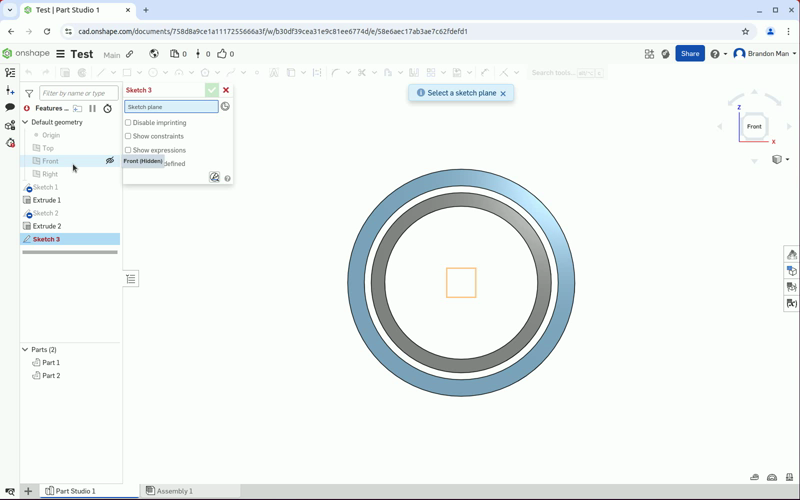
click(73, 163)
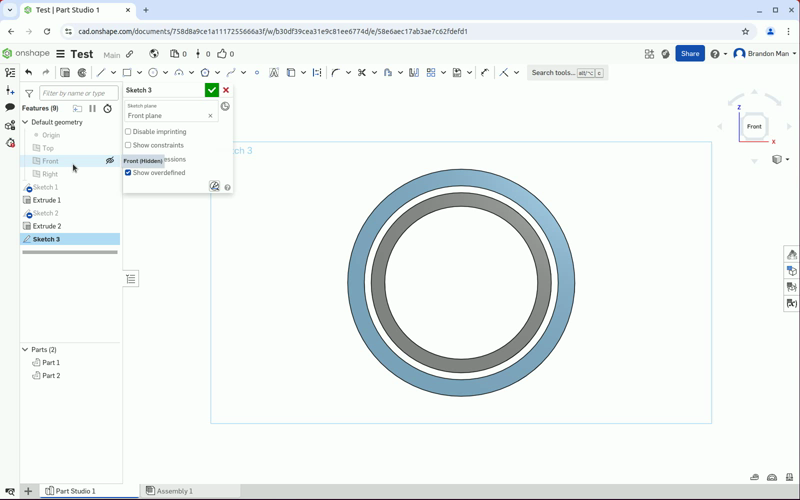
mouse_move(73, 352)
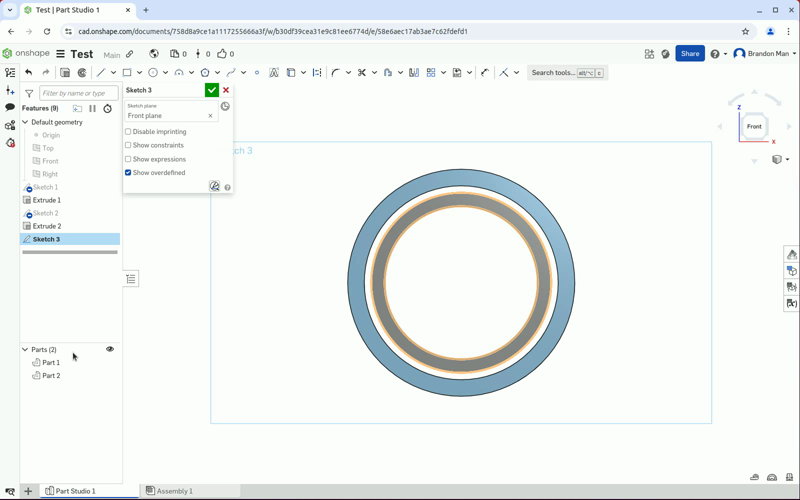
key(y)
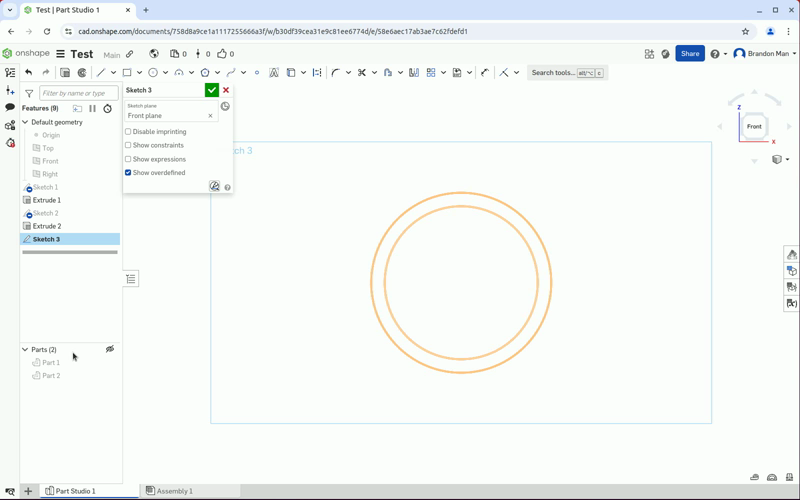
key(c)
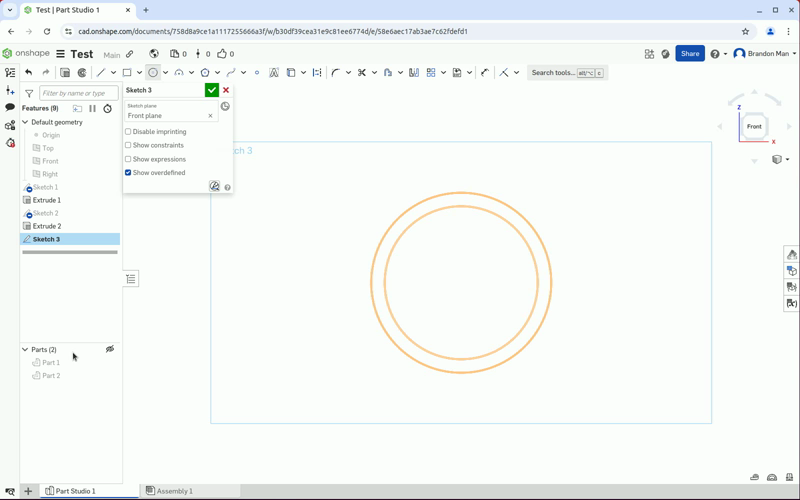
key_down(shift)
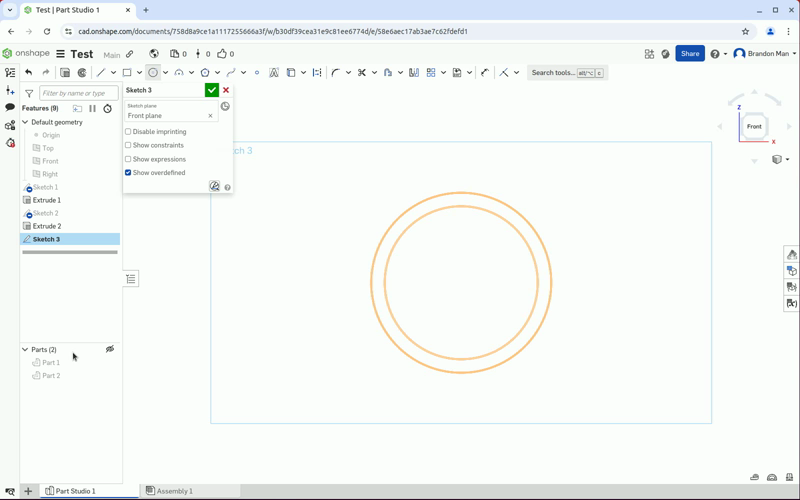
mouse_move(461, 282)
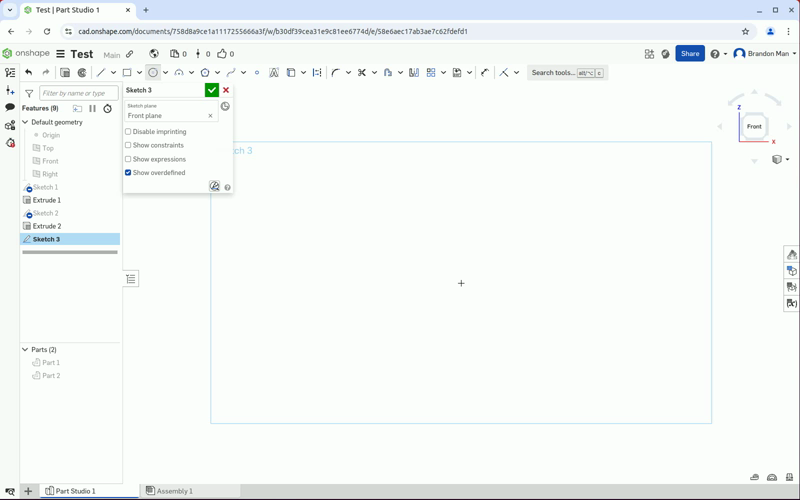
click(461, 282)
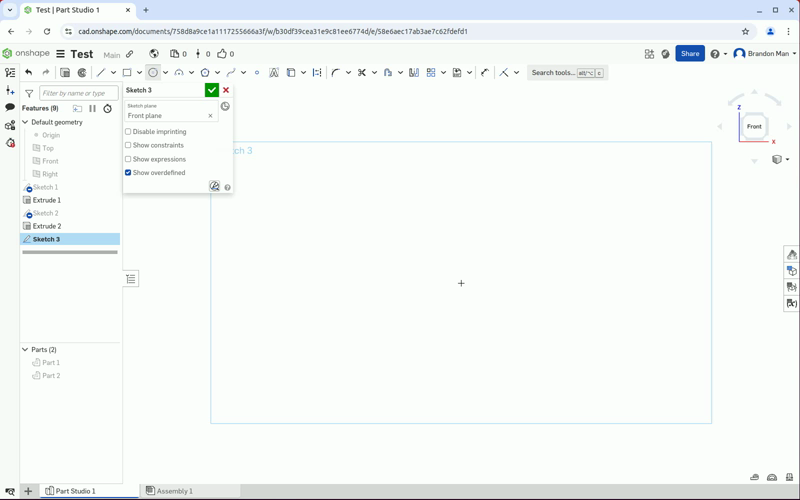
key_up(shift)
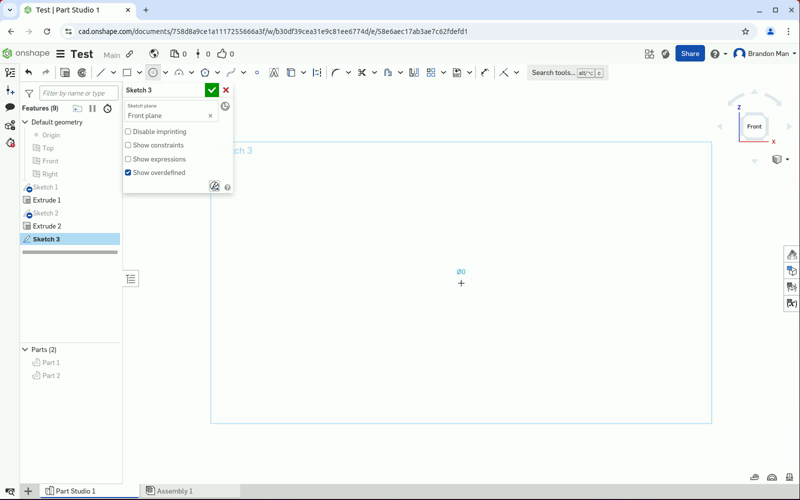
mouse_move(559, 282)
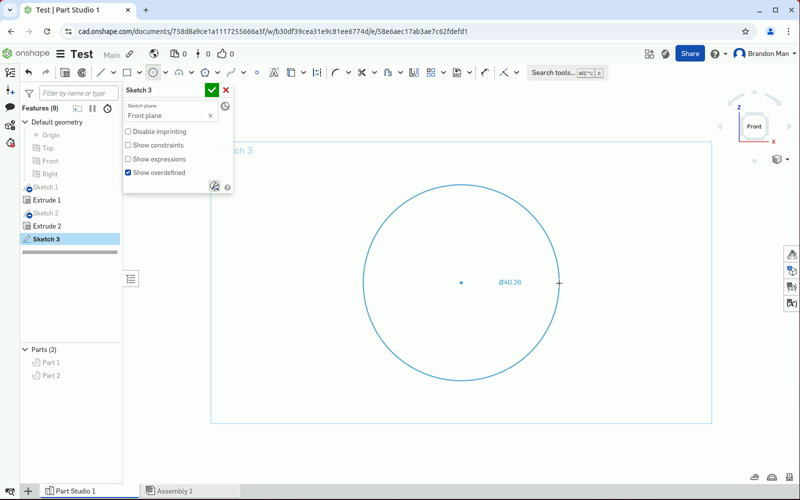
click(559, 282)
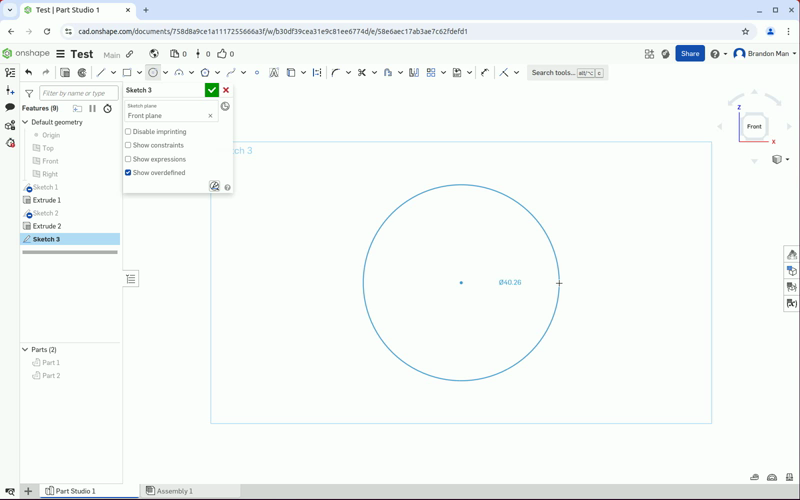
key(esc)
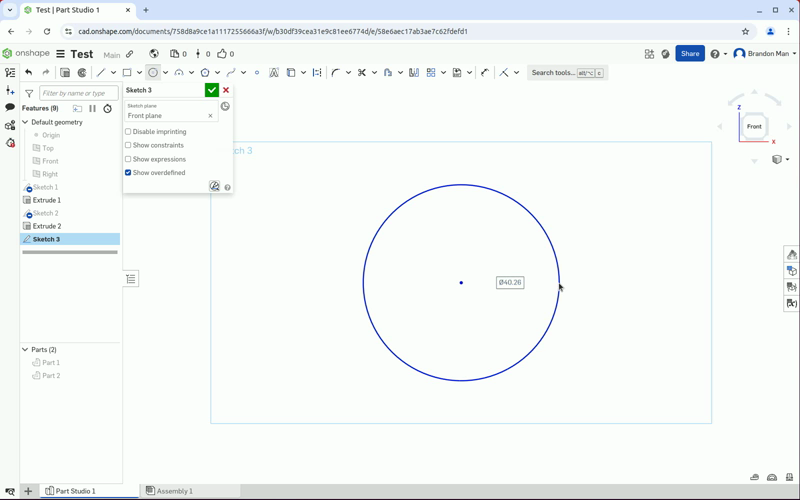
key(c)
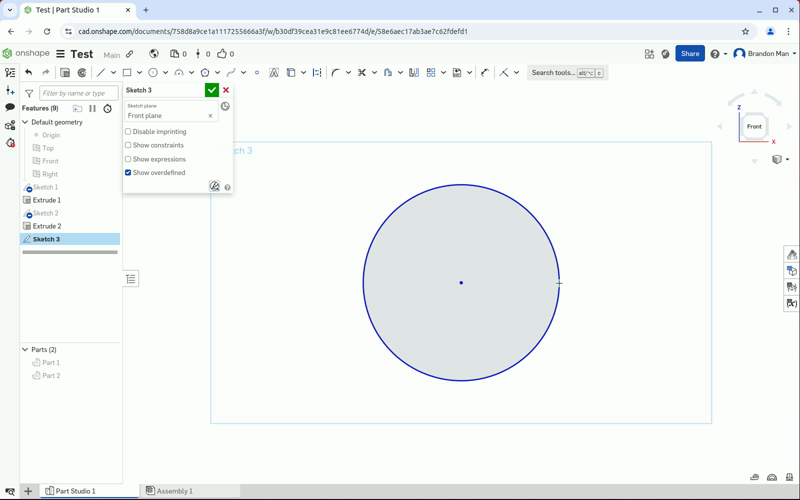
key_down(shift)
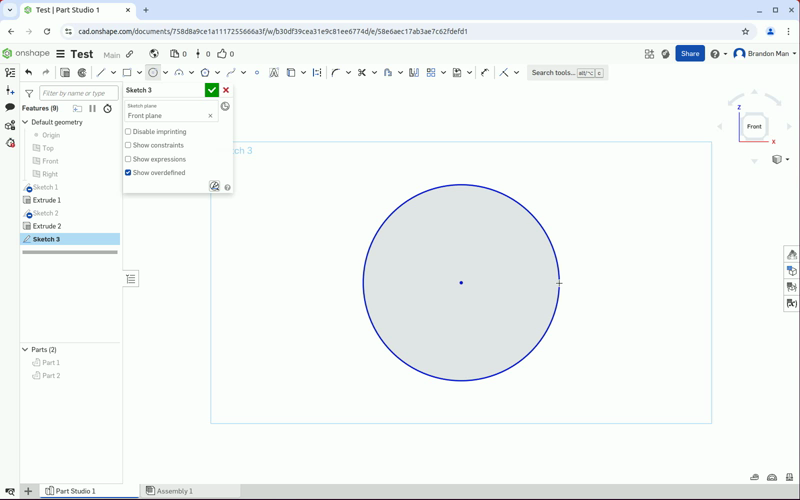
mouse_move(461, 282)
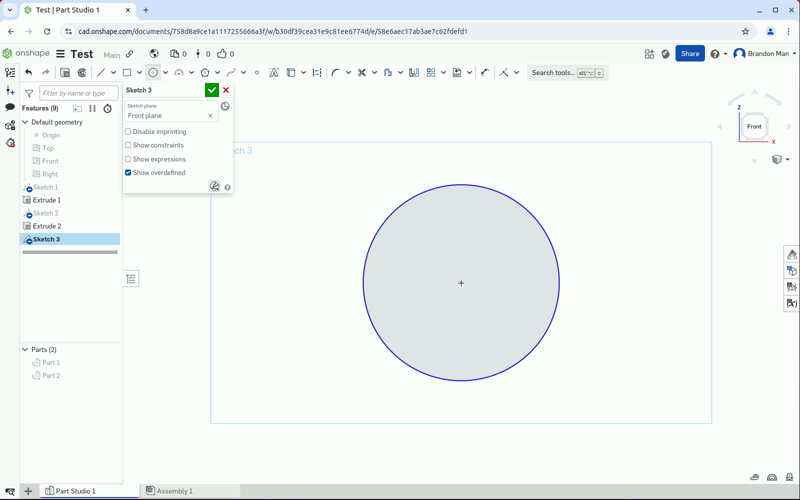
click(461, 282)
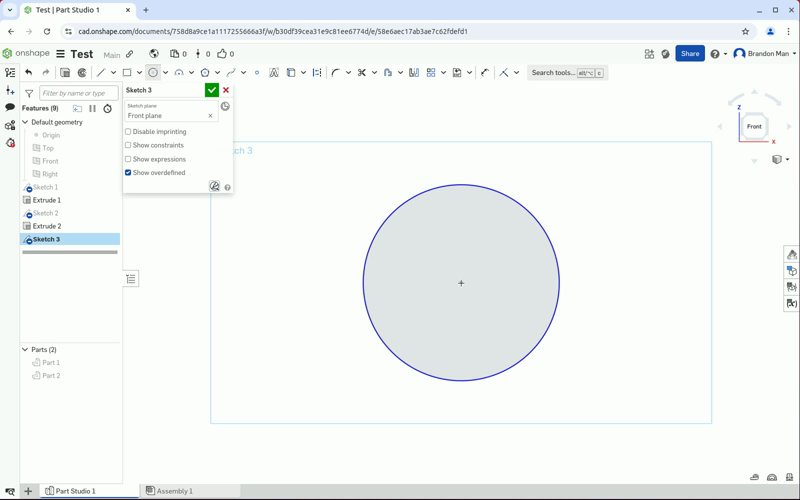
key_up(shift)
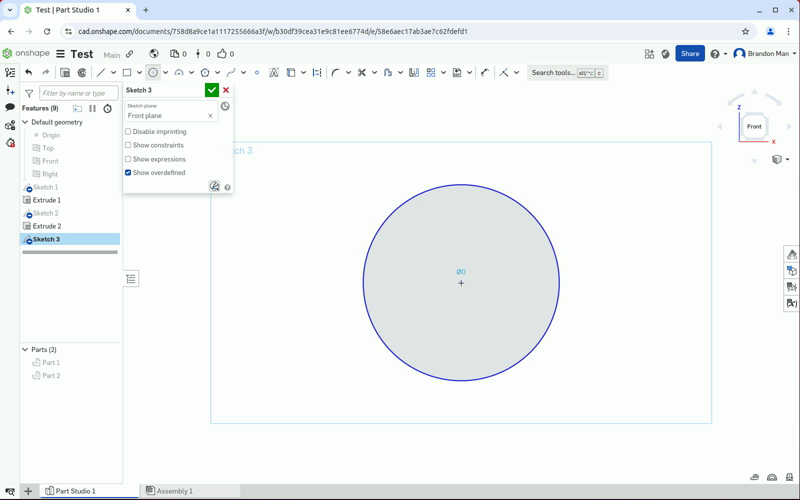
mouse_move(551, 282)
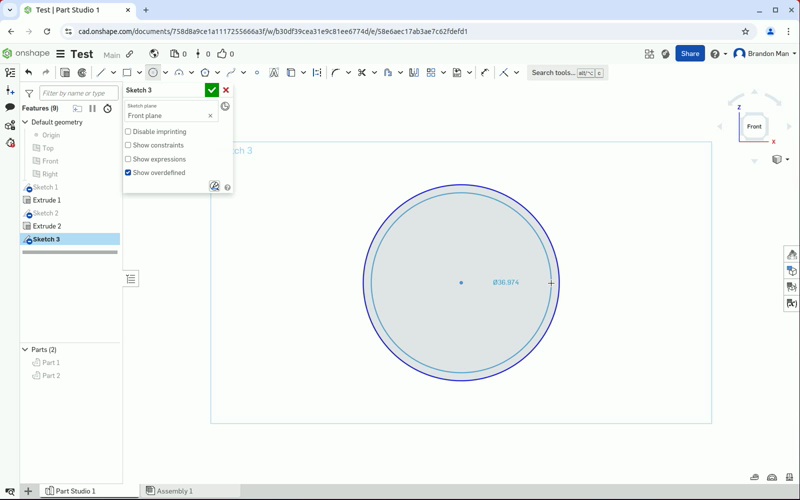
click(551, 282)
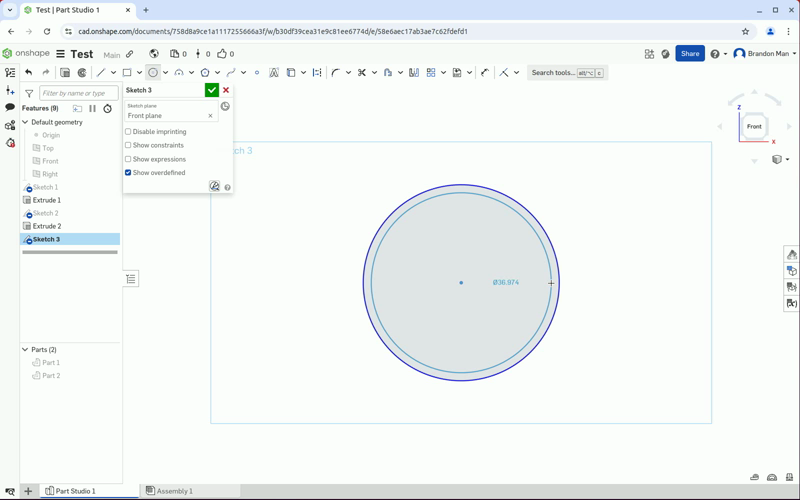
key(esc)
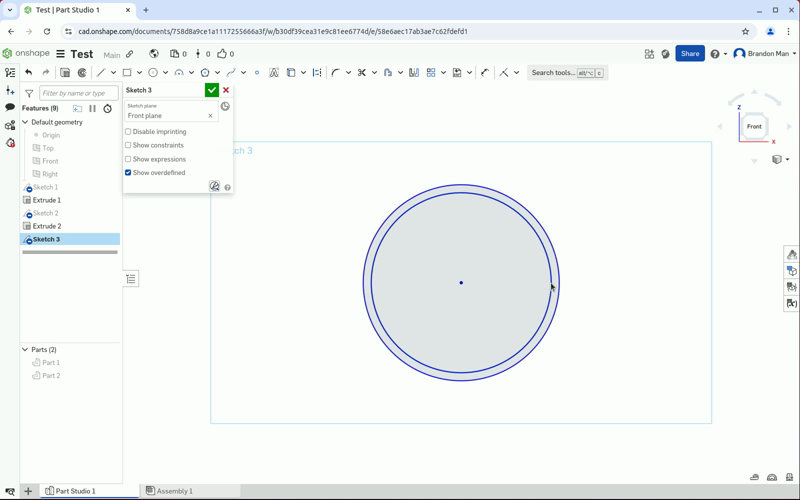
mouse_move(373, 316)
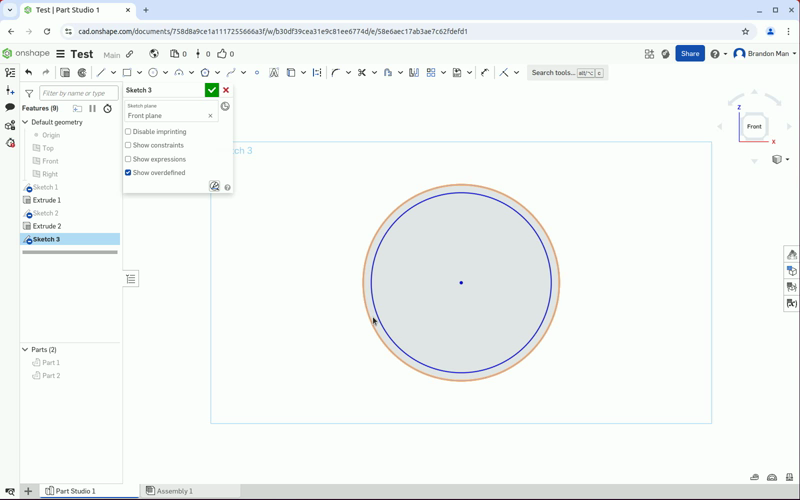
click(373, 316)
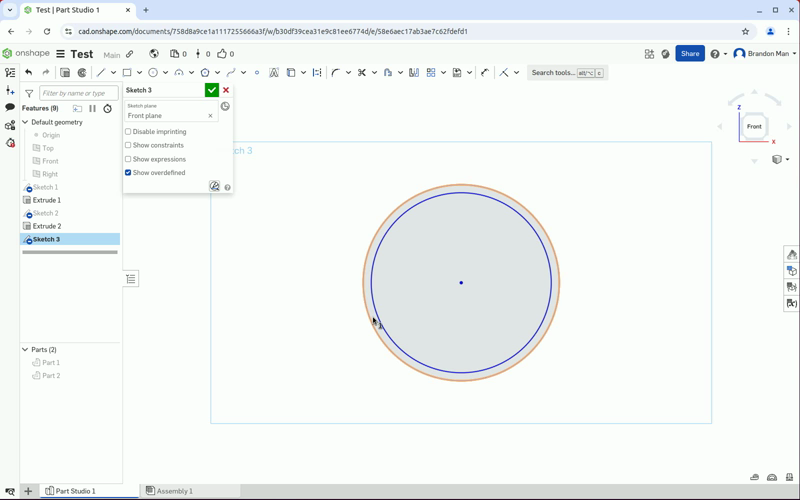
mouse_move(73, 352)
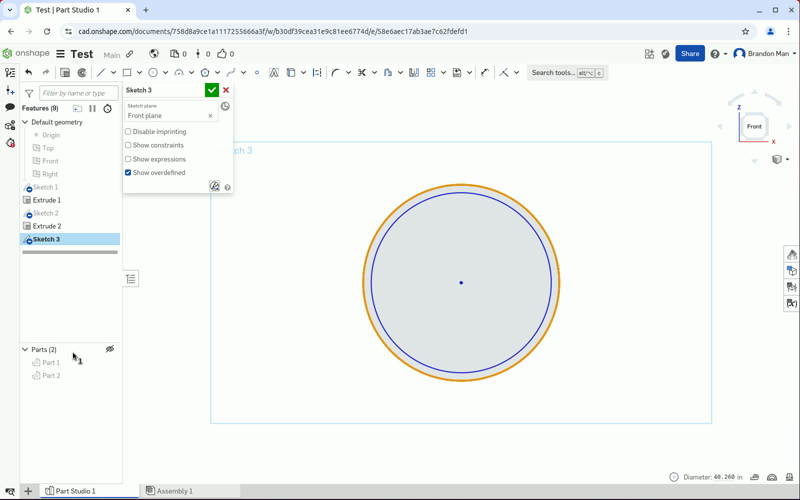
key(shift+y)
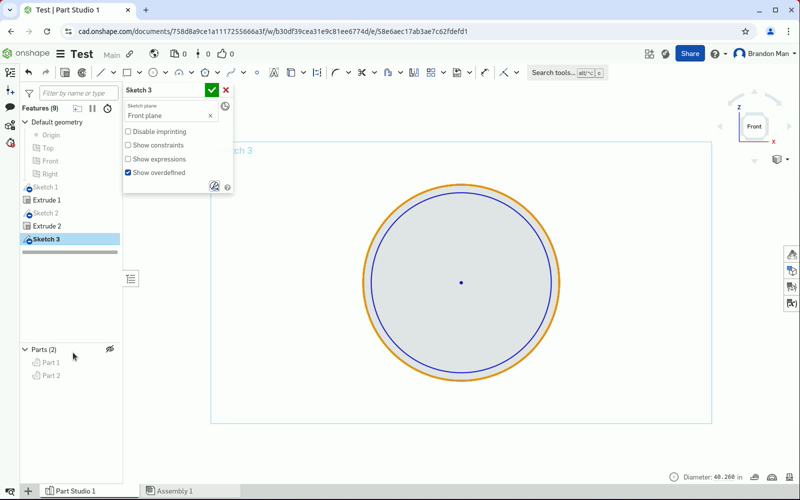
key(shift+e)
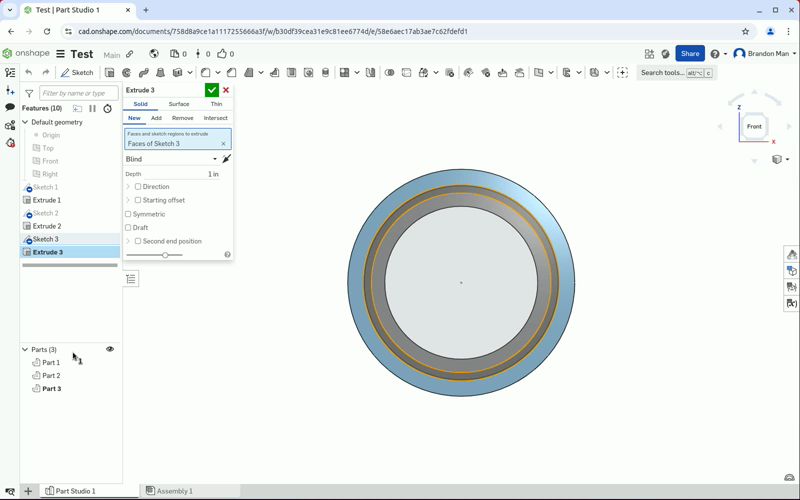
mouse_move(143, 106)
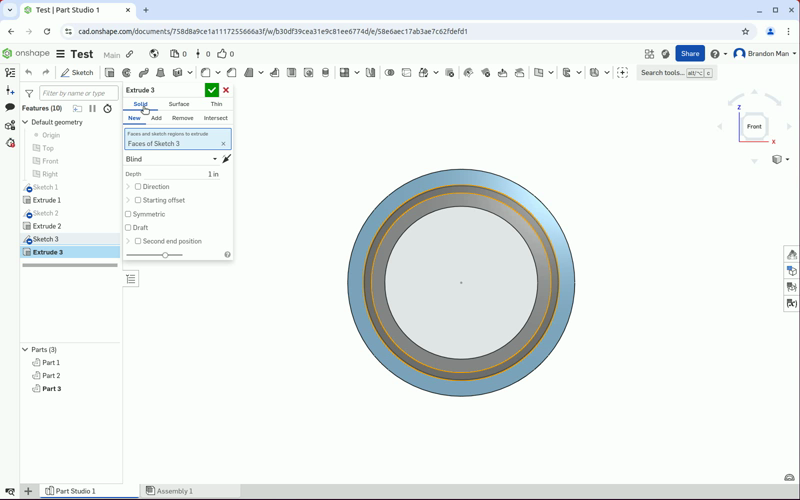
click(143, 106)
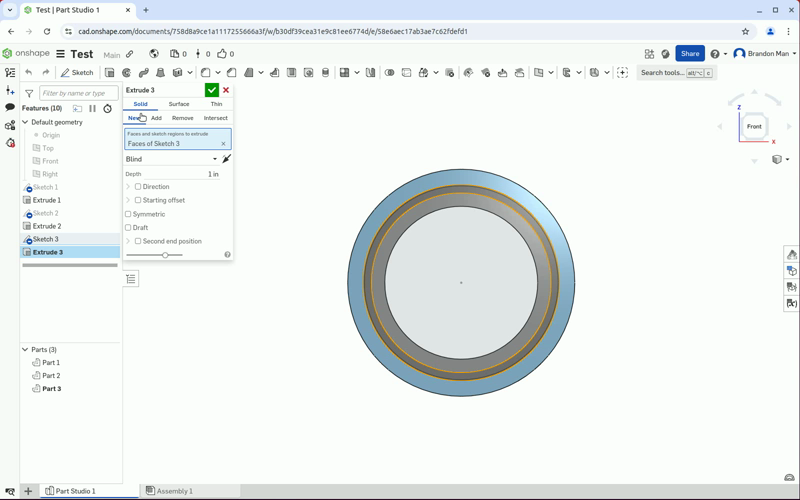
mouse_move(137, 120)
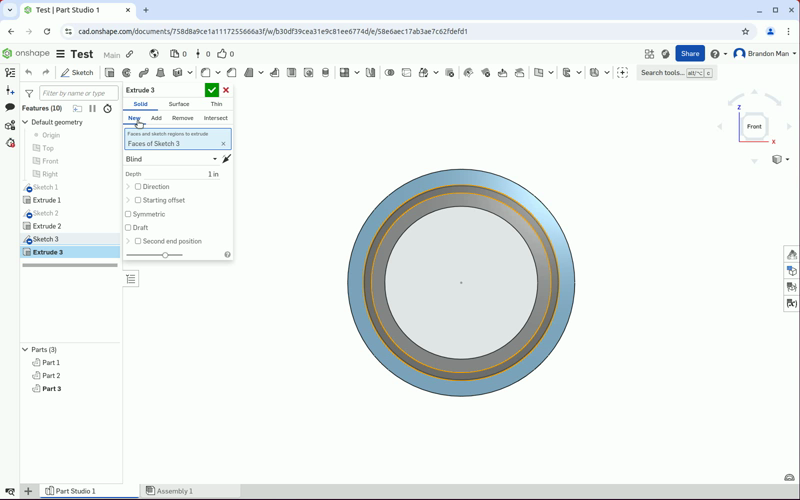
click(137, 120)
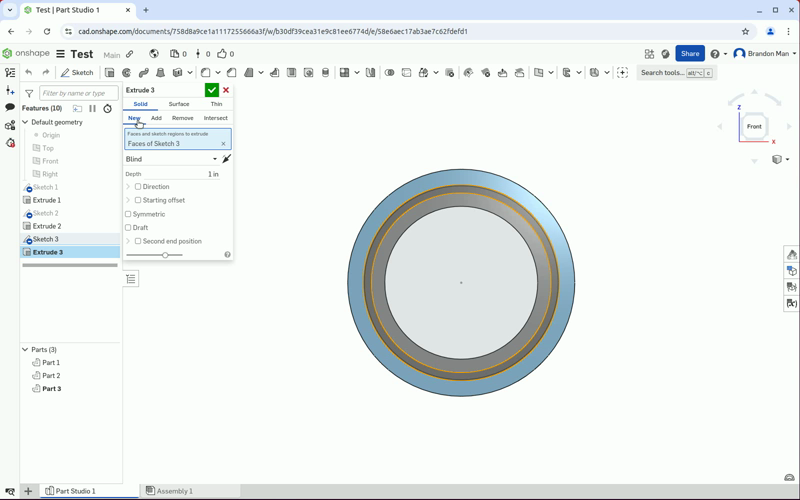
key(tab, 4)
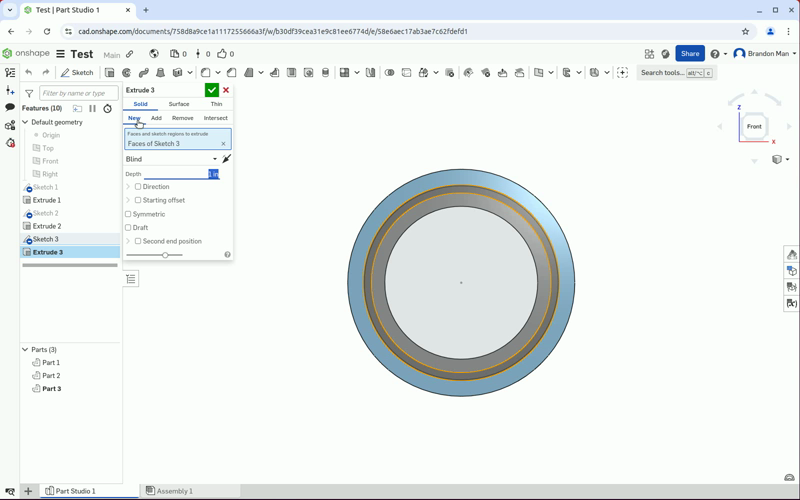
text(1.926)
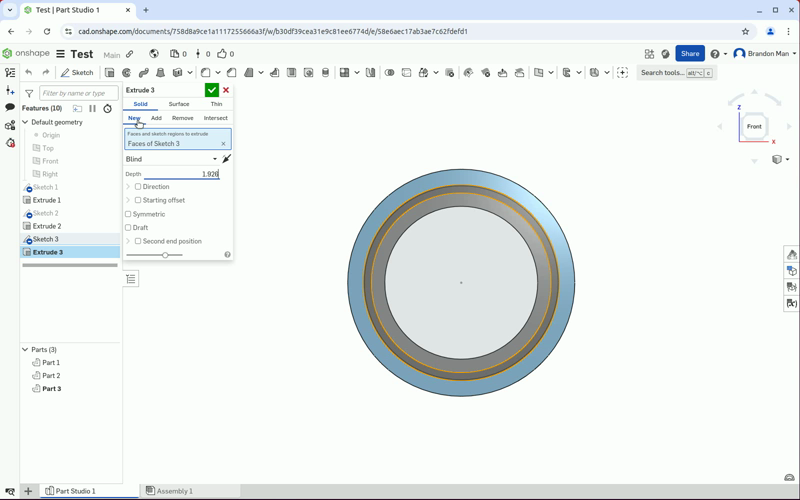
key(enter)
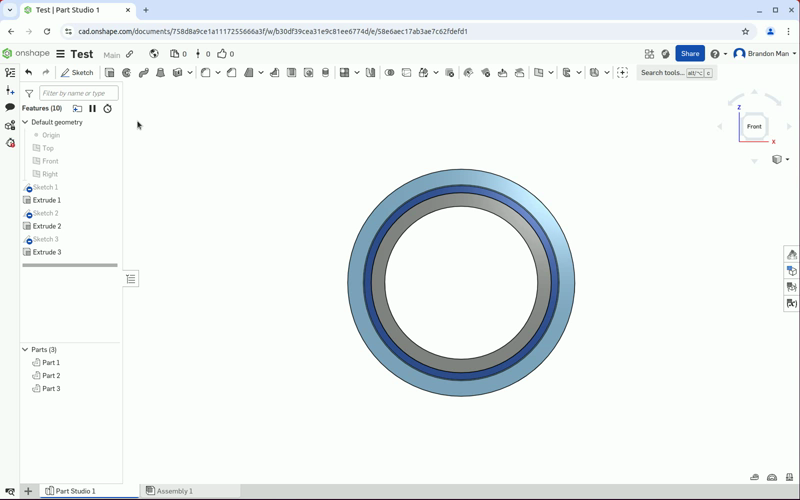
key(shift+h)
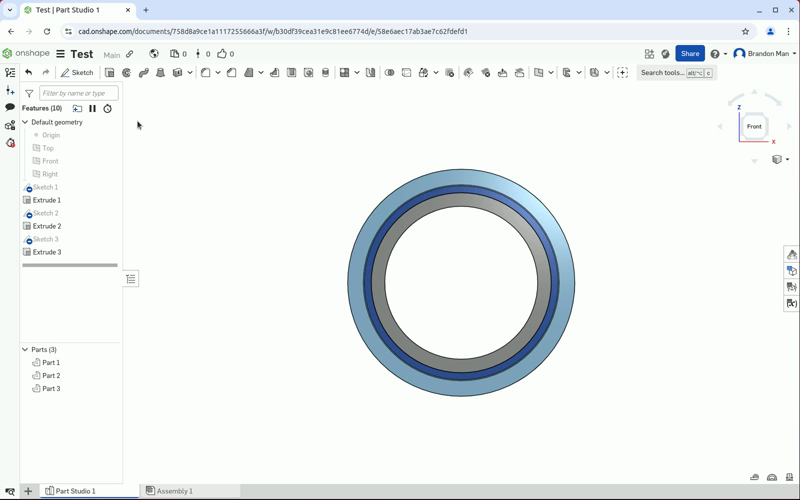
key(shift+h)
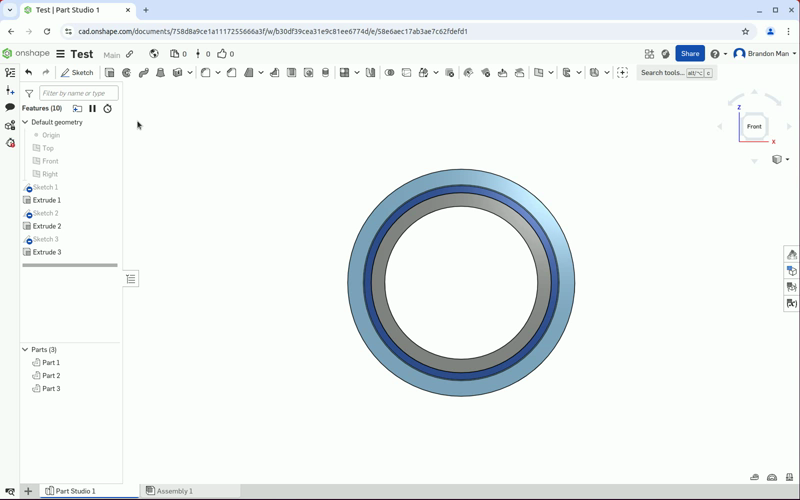
mouse_move(73, 189)
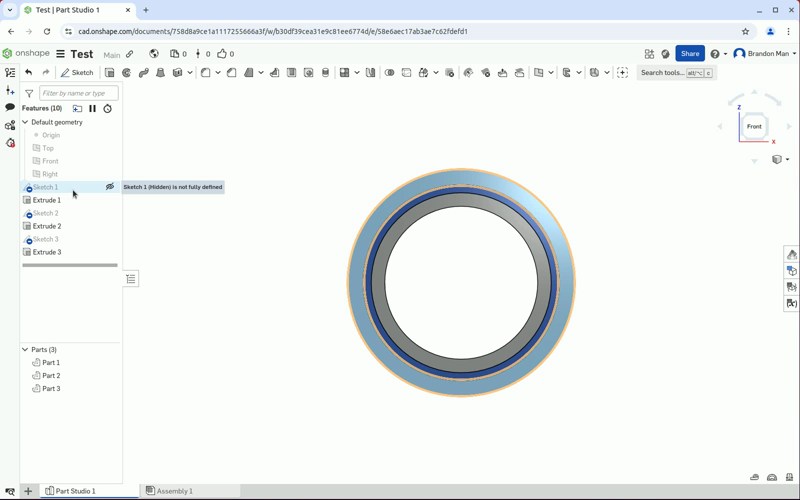
click(73, 189)
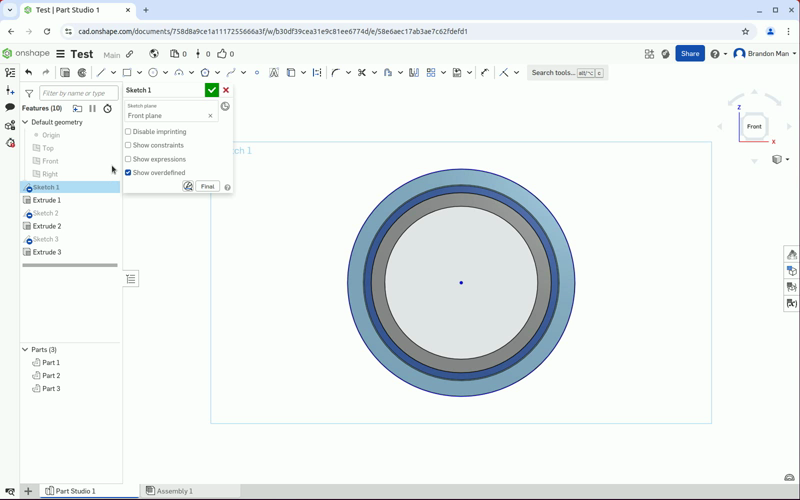
mouse_move(229, 92)
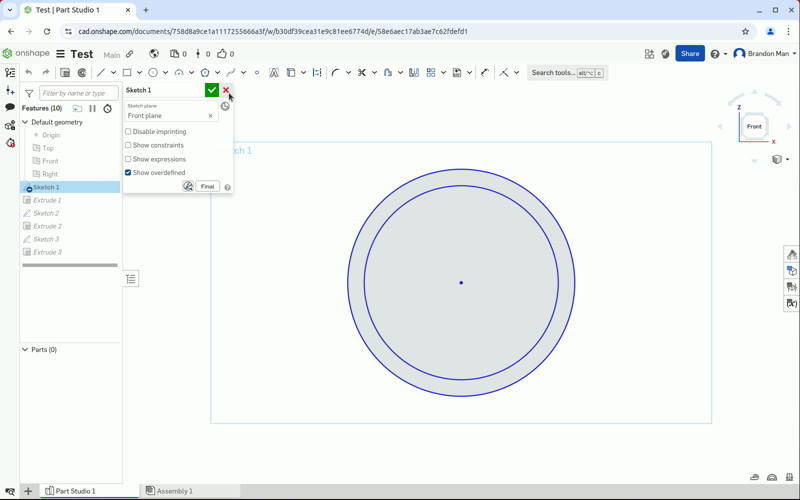
click(229, 92)
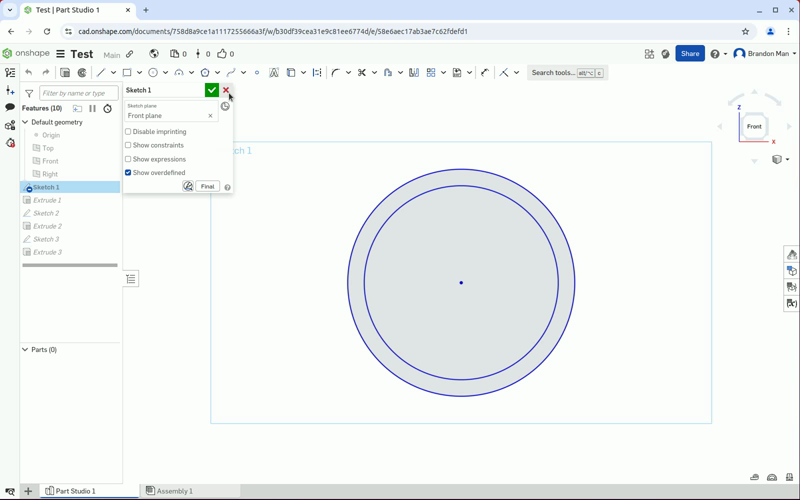
key(shift+s)
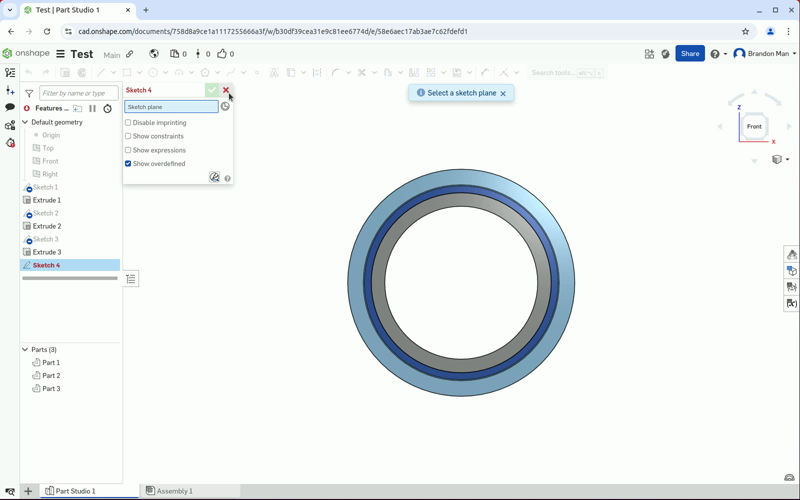
mouse_move(73, 163)
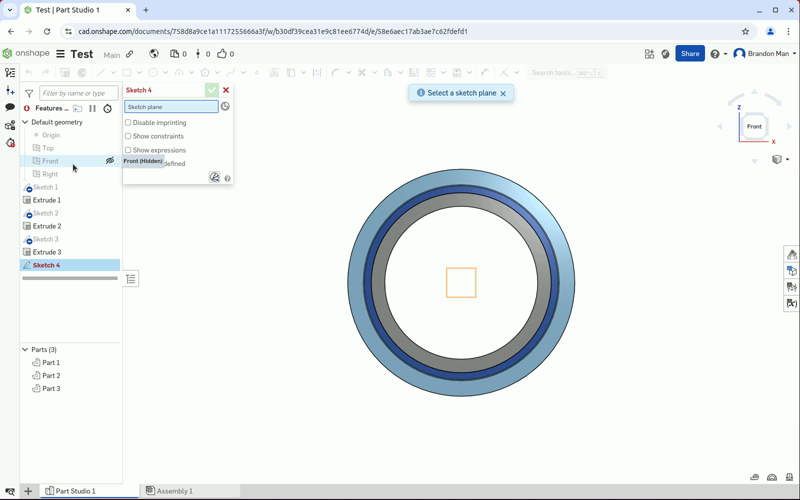
click(73, 163)
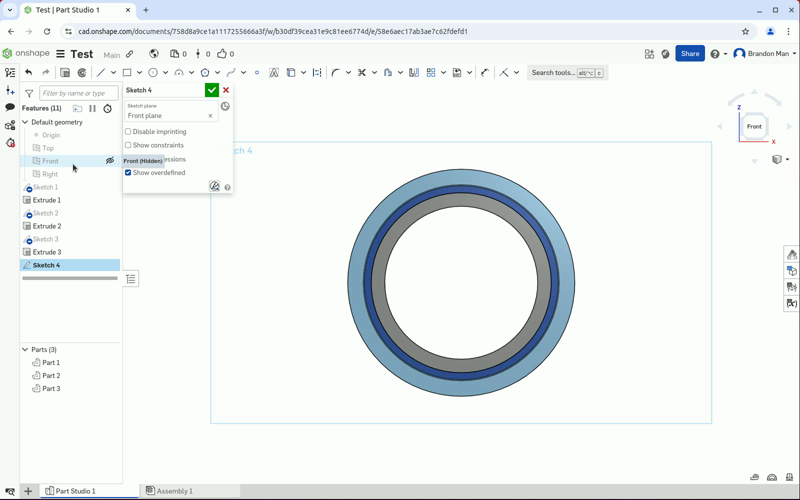
mouse_move(73, 352)
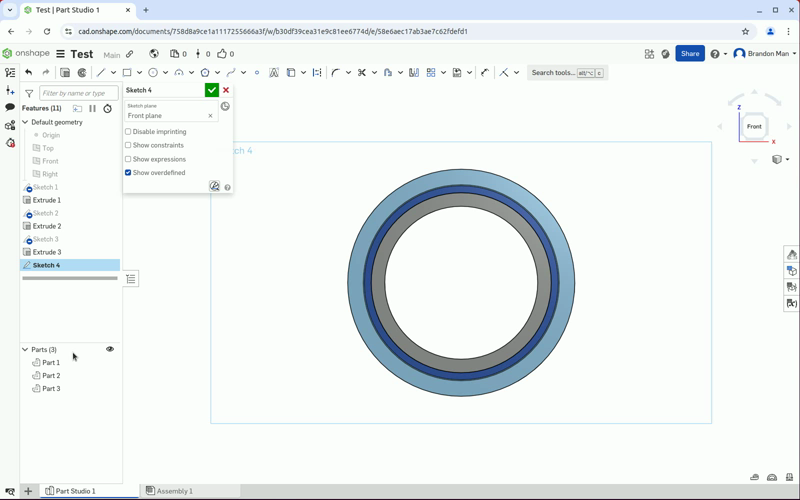
key(y)
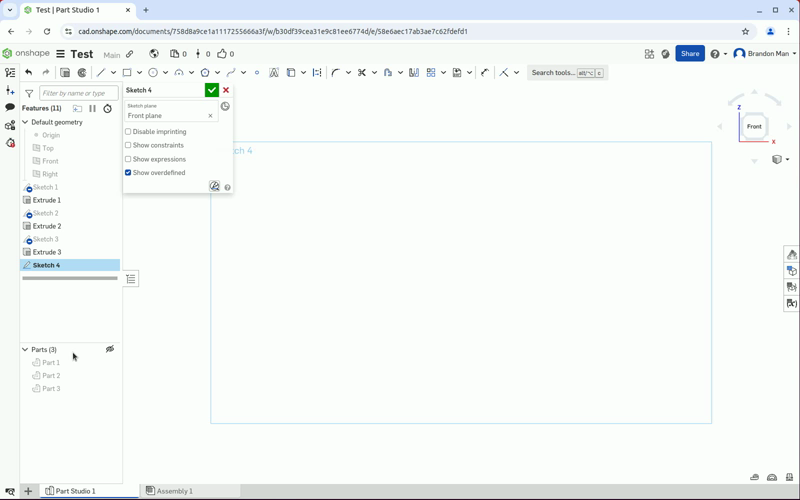
key(c)
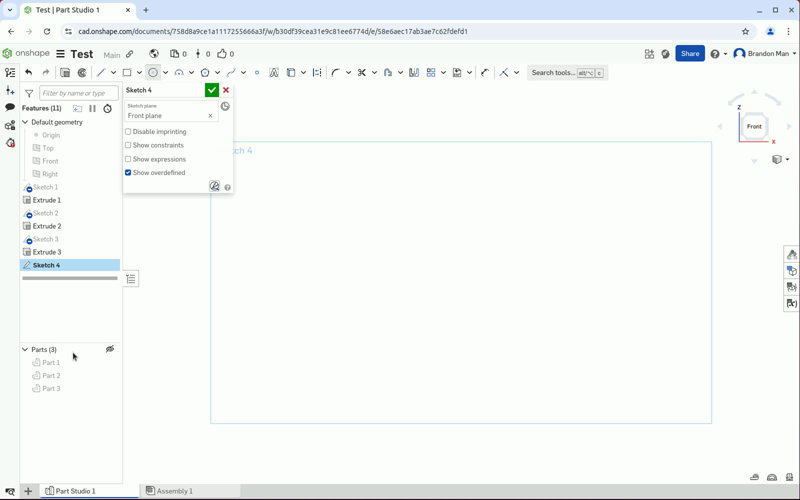
key_down(shift)
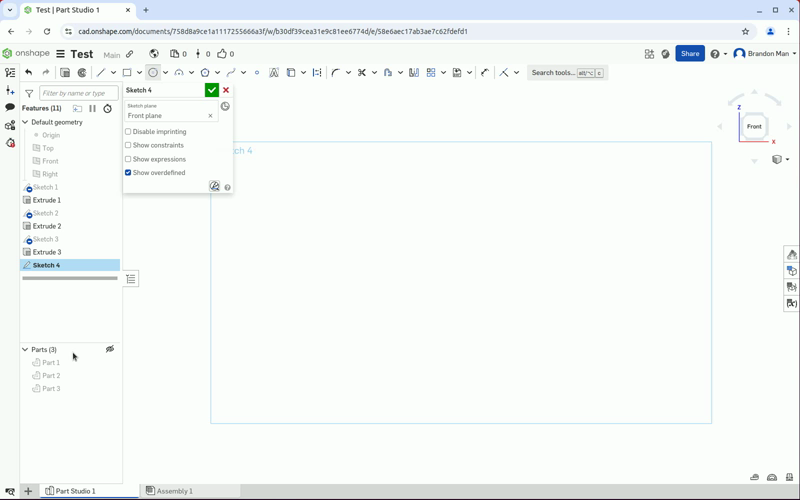
mouse_move(461, 282)
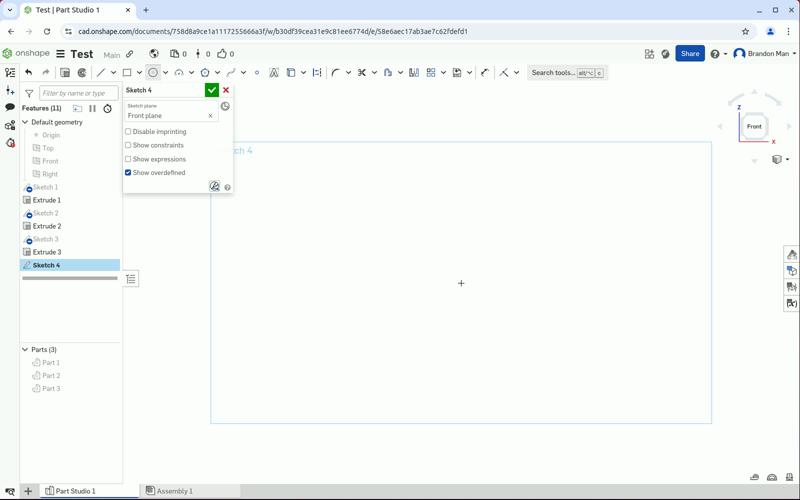
click(461, 282)
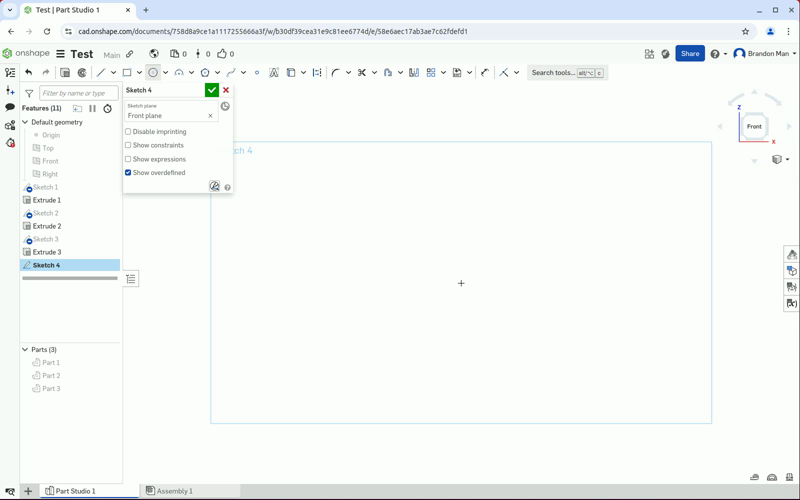
key_up(shift)
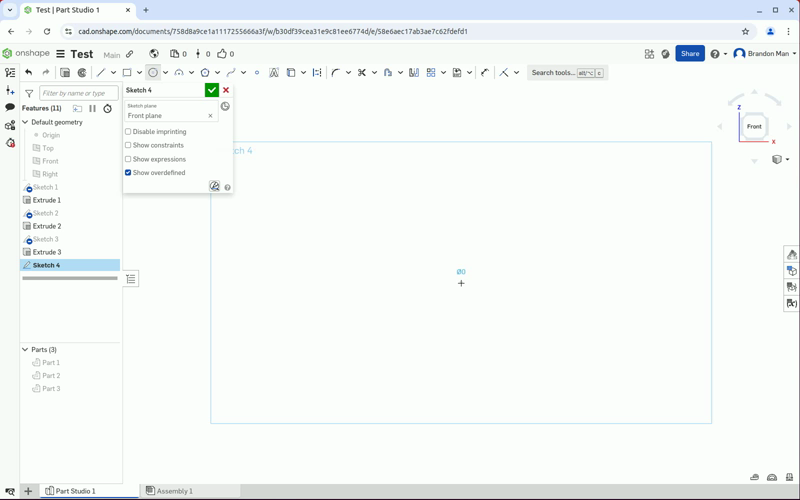
mouse_move(551, 282)
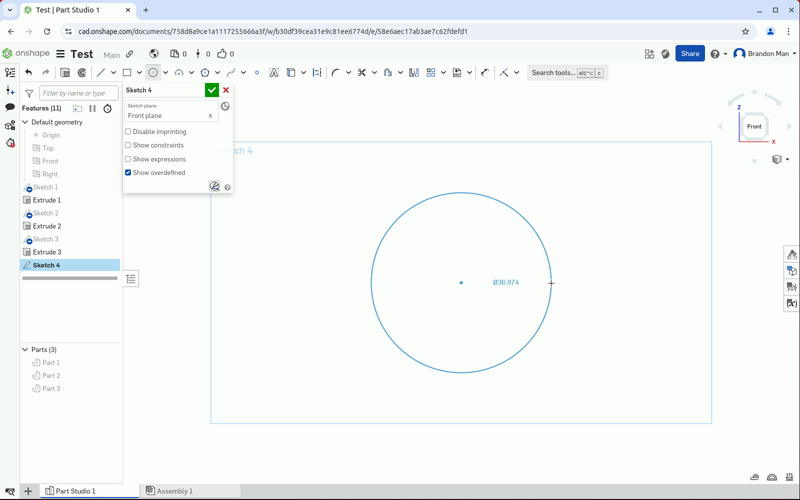
click(551, 282)
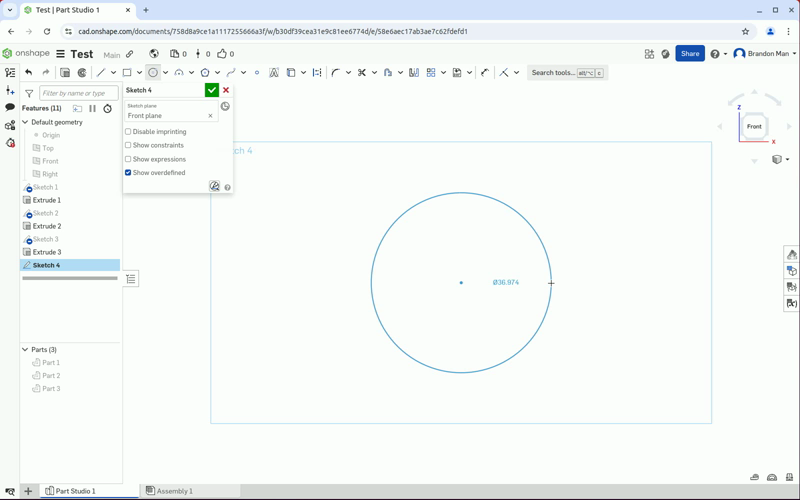
key(esc)
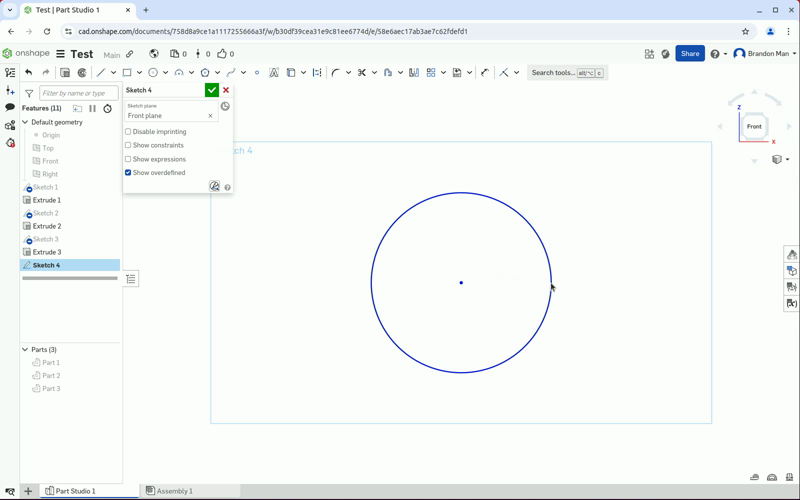
key(c)
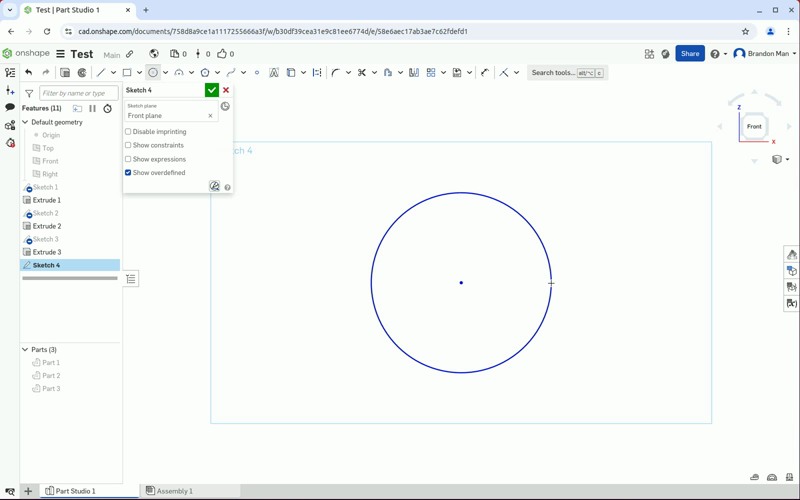
key_down(shift)
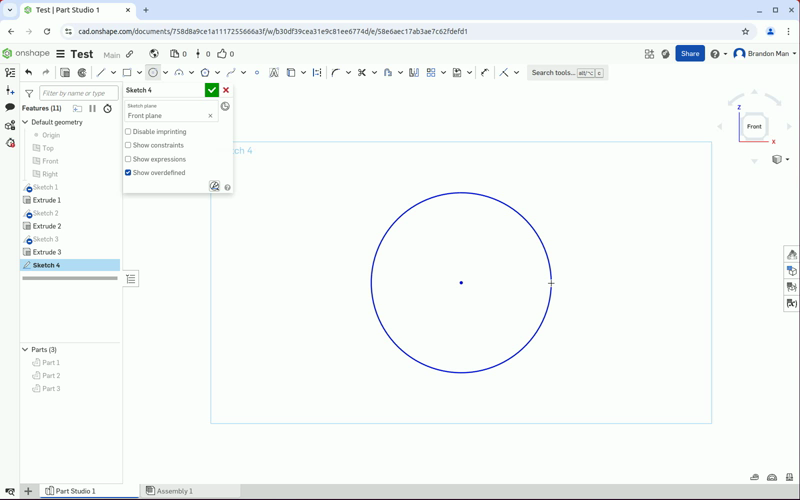
mouse_move(461, 282)
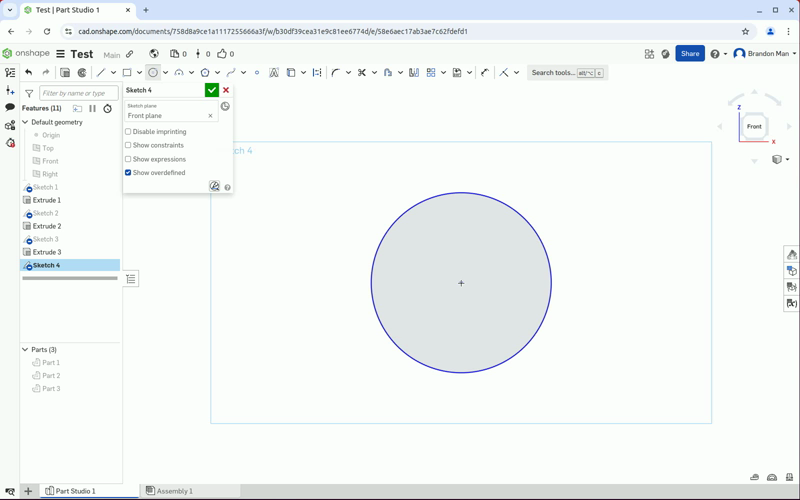
click(461, 282)
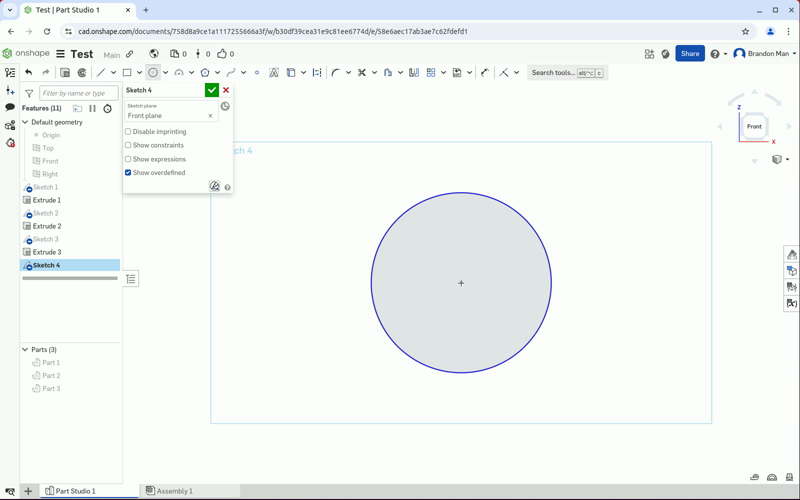
key_up(shift)
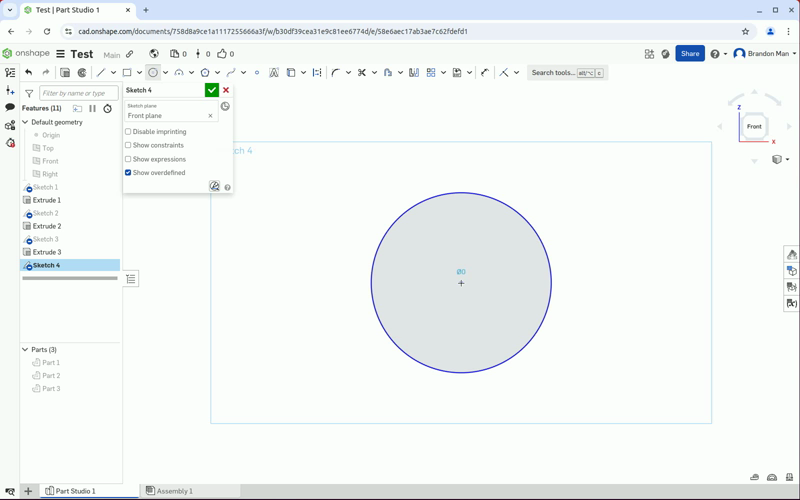
mouse_move(537, 282)
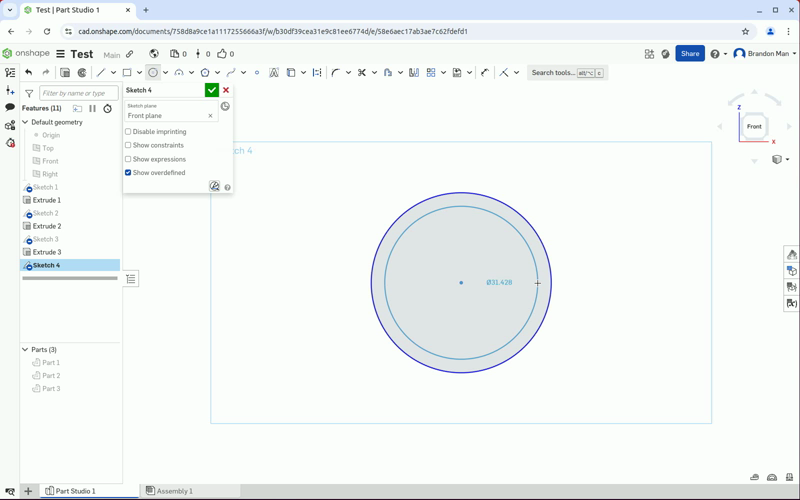
click(537, 282)
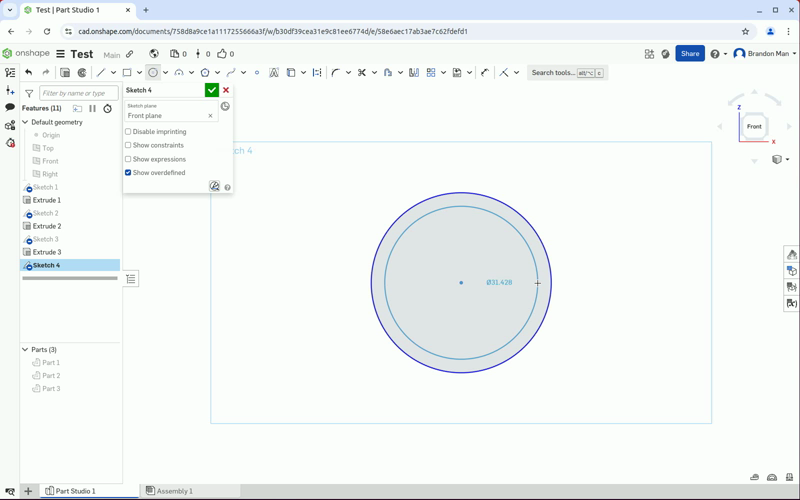
key(esc)
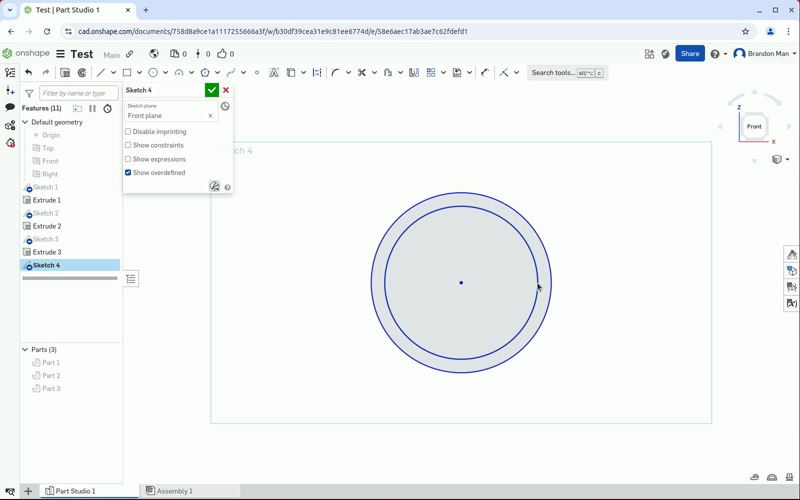
mouse_move(540, 303)
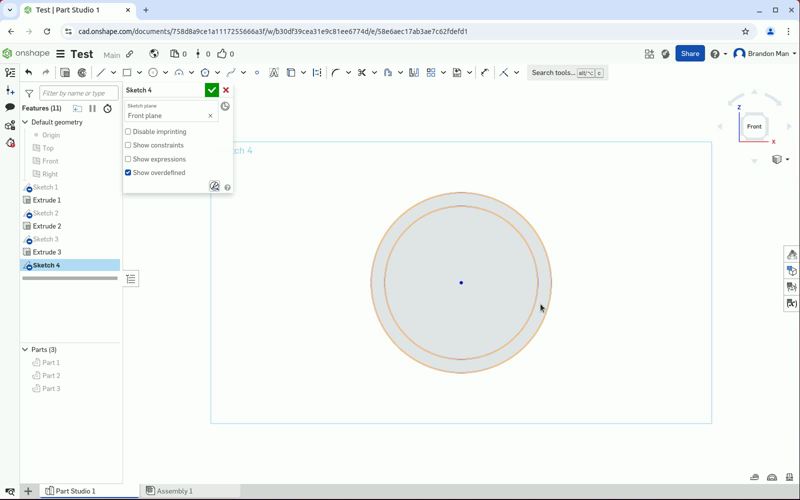
click(540, 303)
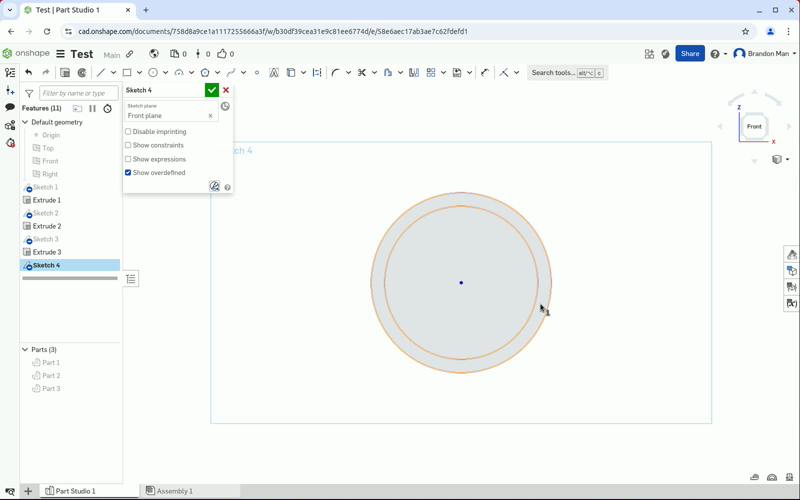
mouse_move(73, 352)
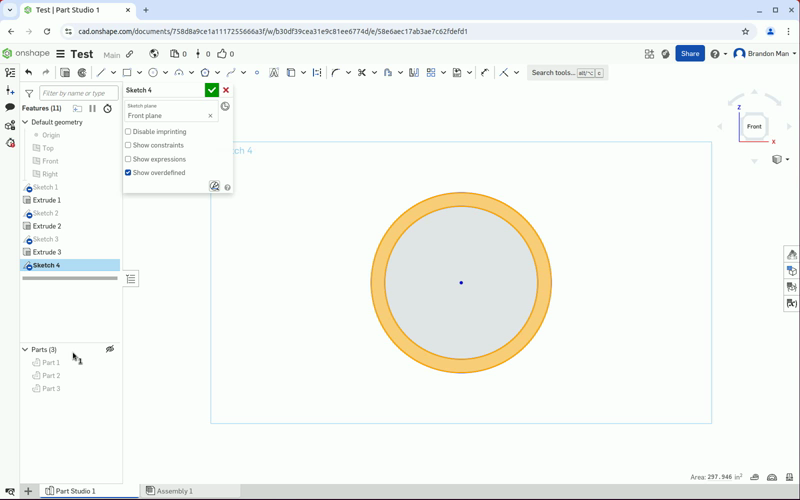
key(shift+y)
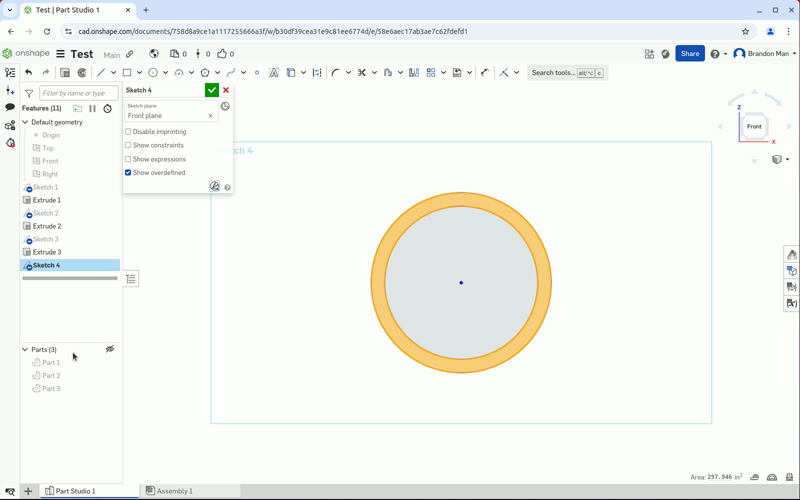
key(shift+e)
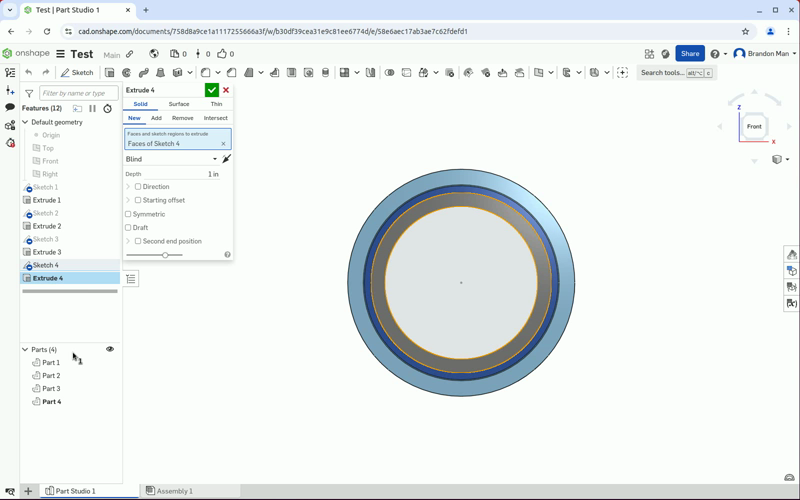
mouse_move(143, 106)
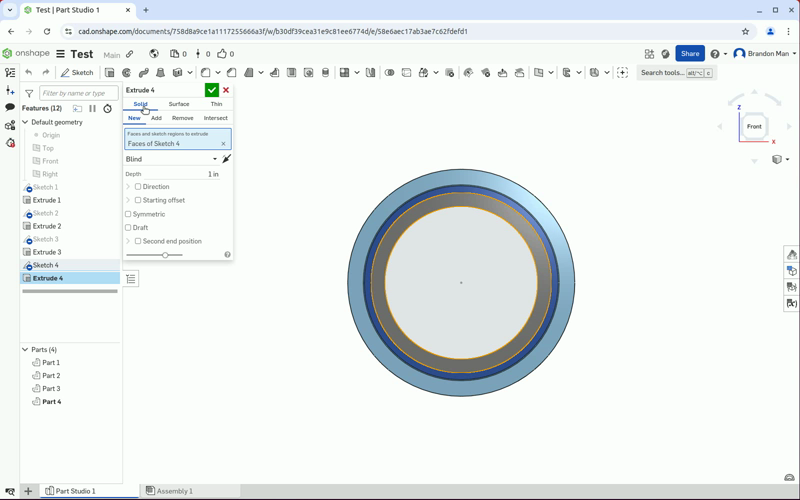
click(143, 106)
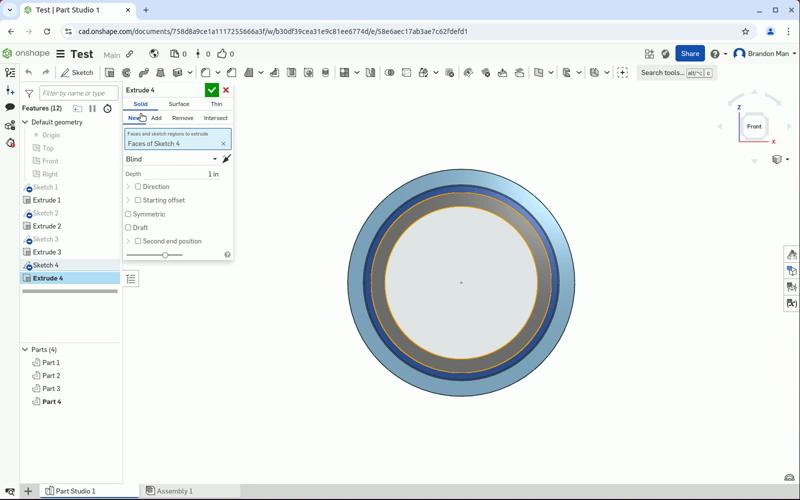
mouse_move(137, 120)
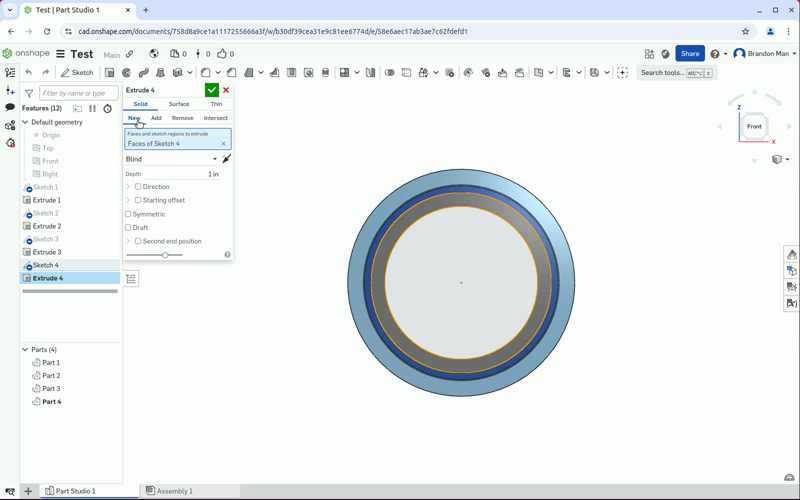
click(137, 120)
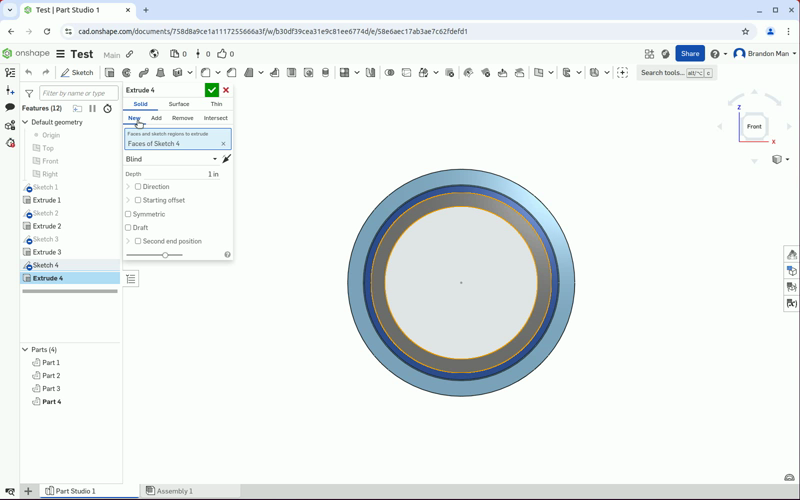
key(tab, 4)
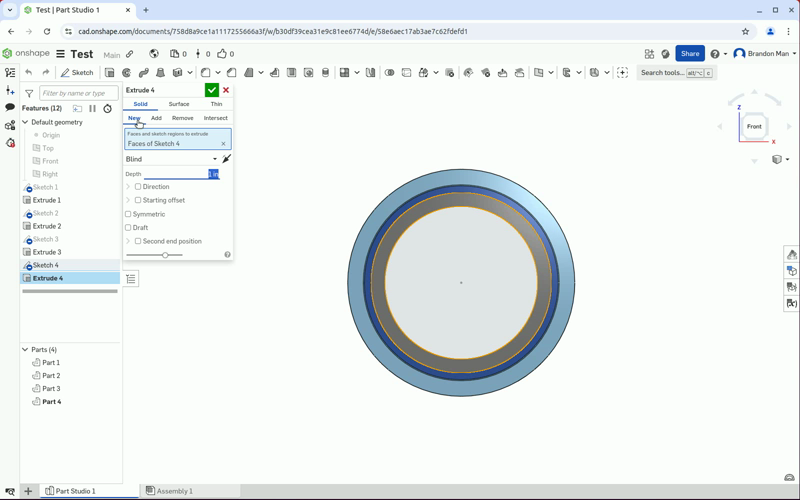
text(-3.852)
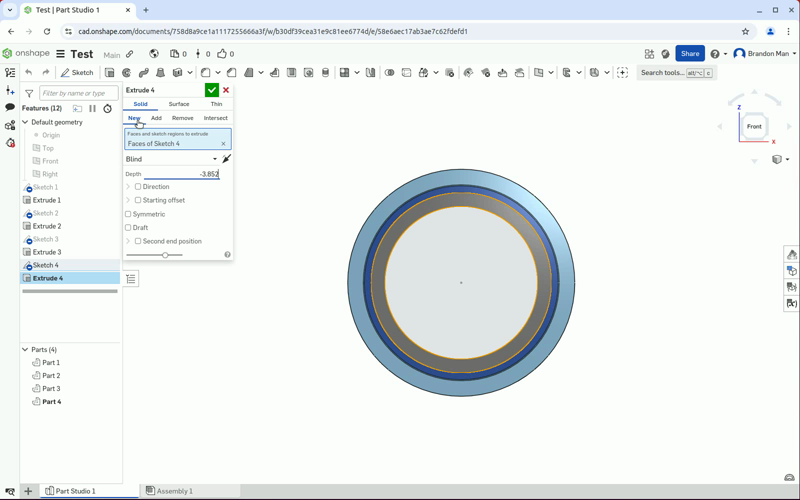
key(tab, 3)
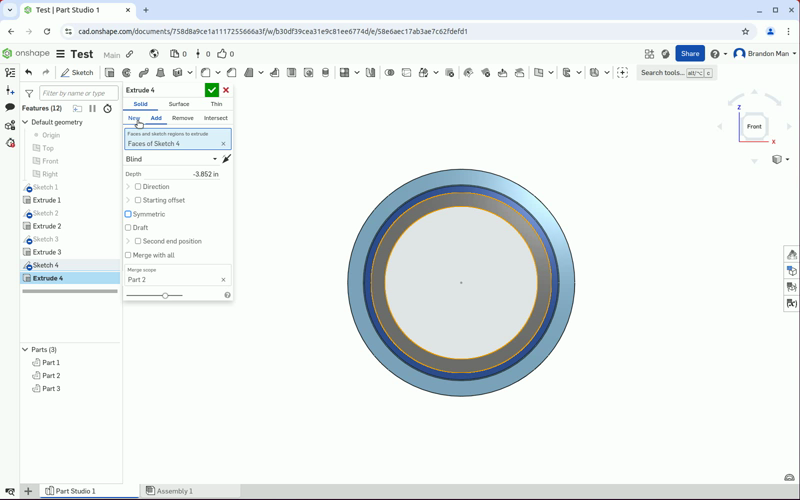
key(space)
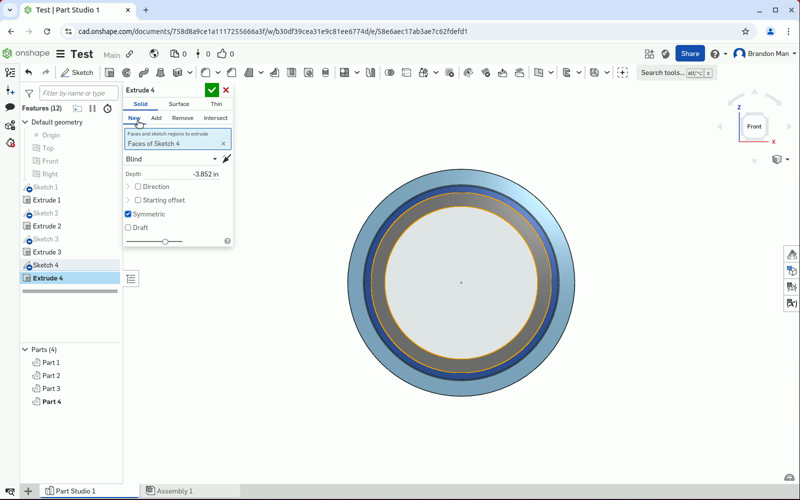
key(enter)
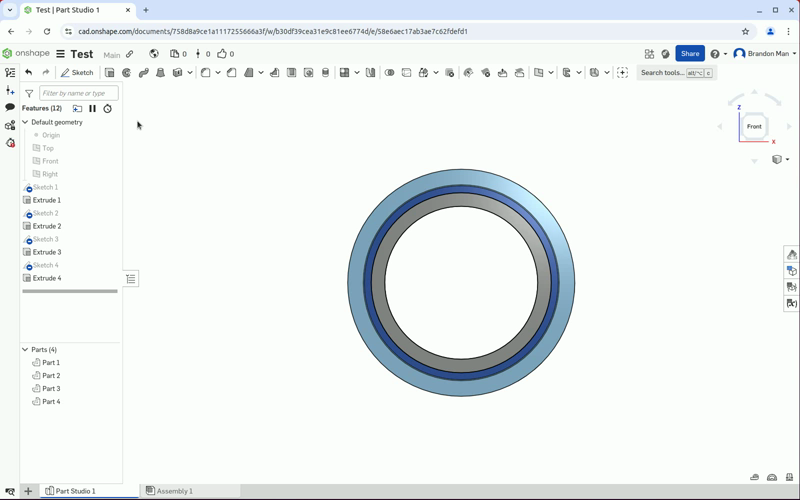
key(shift+h)
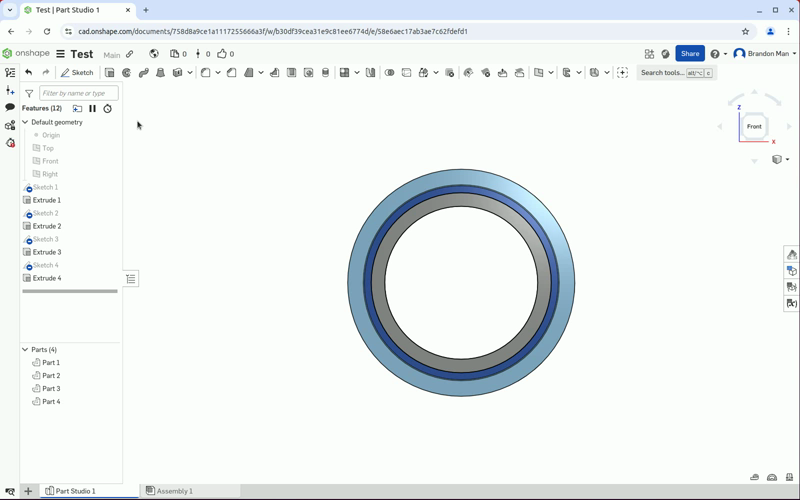
key(shift+h)
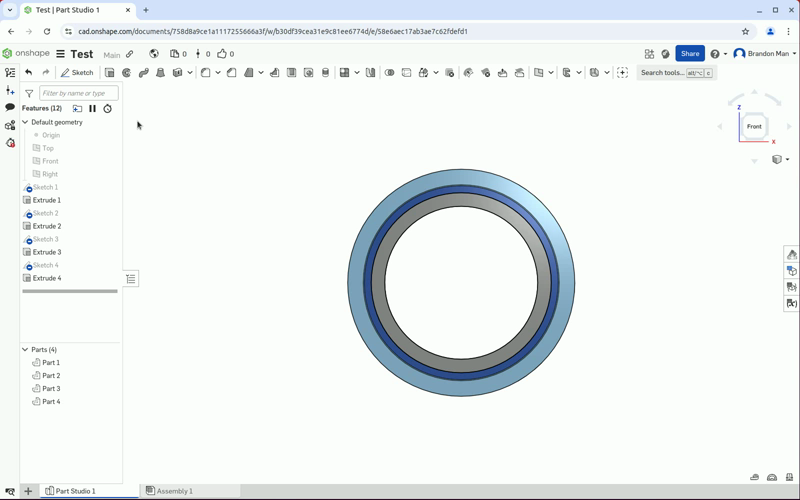
mouse_move(73, 189)
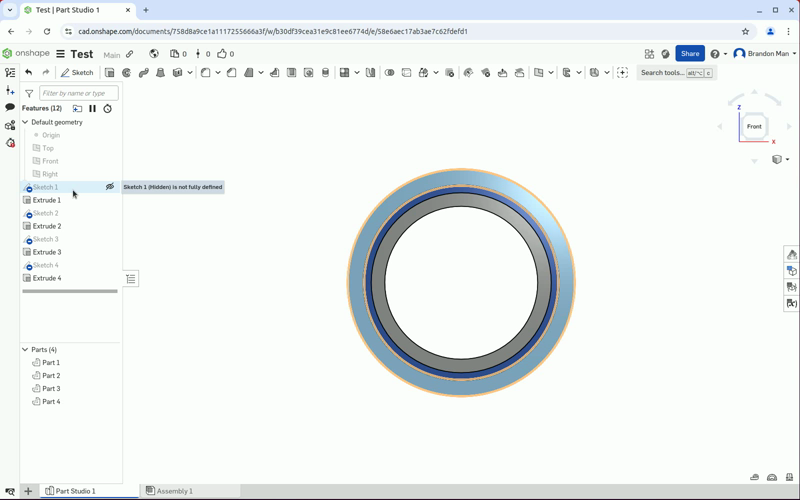
click(73, 189)
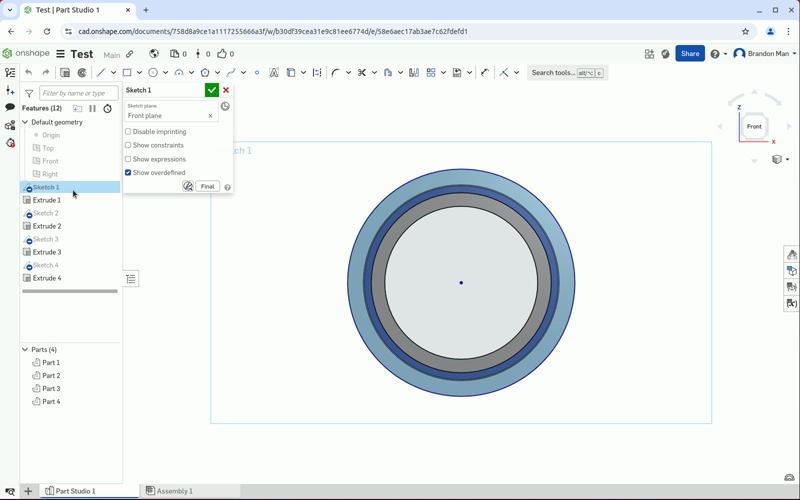
mouse_move(229, 92)
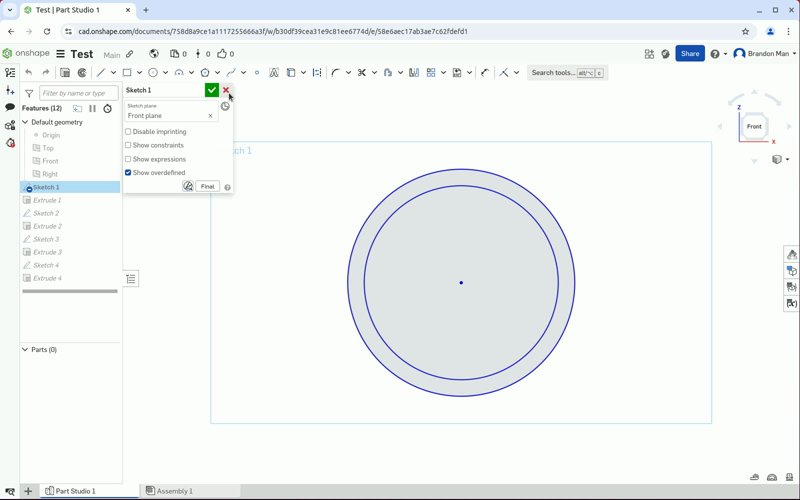
click(229, 92)
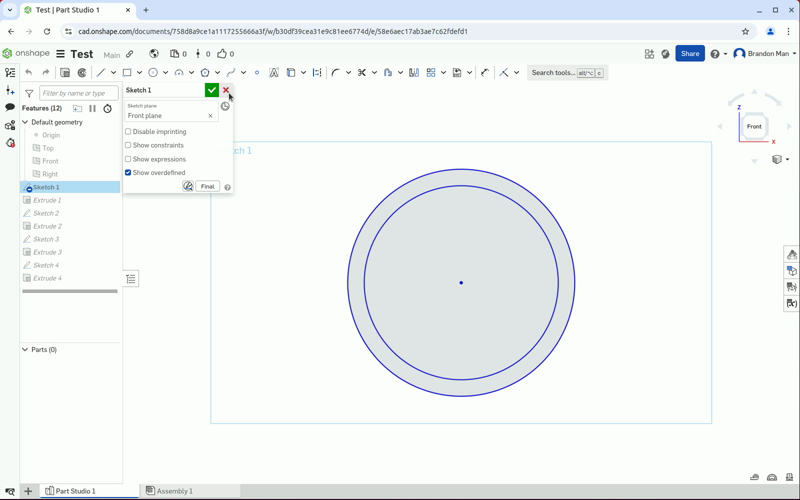
key(shift+s)
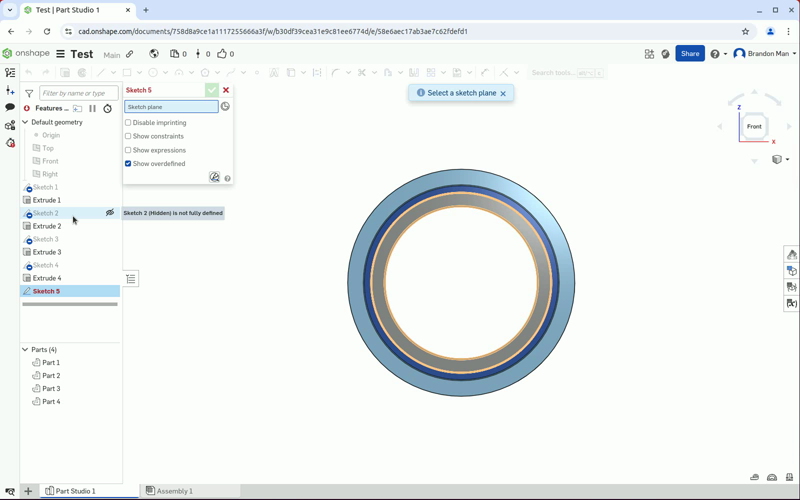
scroll(3)
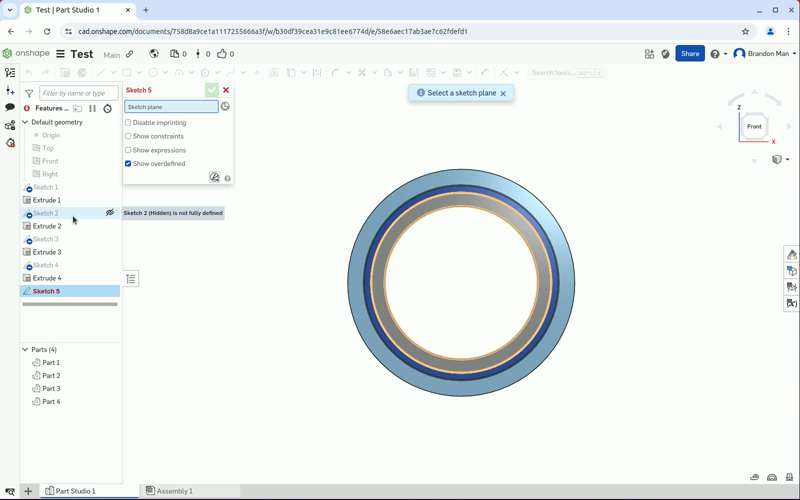
mouse_move(73, 163)
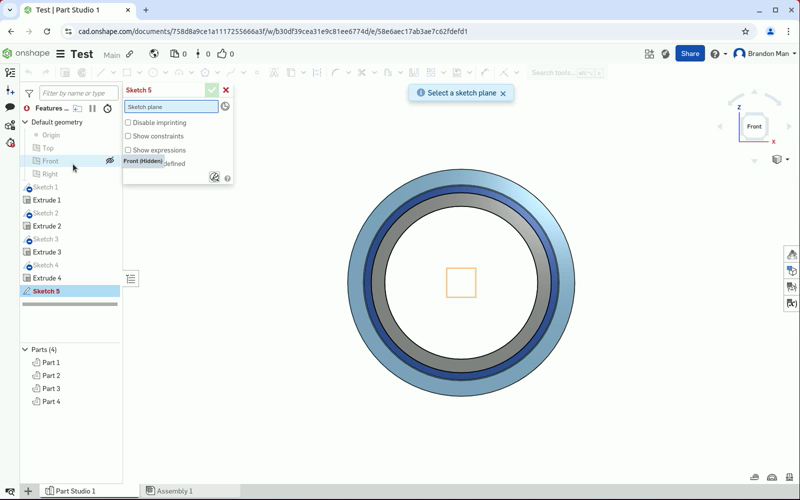
click(73, 163)
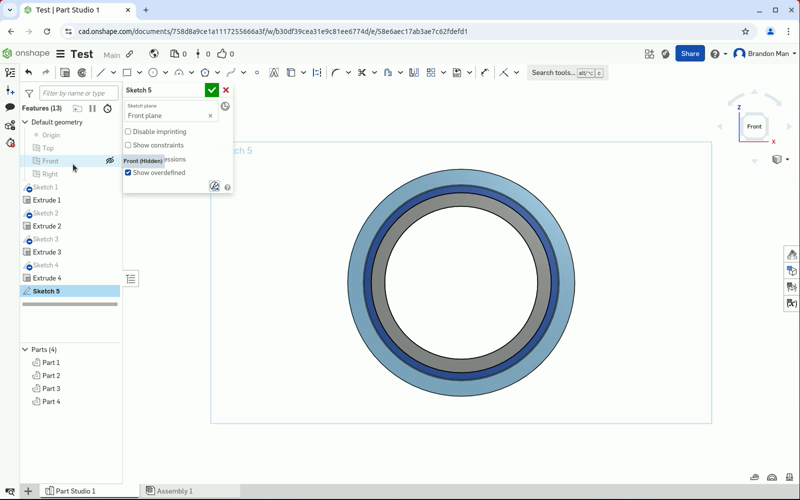
mouse_move(73, 352)
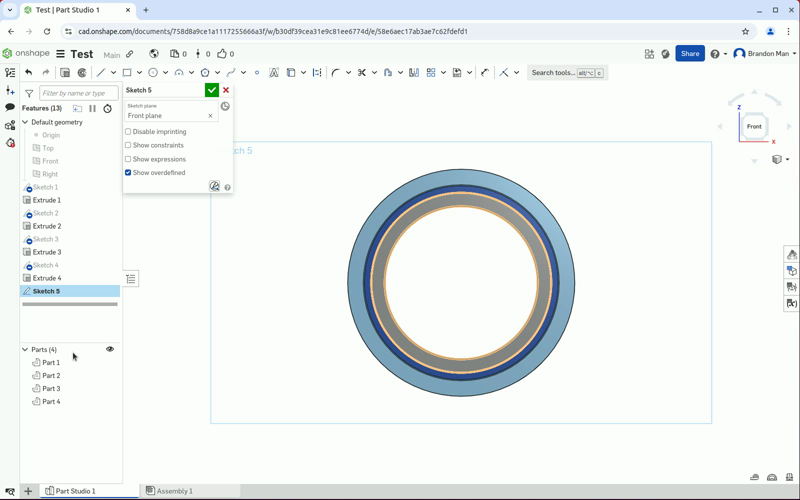
key(y)
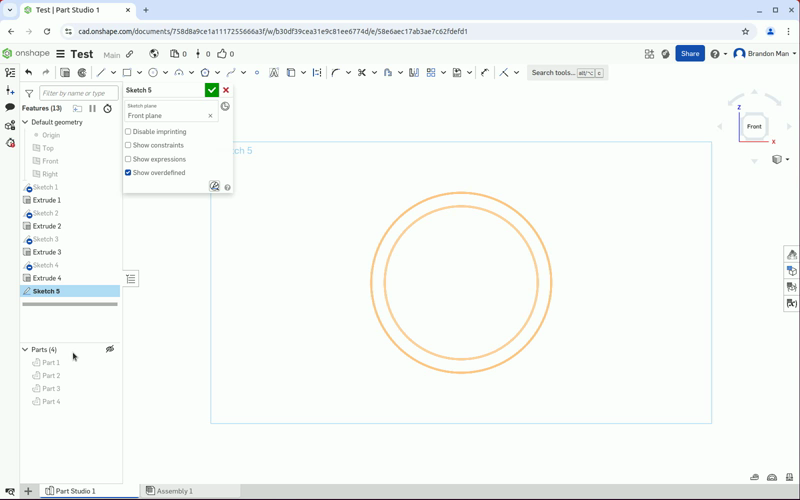
key(c)
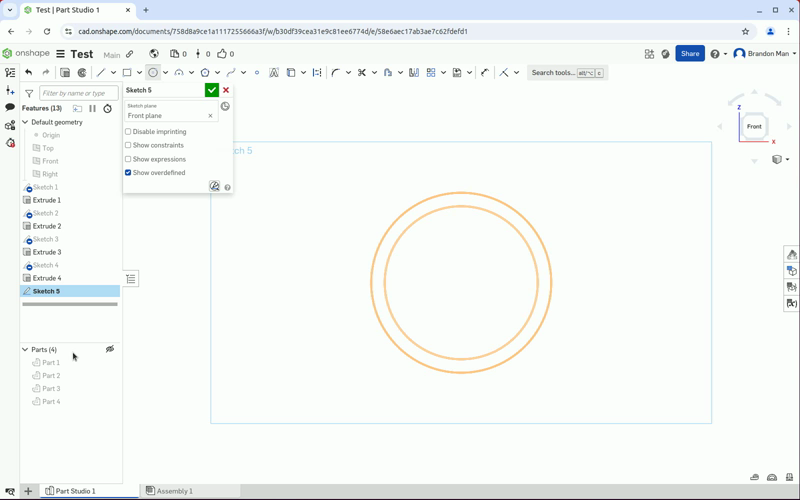
key_down(shift)
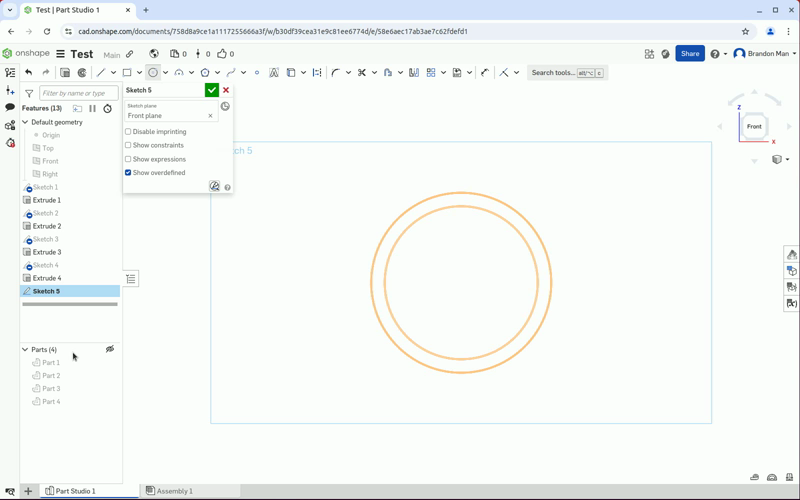
mouse_move(461, 282)
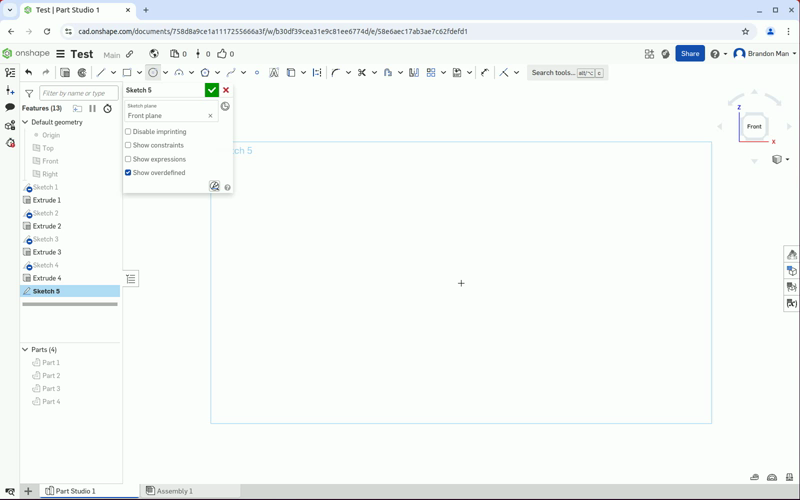
click(461, 282)
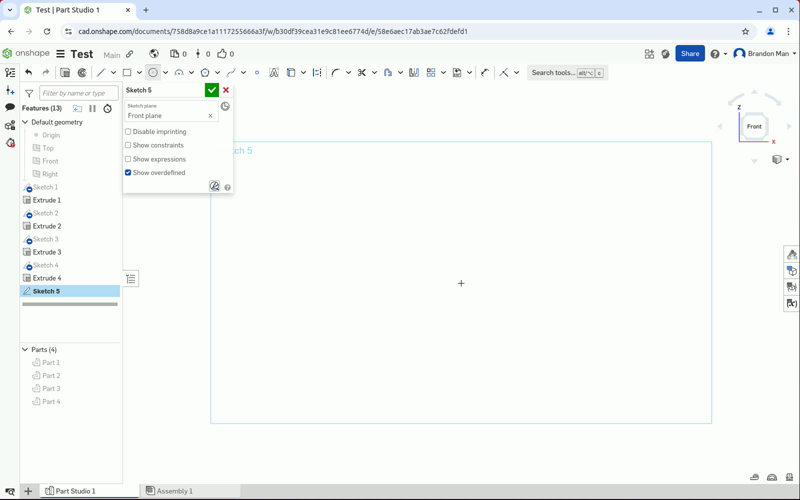
key_up(shift)
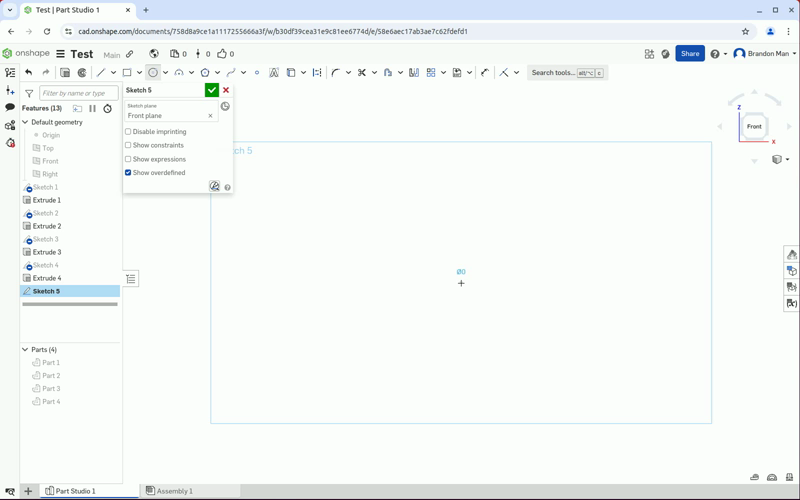
mouse_move(559, 282)
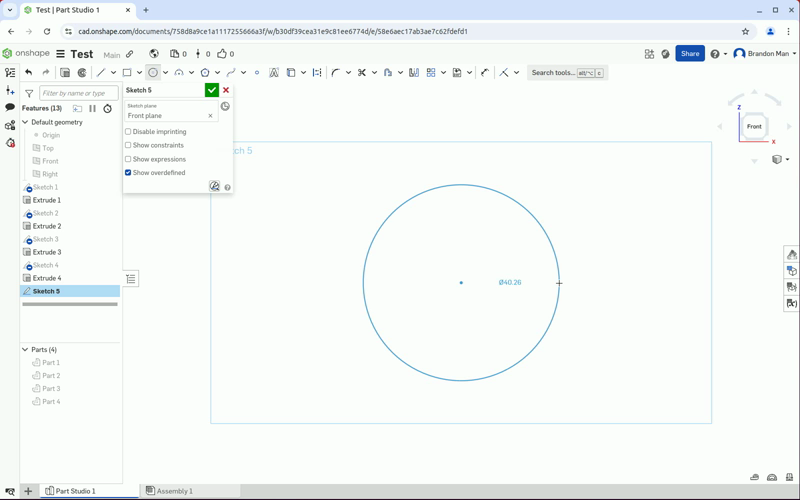
click(559, 282)
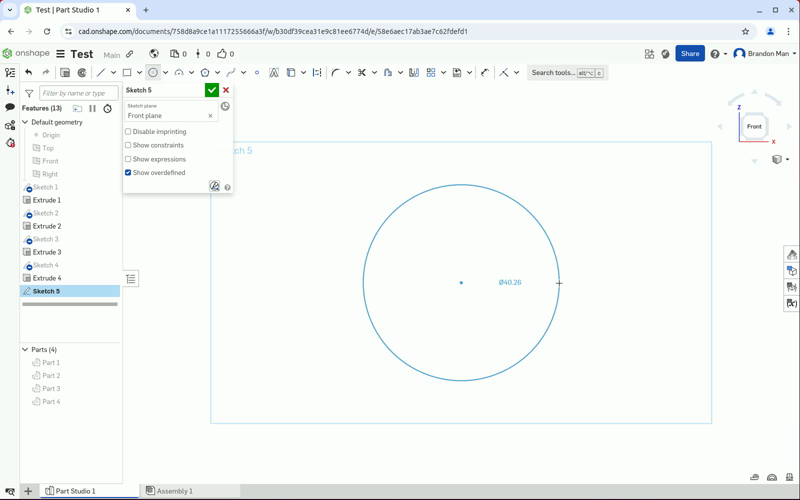
key(esc)
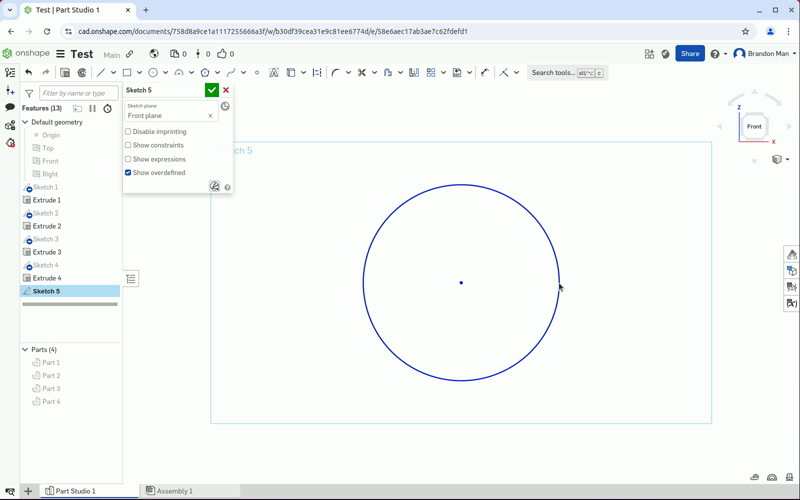
key(c)
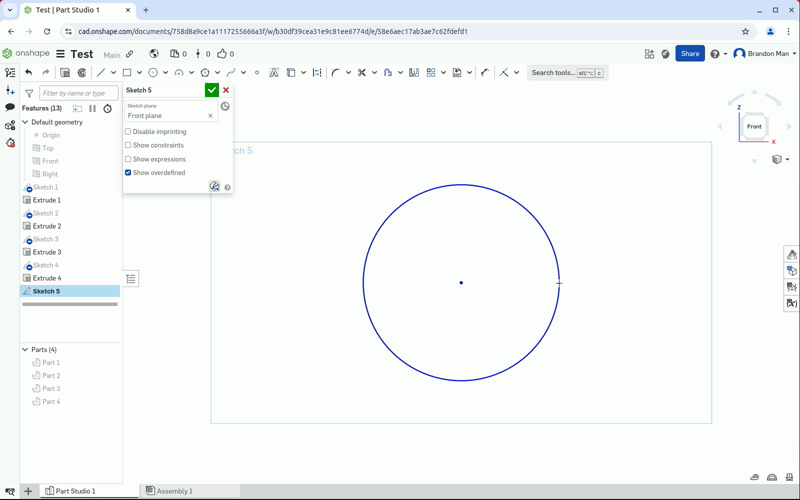
key_down(shift)
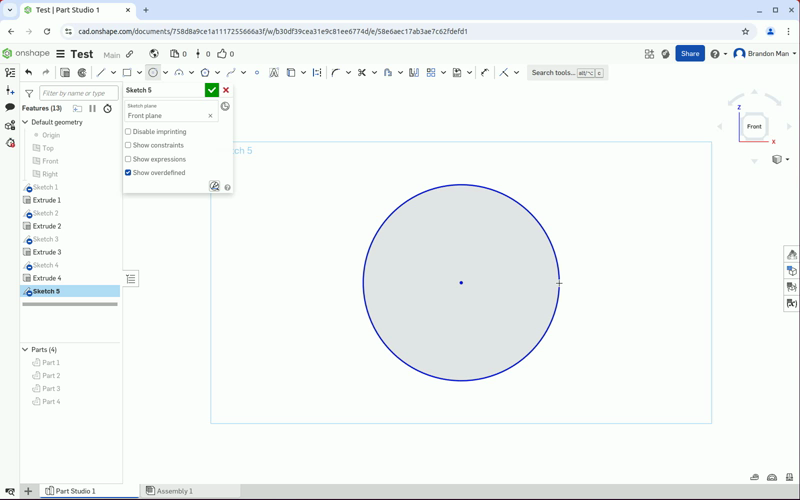
mouse_move(461, 282)
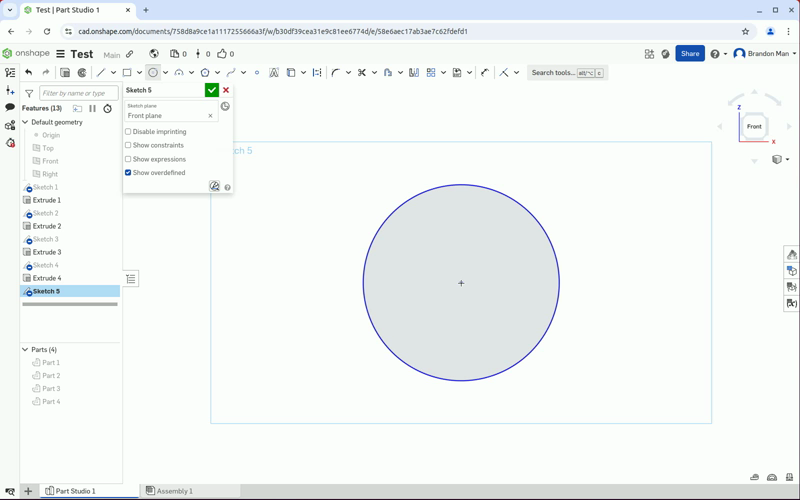
click(461, 282)
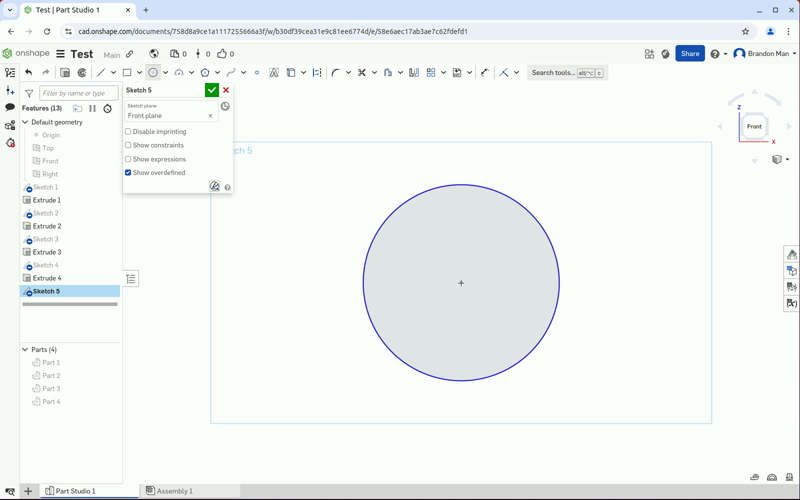
key_up(shift)
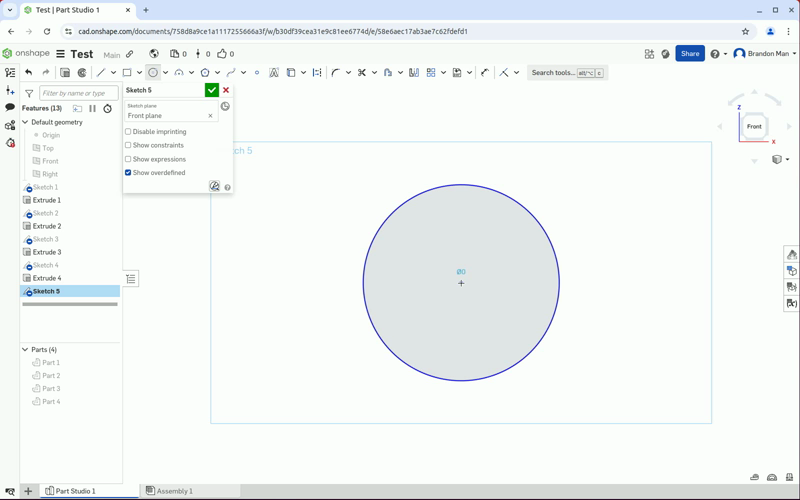
mouse_move(551, 282)
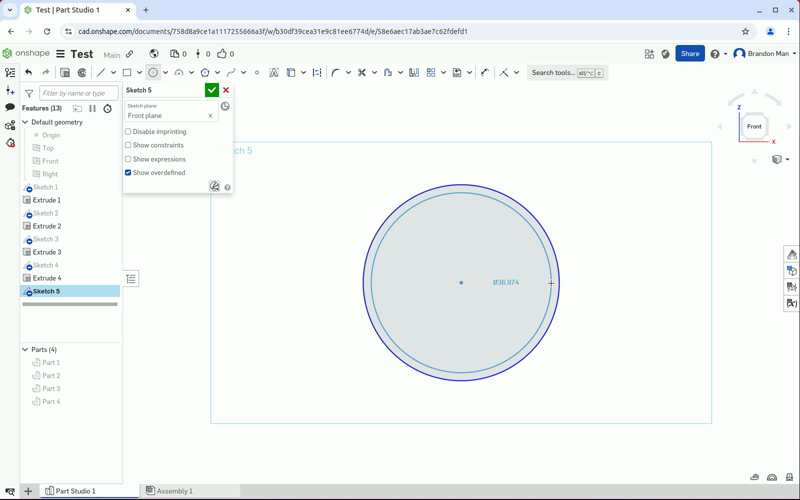
click(551, 282)
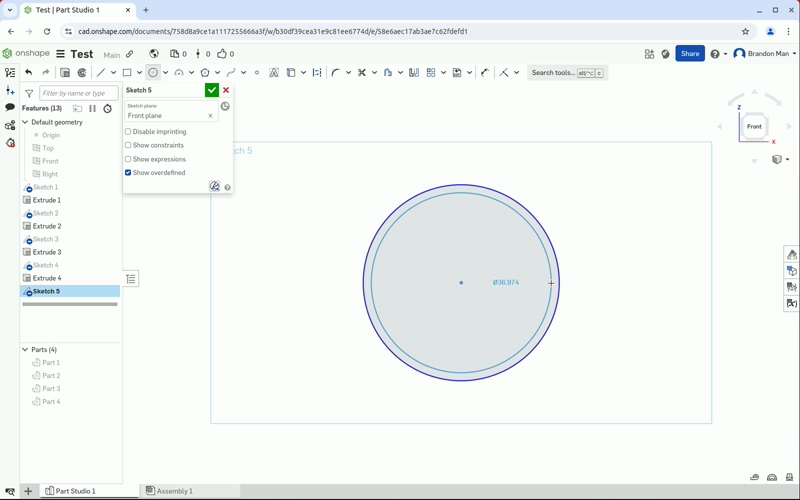
key(esc)
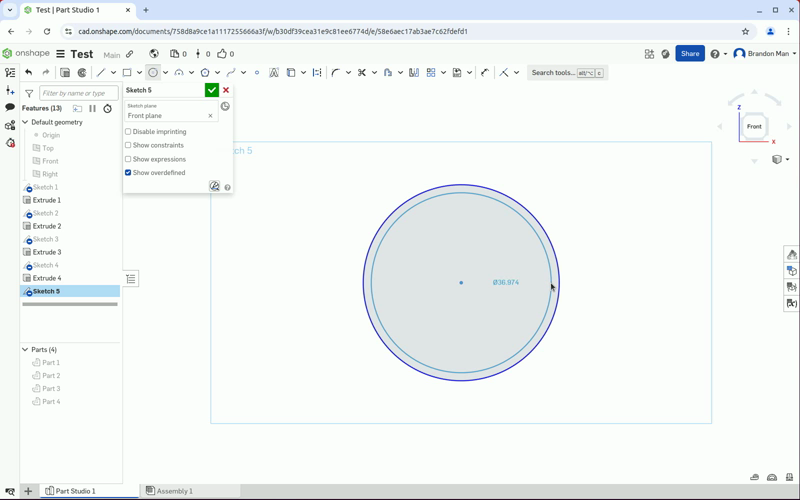
mouse_move(542, 235)
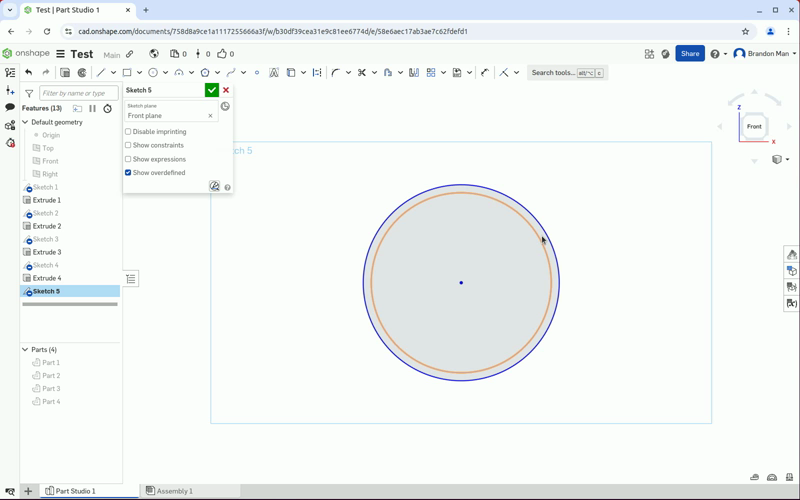
click(542, 235)
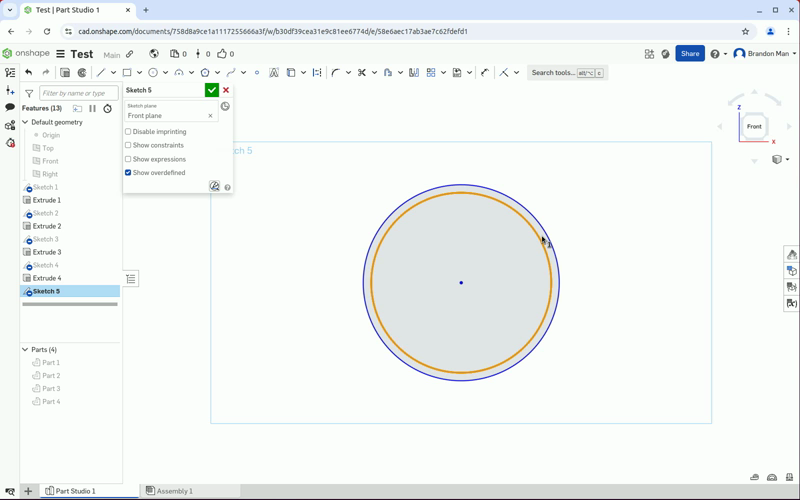
mouse_move(73, 352)
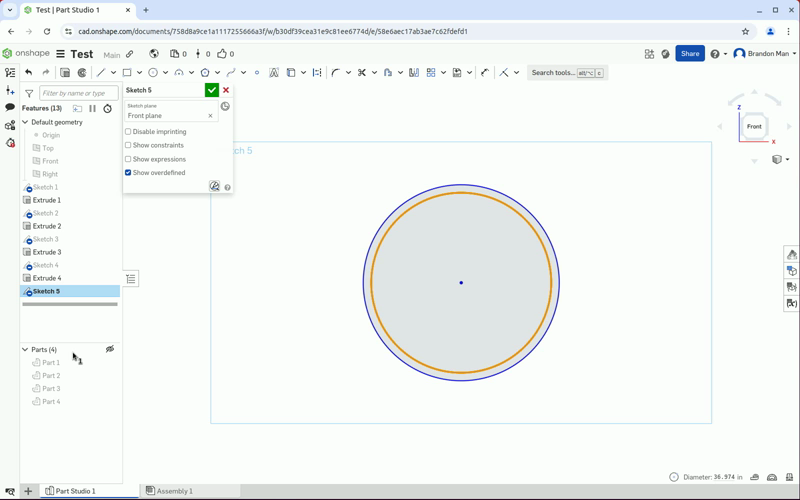
key(shift+y)
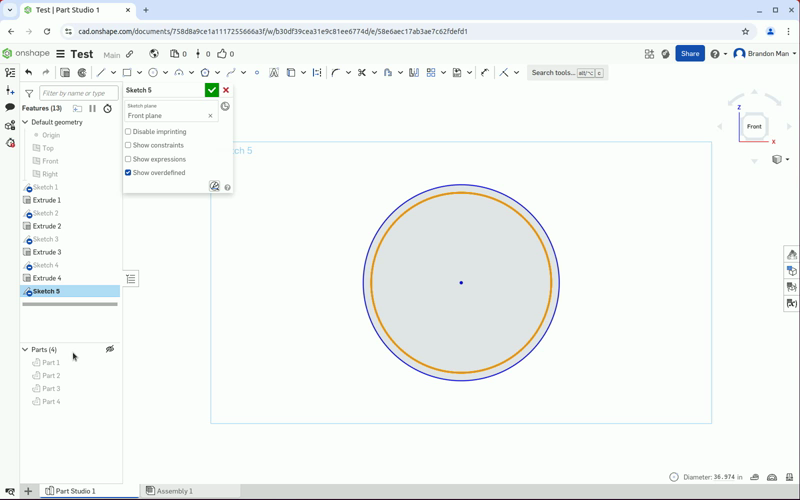
key(shift+e)
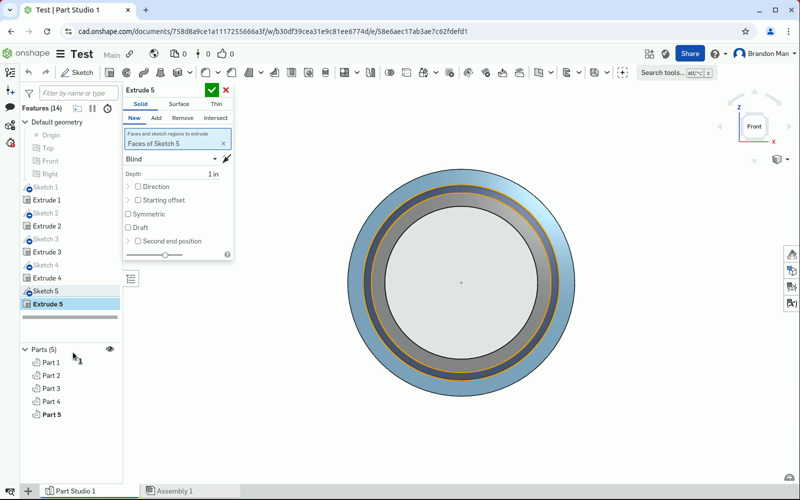
mouse_move(143, 106)
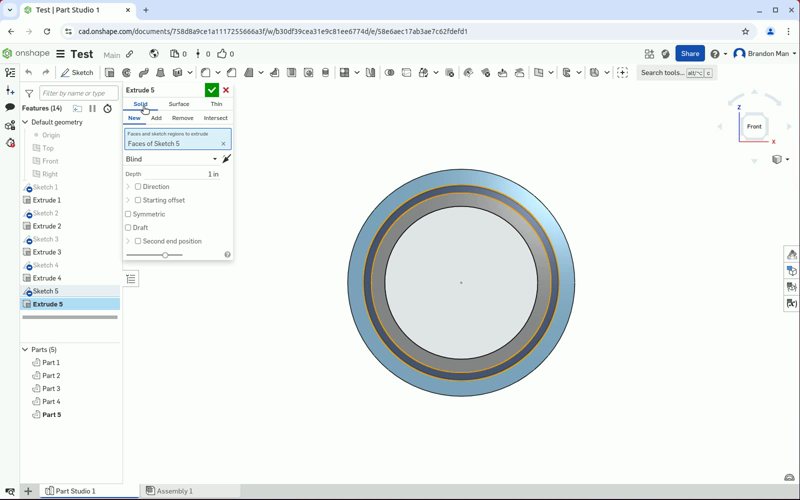
click(143, 106)
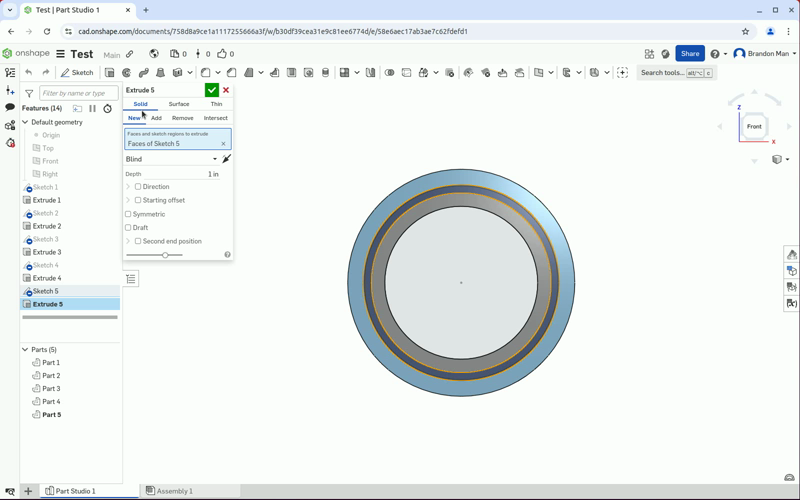
mouse_move(137, 120)
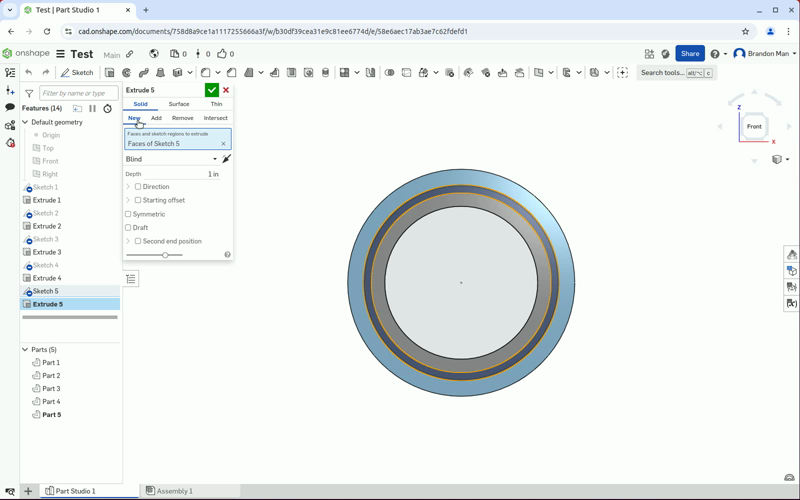
click(137, 120)
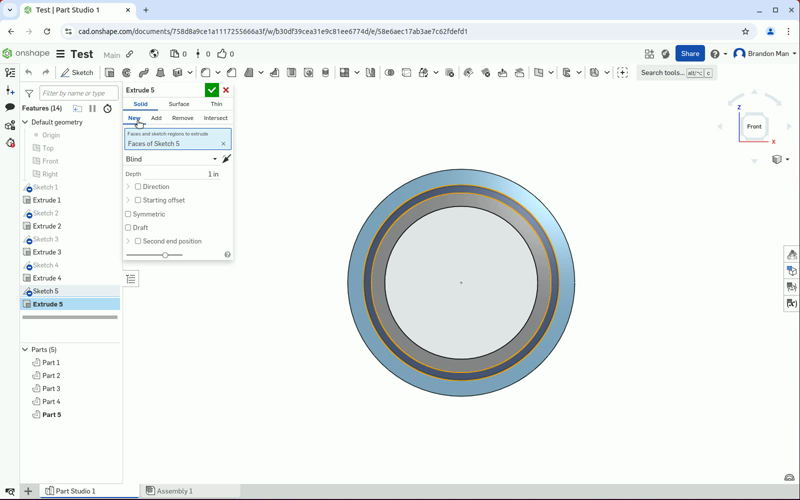
key(tab, 4)
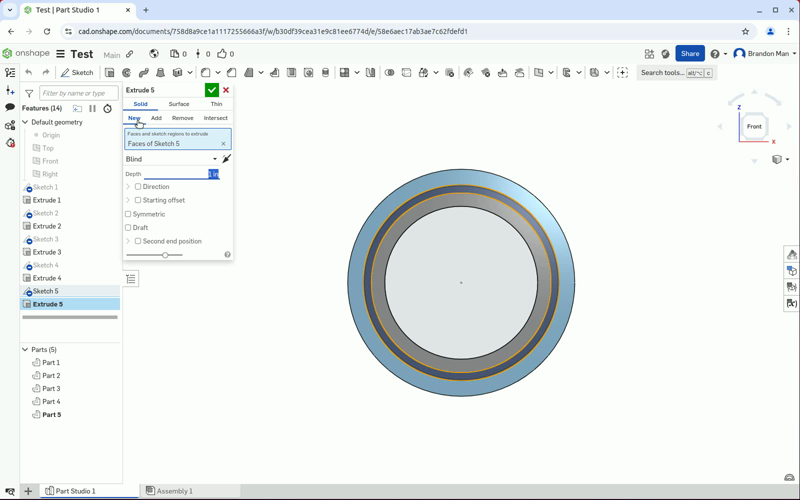
text(-3.852)
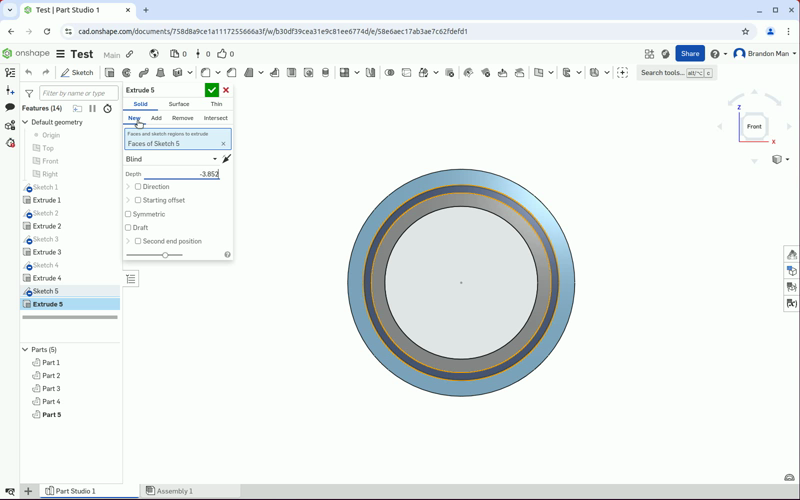
key(tab, 3)
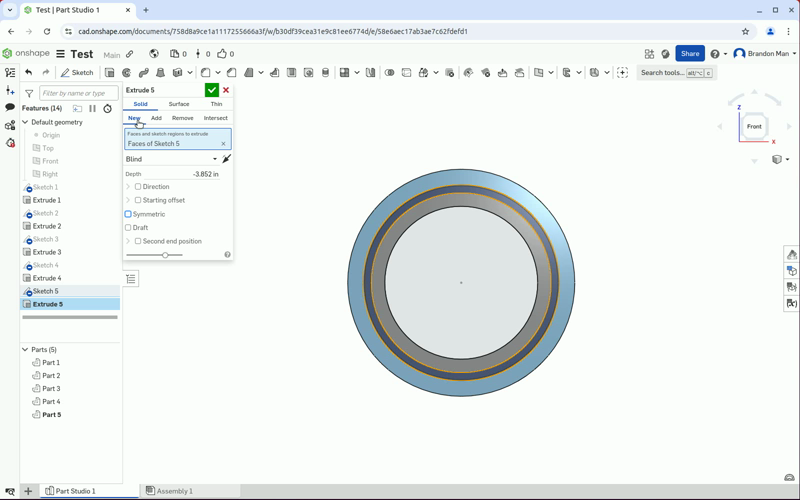
key(space)
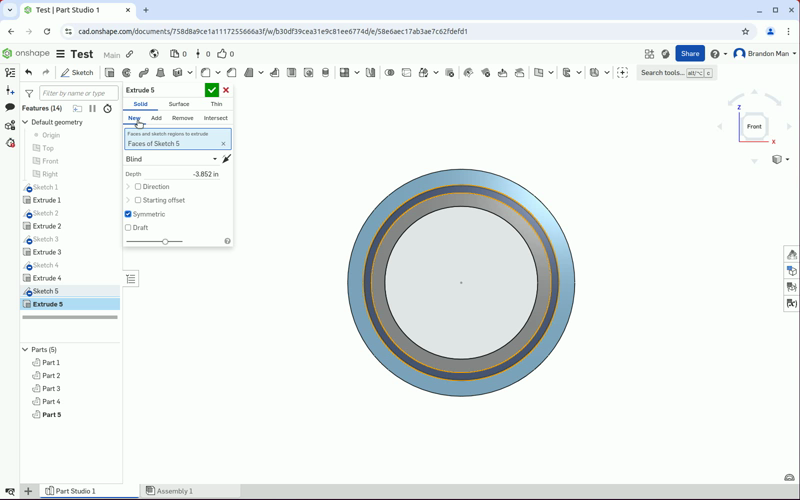
key(enter)
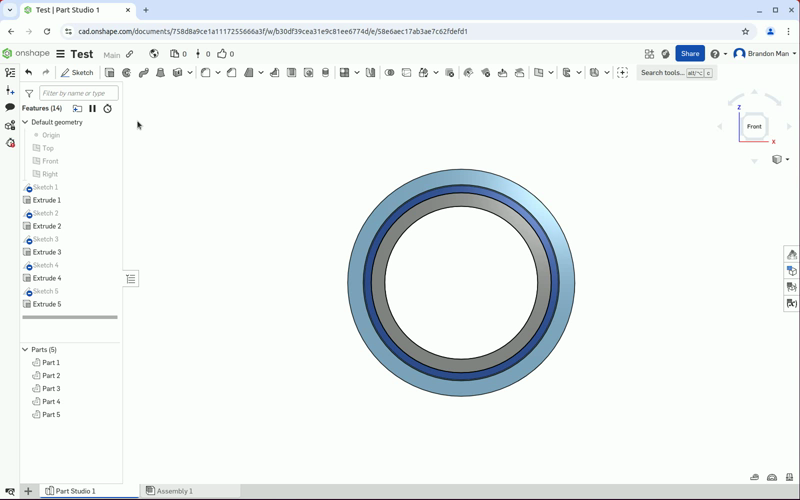
key(shift+h)
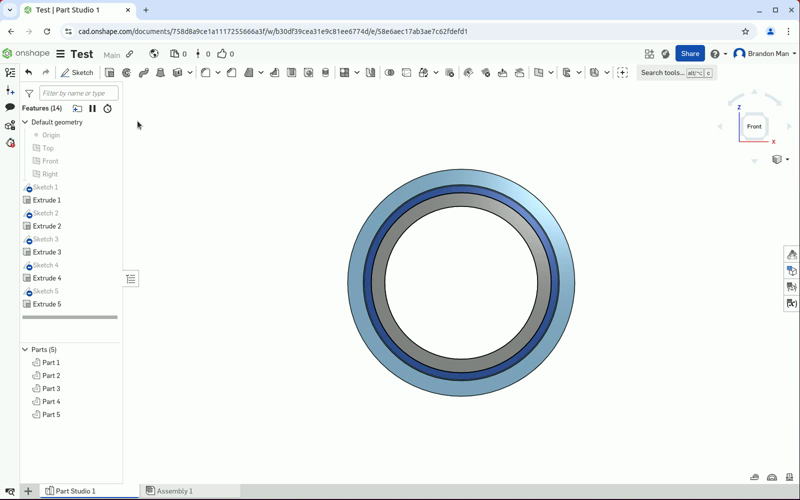
key(shift+h)
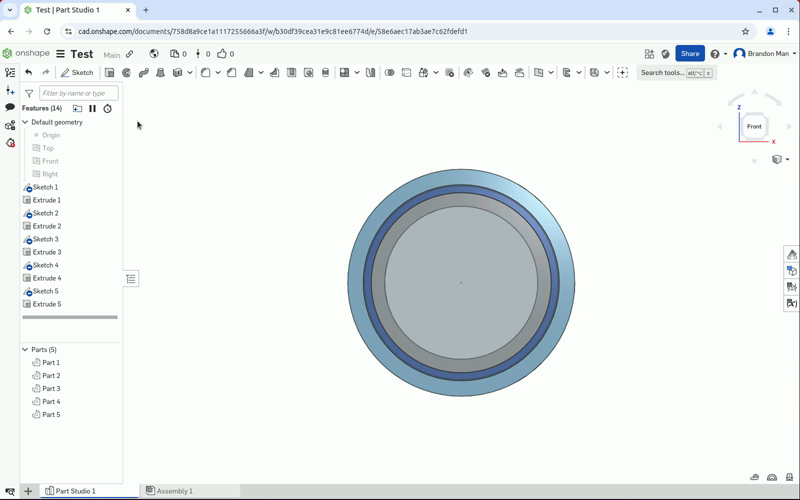
key(shift+7)
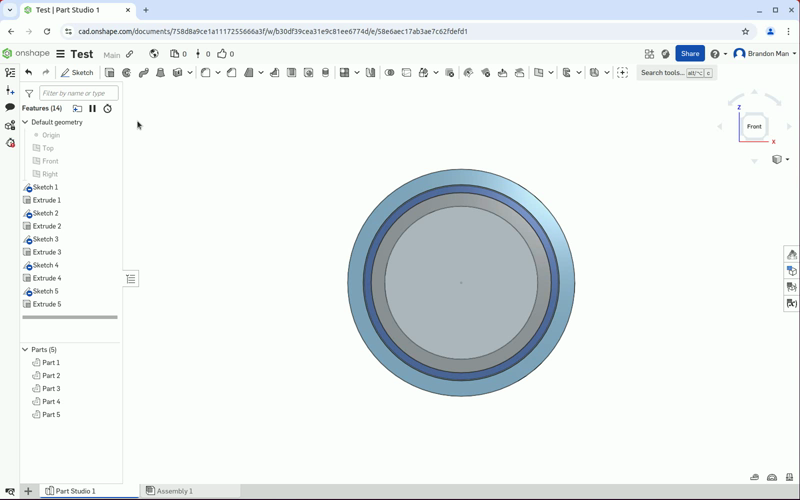
key(left, 2)
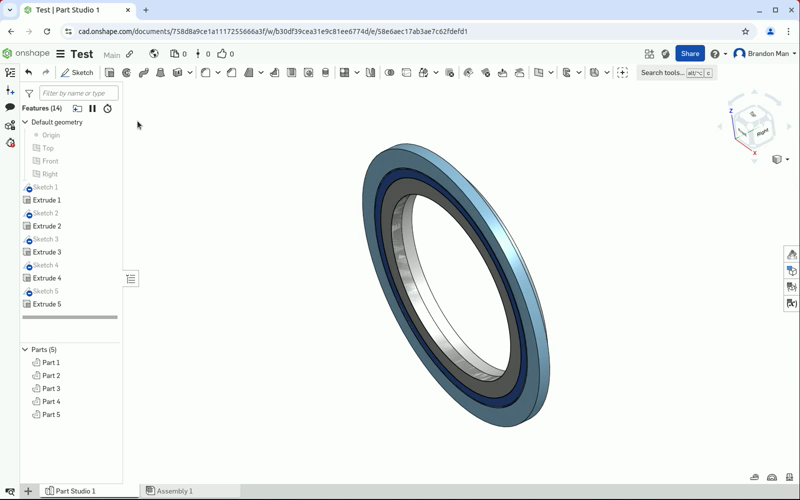
key(down, 2)
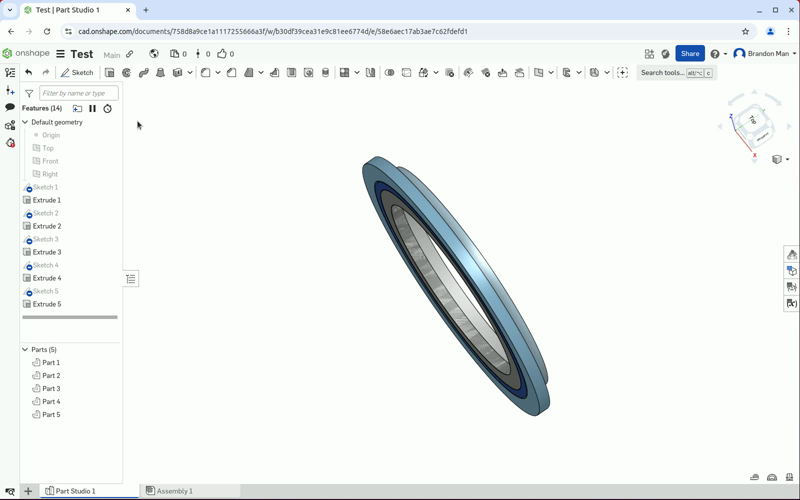
key(up, 2)
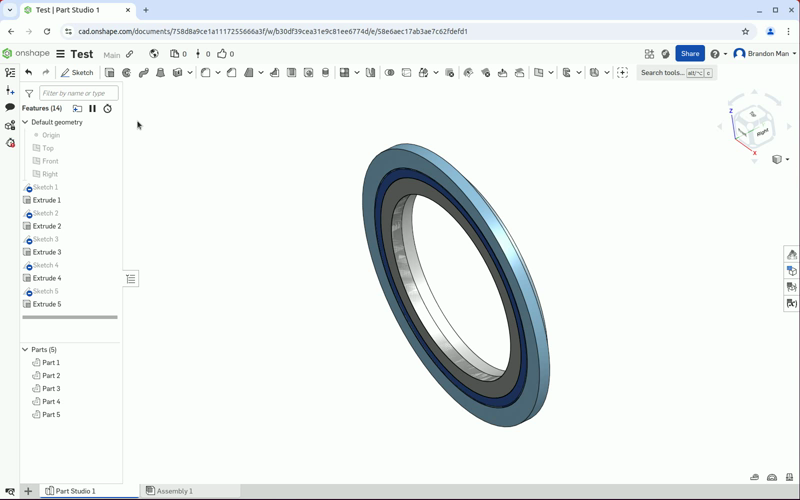
key(right, 2)
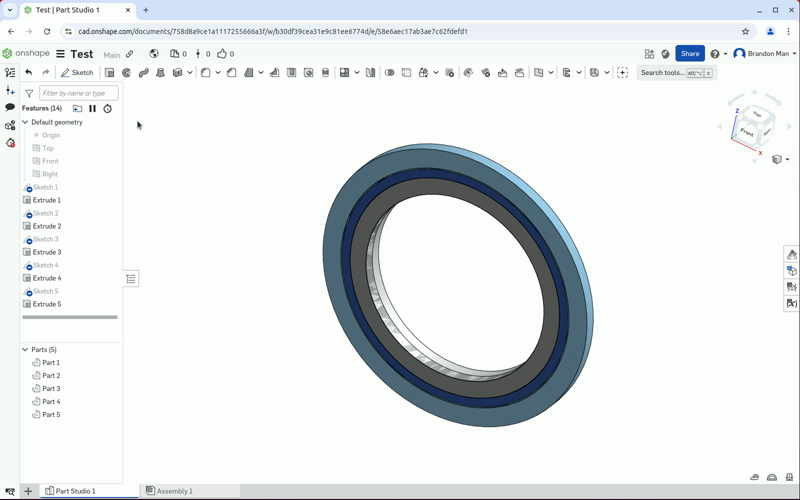
mouse_move(73, 189)
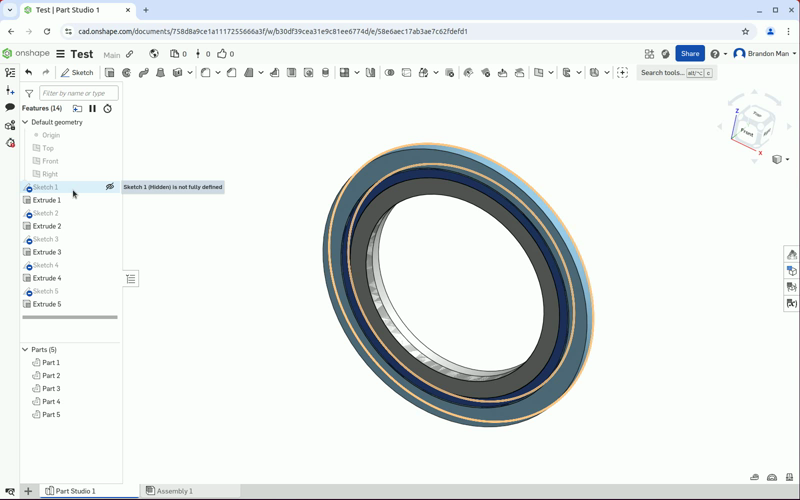
click(73, 189)